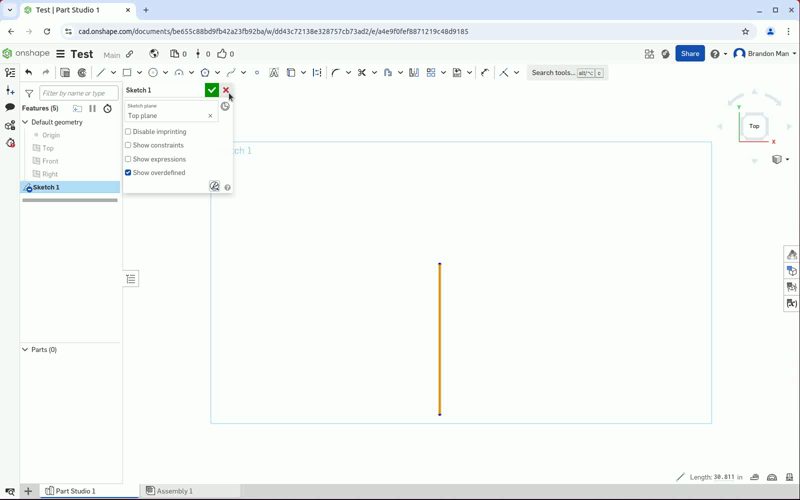
key(shift+h)
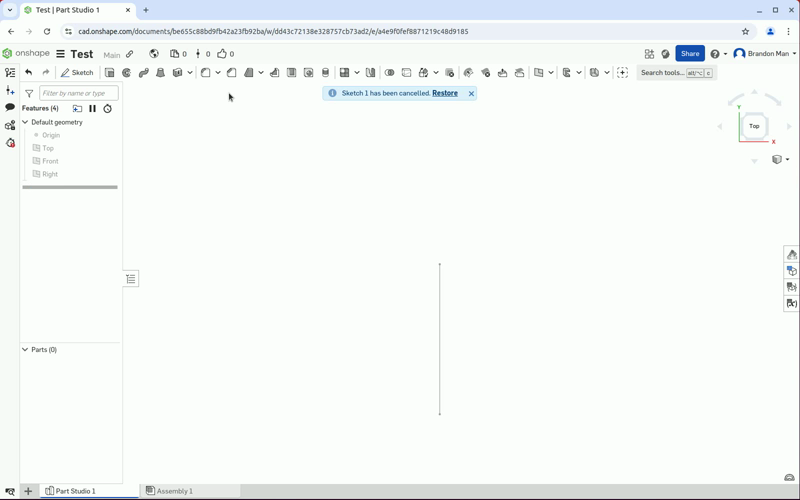
mouse_move(73, 352)
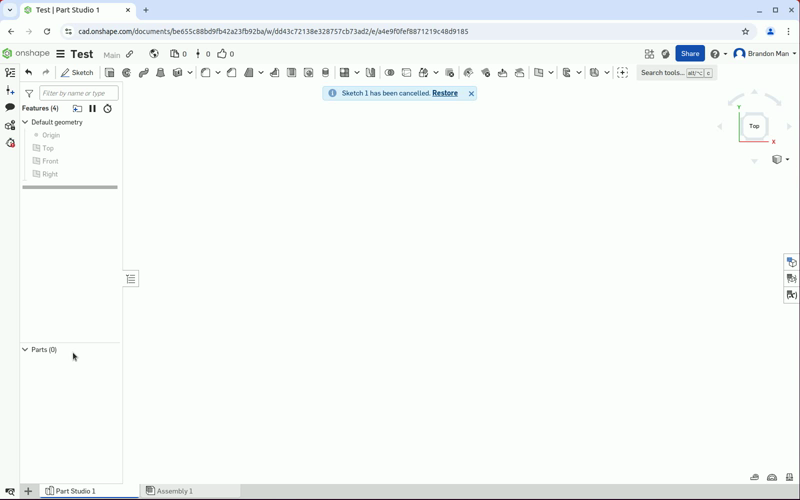
key(y)
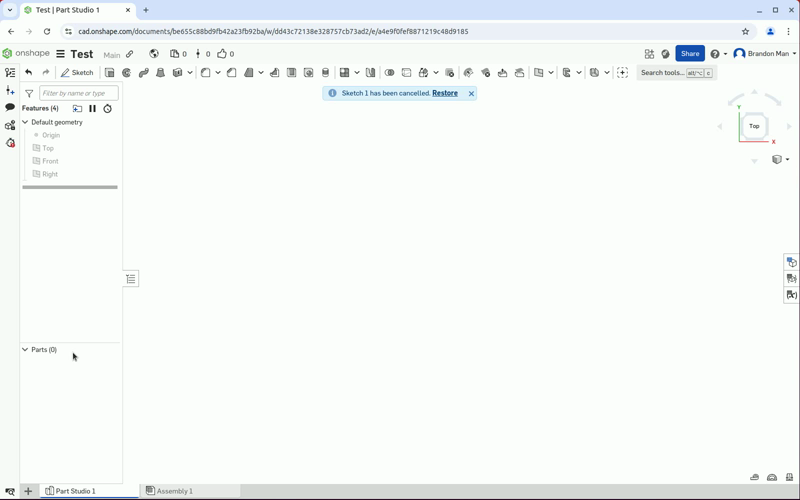
key(shift+p)
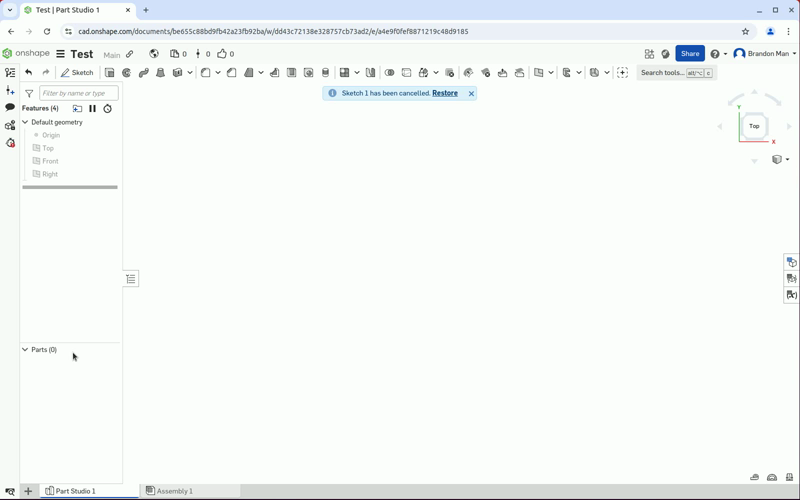
key(space)
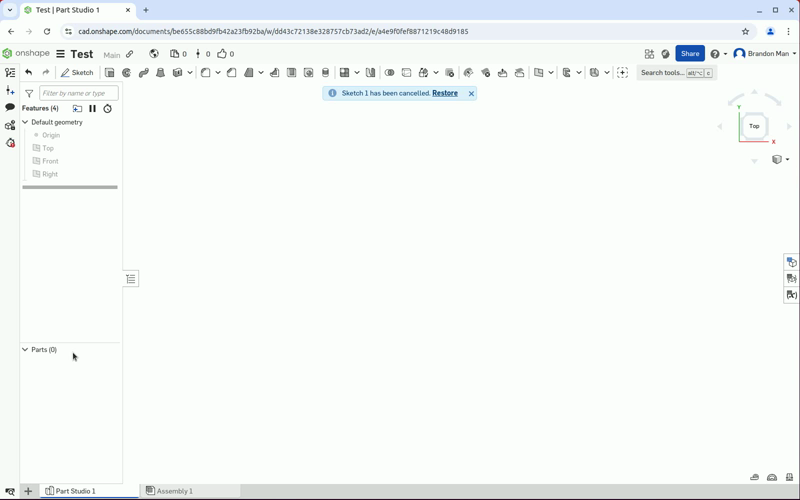
key_down(shift)
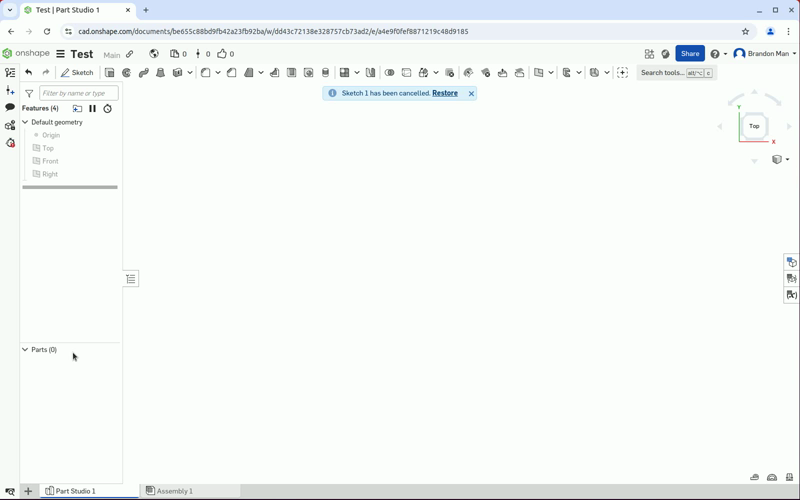
key(up)
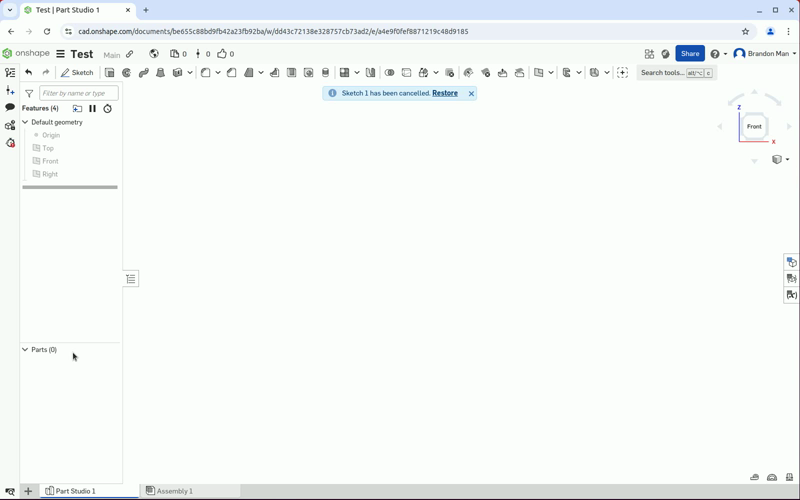
key_up(shift)
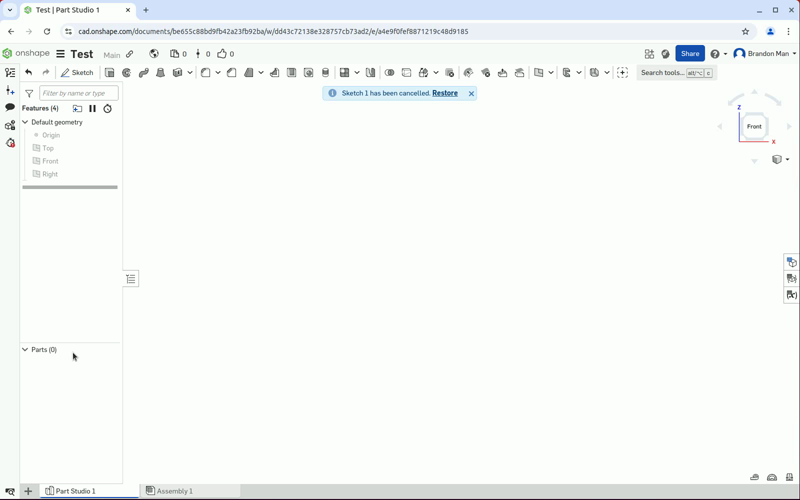
key(space)
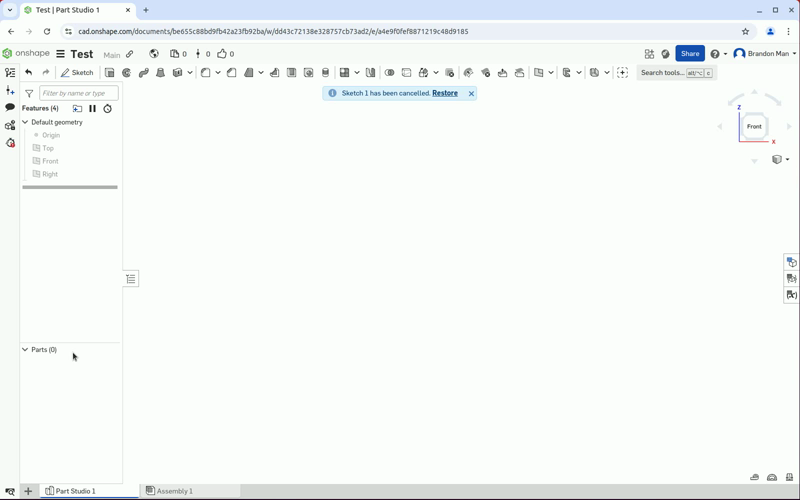
key_down(shift)
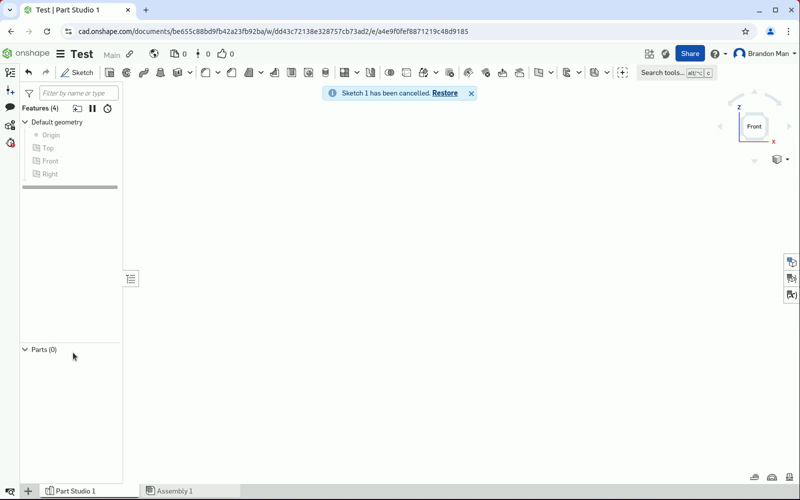
key(left)
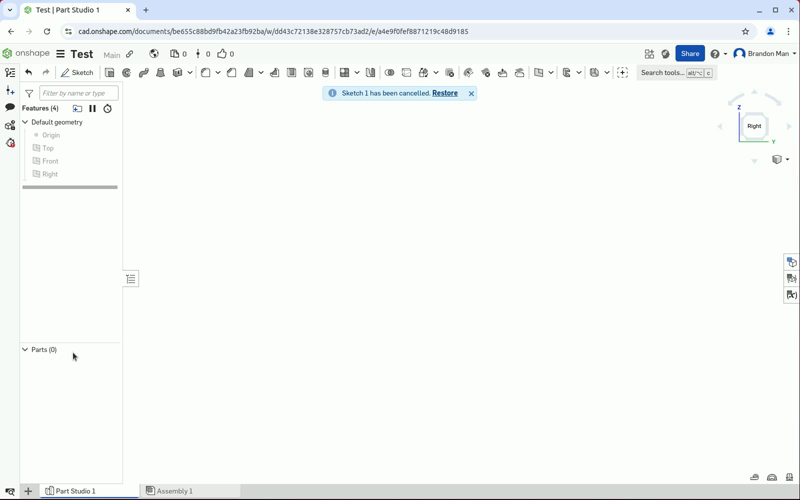
key_up(shift)
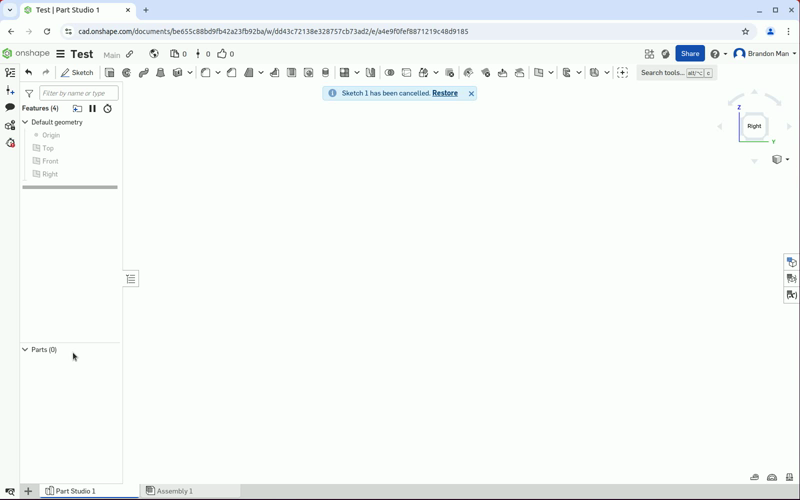
mouse_move(73, 352)
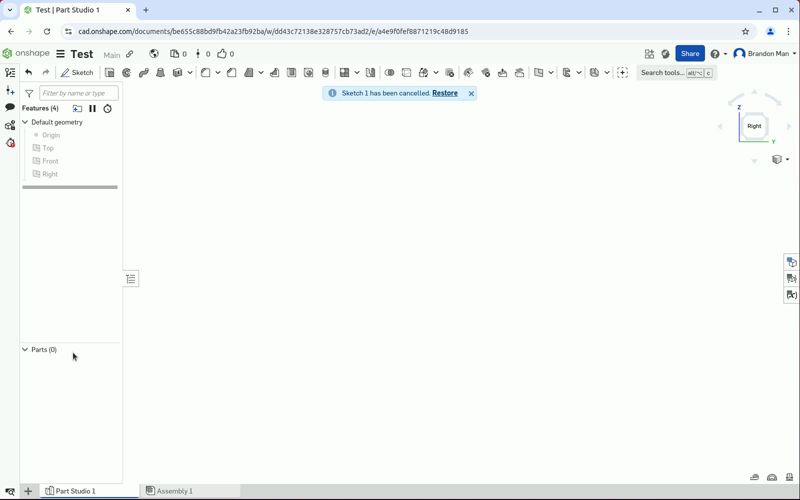
key(shift+y)
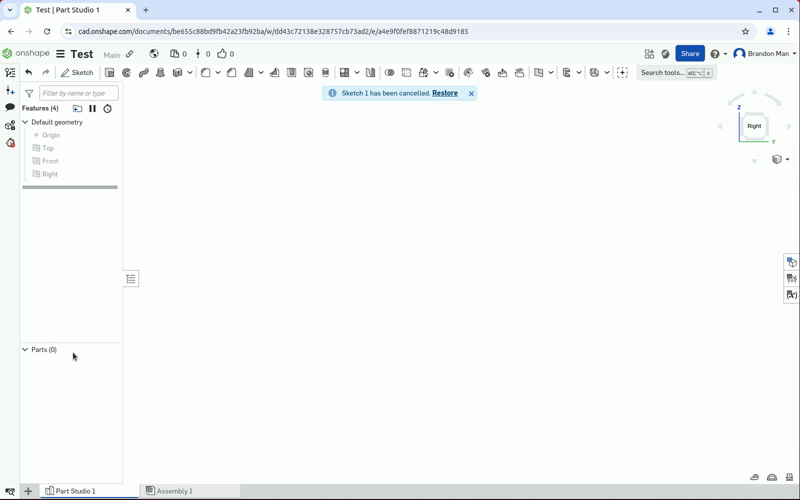
key(shift+s)
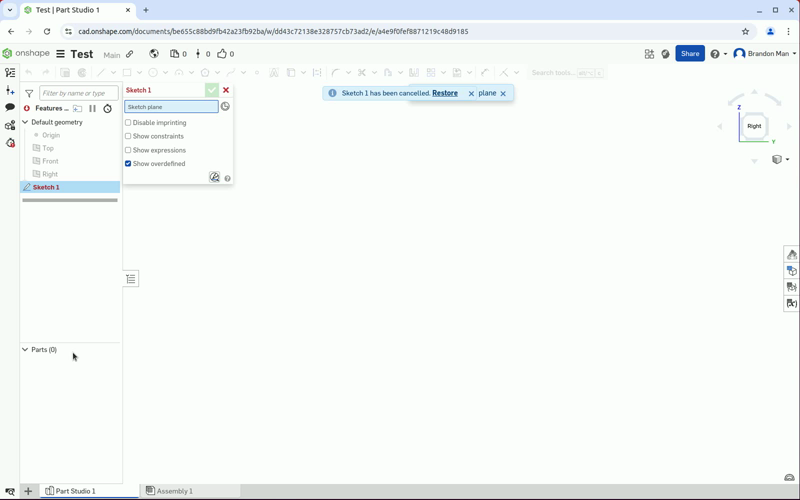
mouse_move(73, 176)
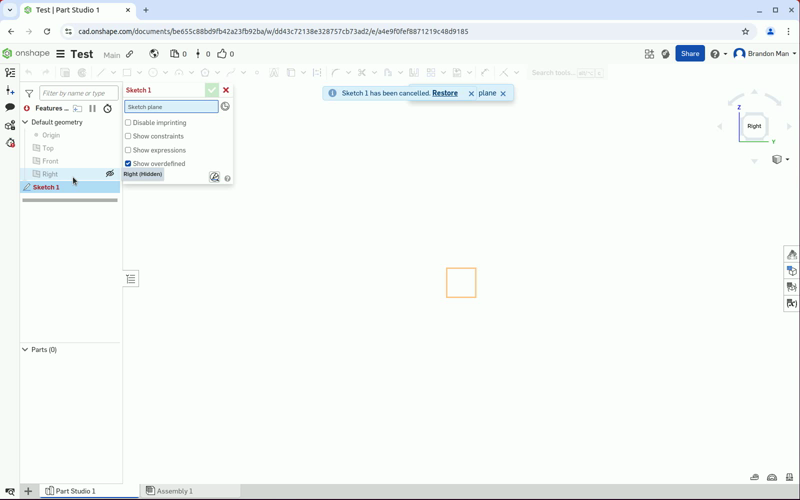
click(73, 176)
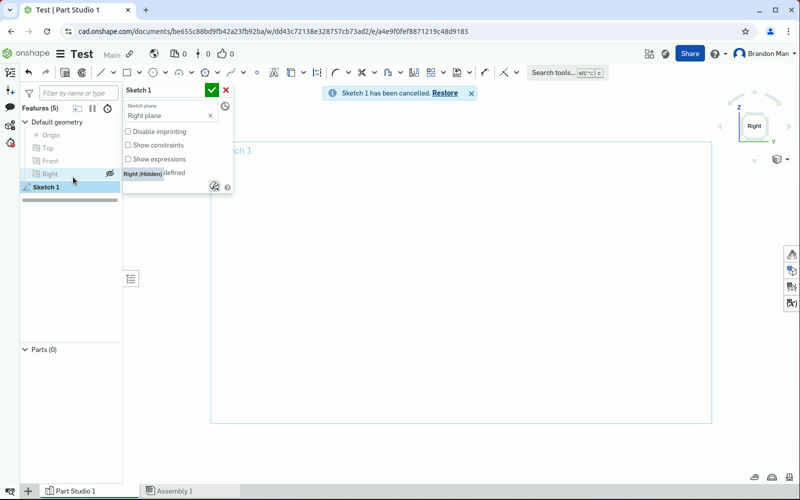
mouse_move(73, 352)
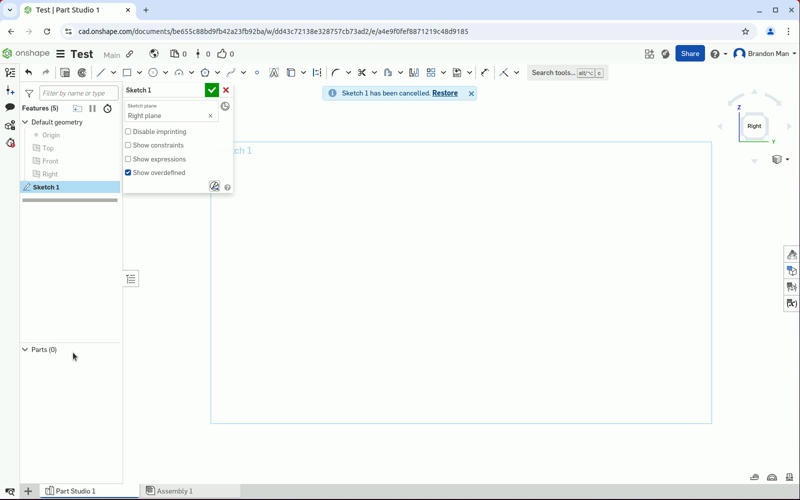
key(y)
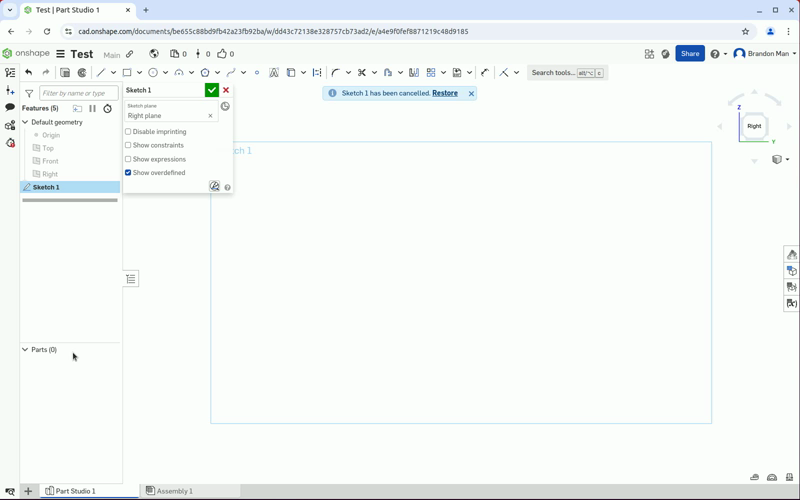
key(l)
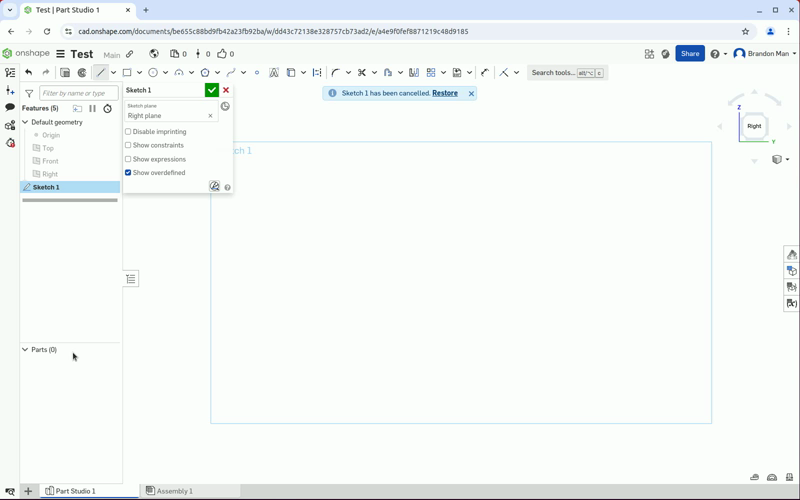
key_down(shift)
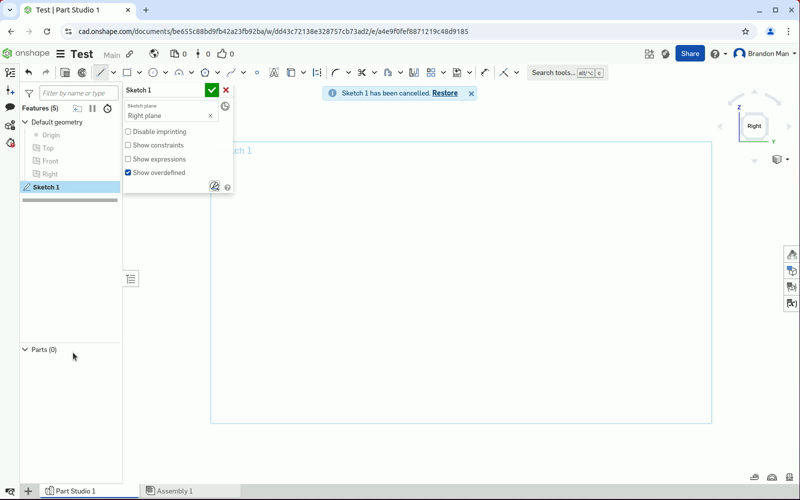
mouse_move(357, 349)
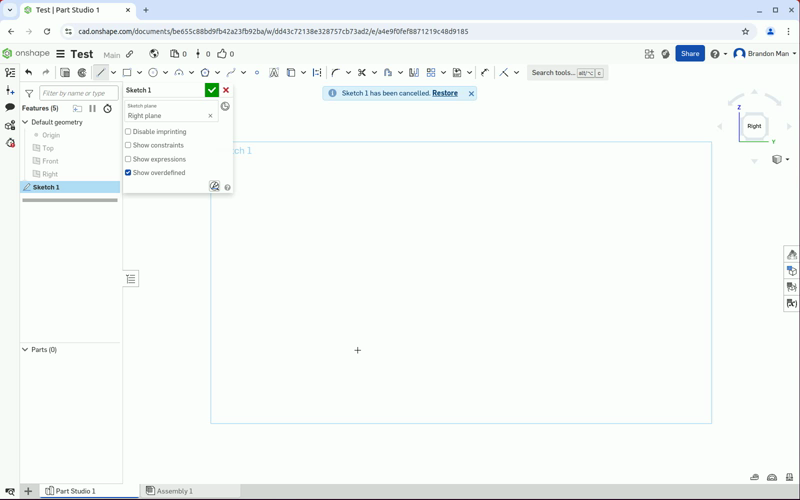
click(357, 349)
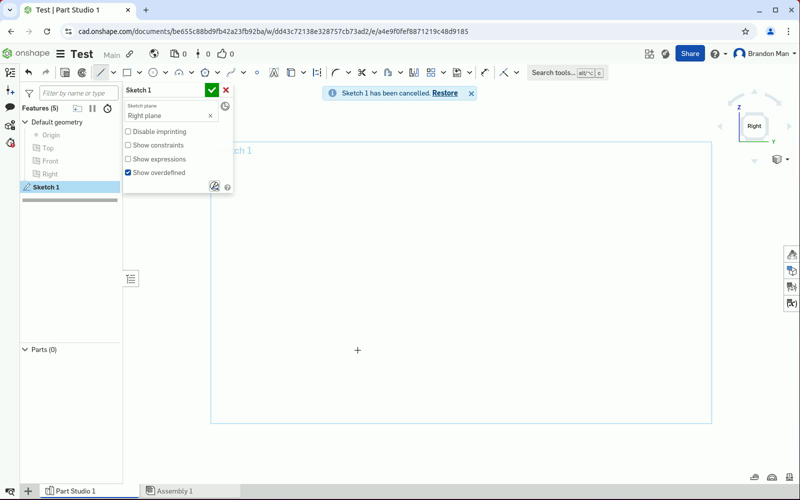
key_up(shift)
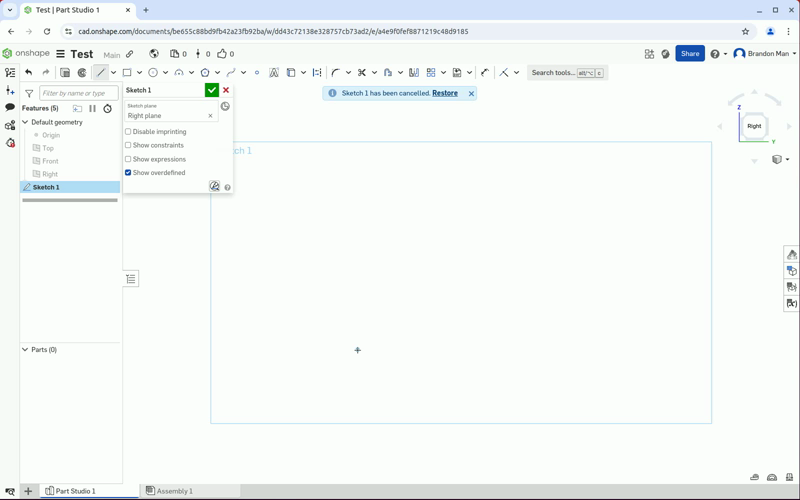
key_down(shift)
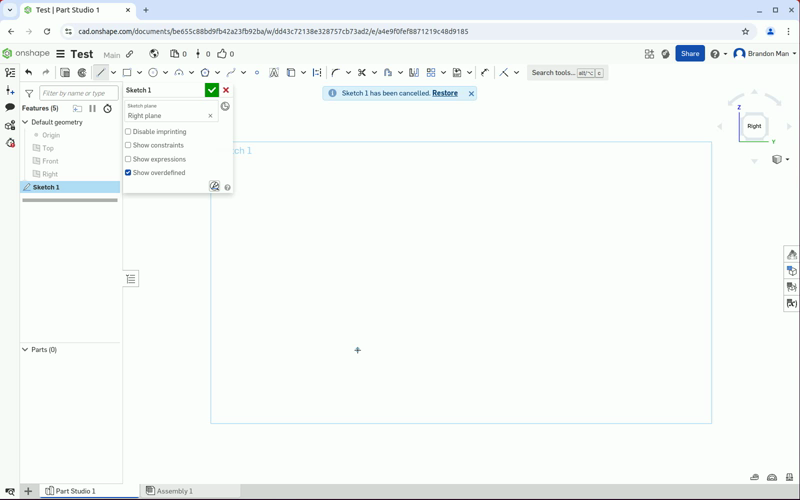
mouse_move(387, 349)
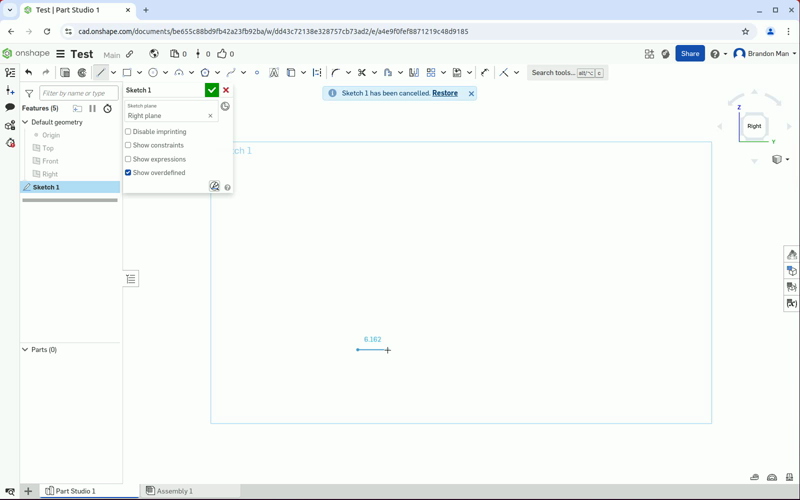
mouse_move(382, 349)
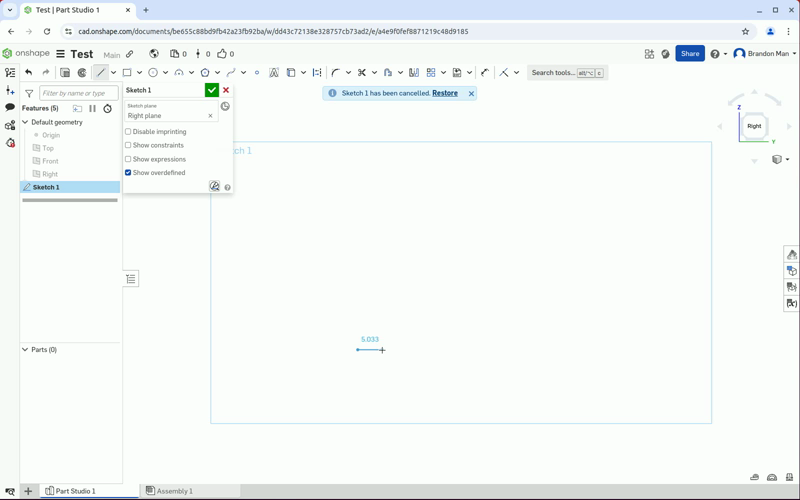
click(382, 349)
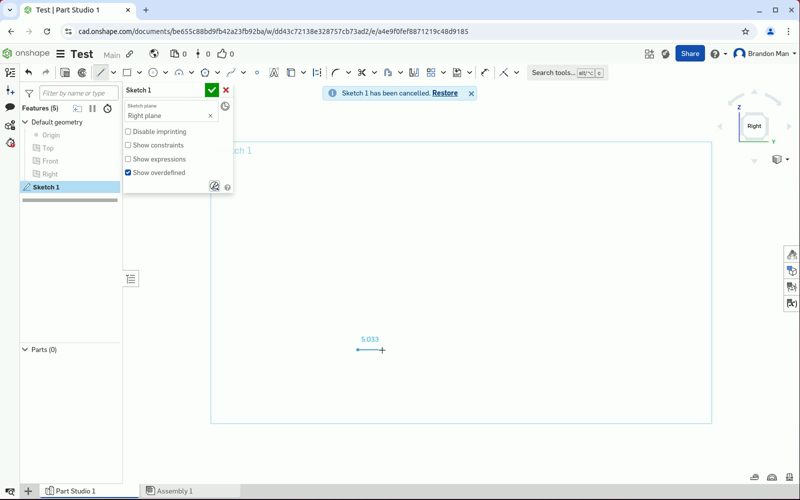
key_up(shift)
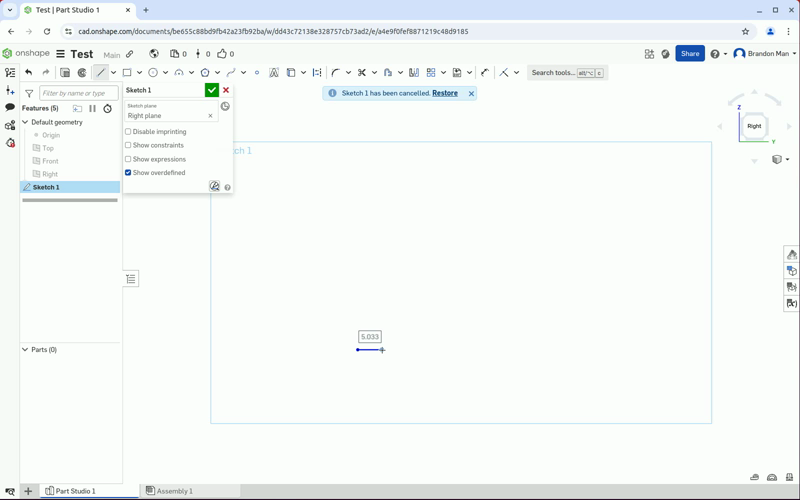
key_down(shift)
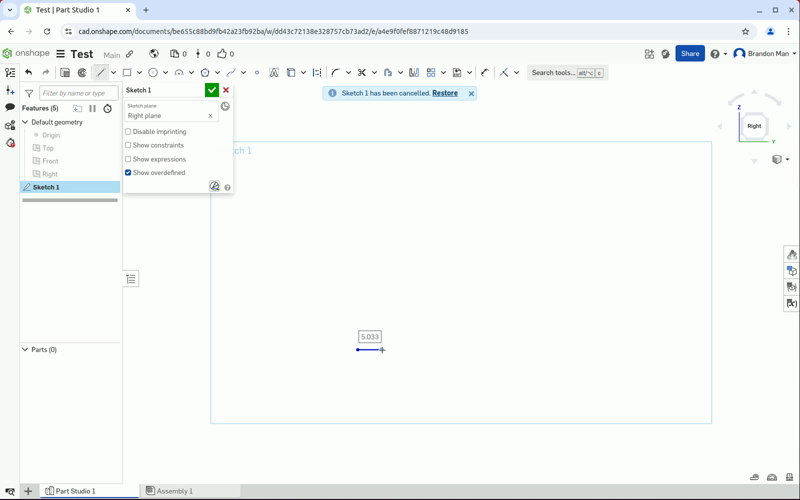
mouse_move(382, 266)
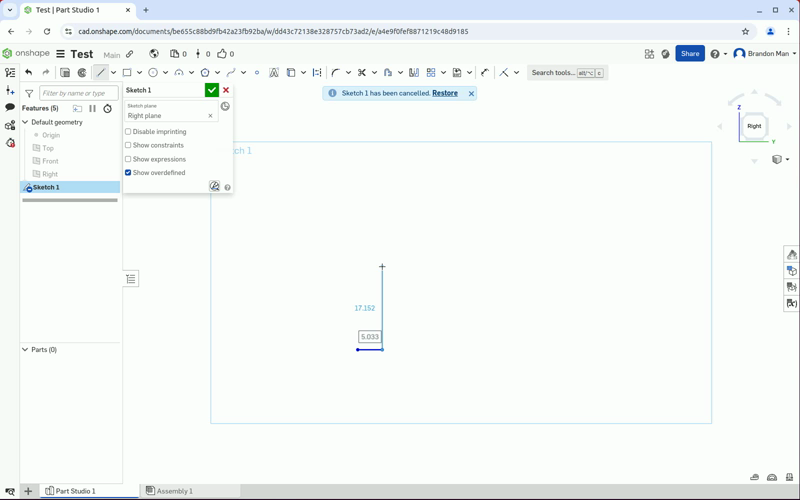
click(382, 266)
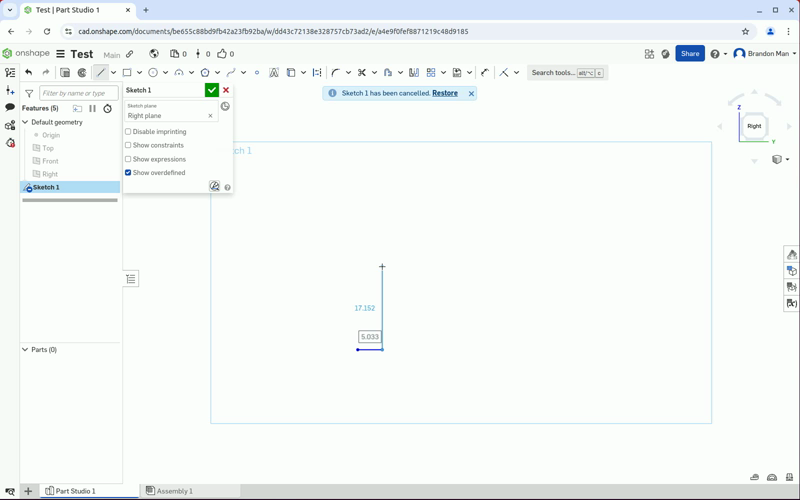
key_up(shift)
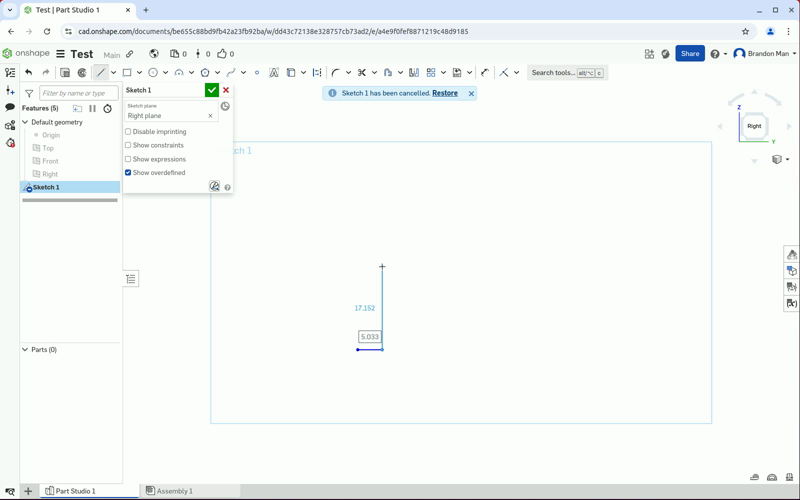
key_down(shift)
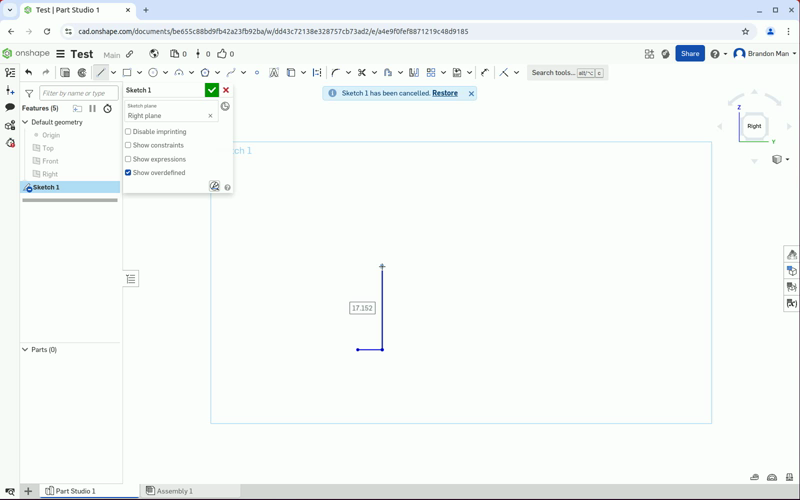
mouse_move(547, 266)
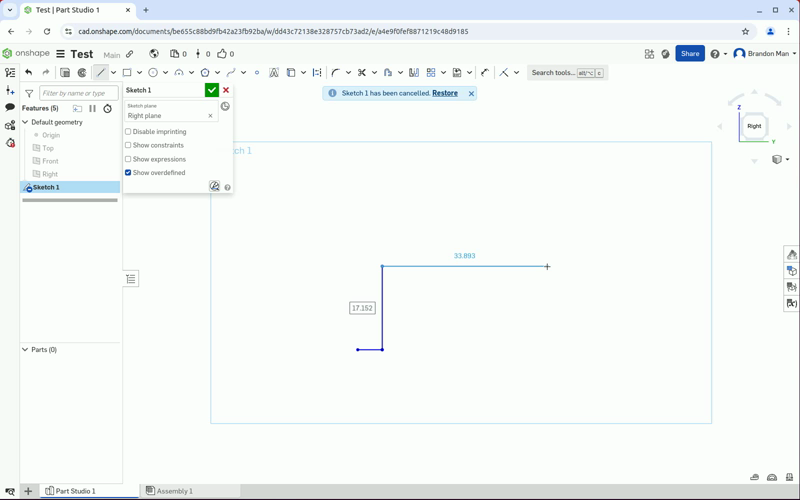
click(547, 266)
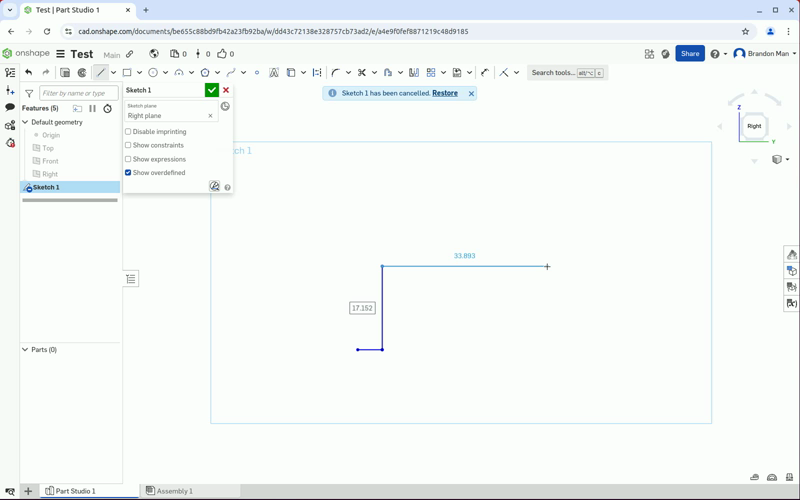
key_up(shift)
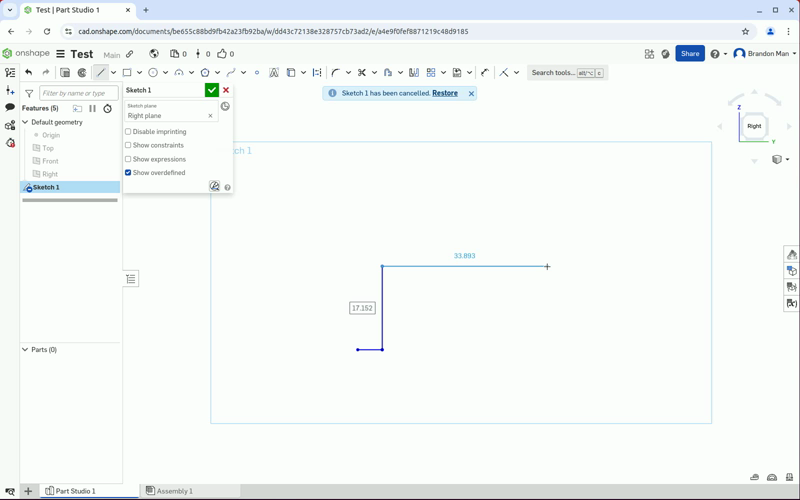
key_down(shift)
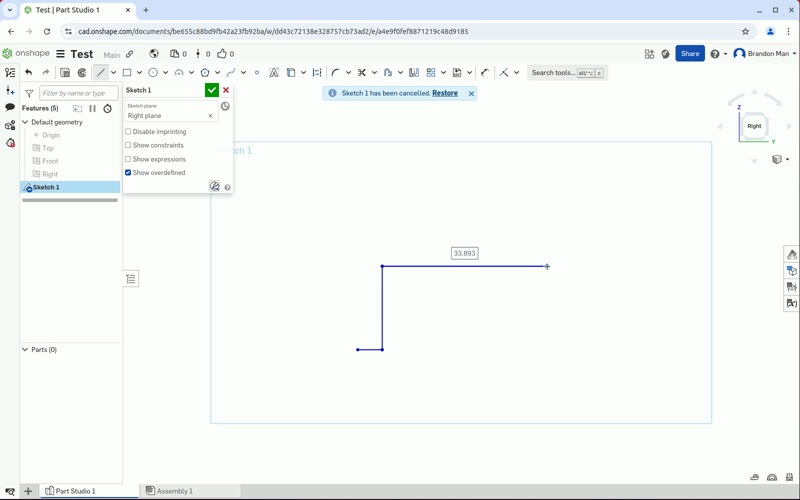
mouse_move(547, 349)
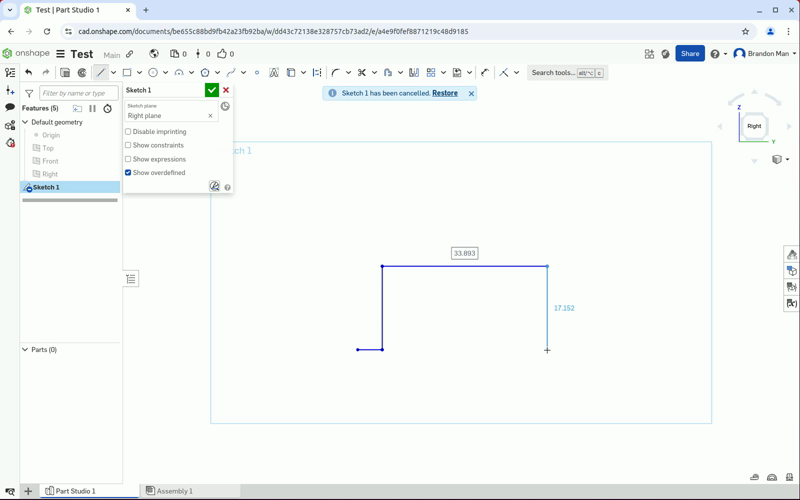
click(547, 349)
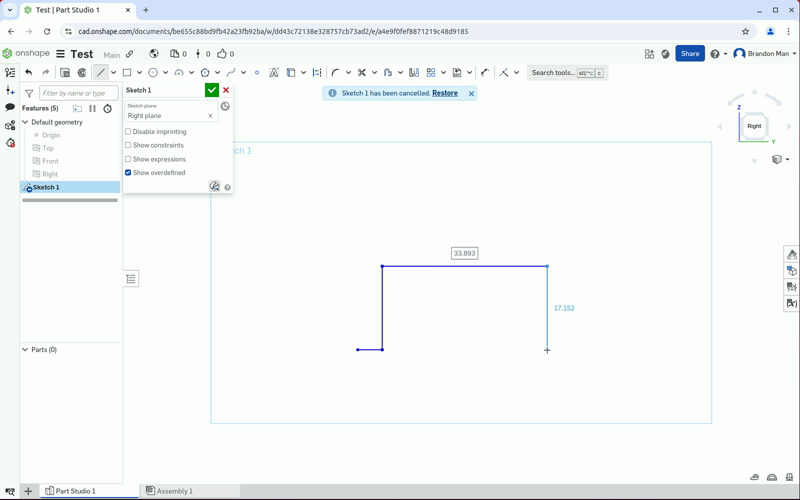
key_up(shift)
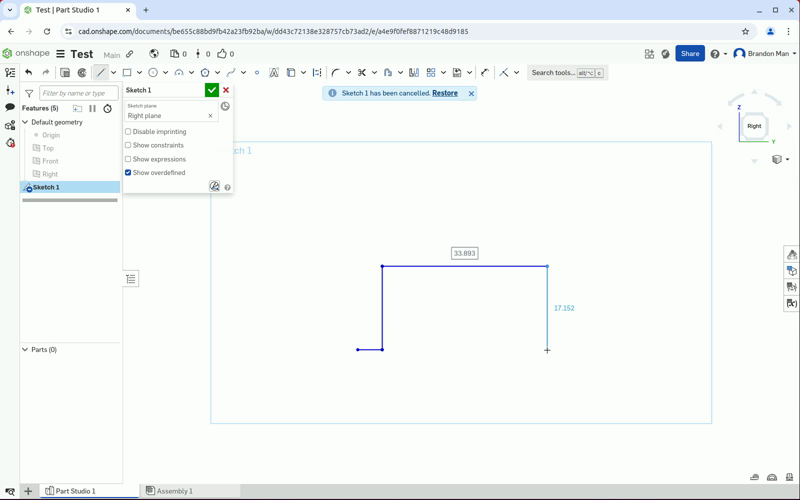
key_down(shift)
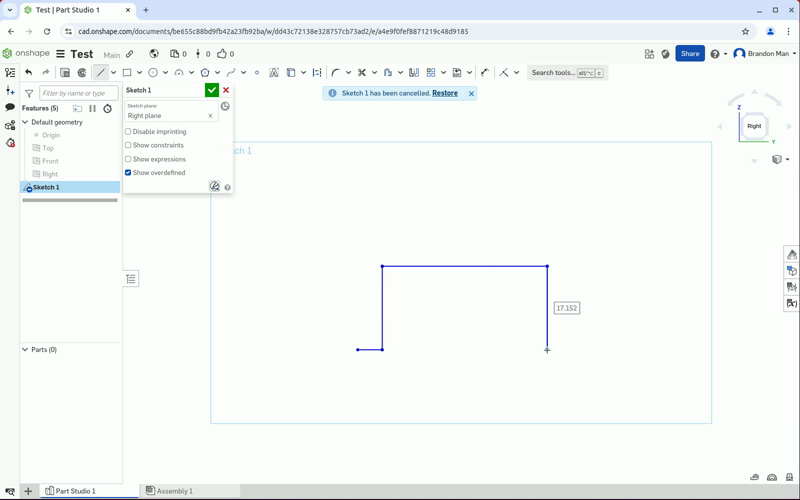
mouse_move(577, 349)
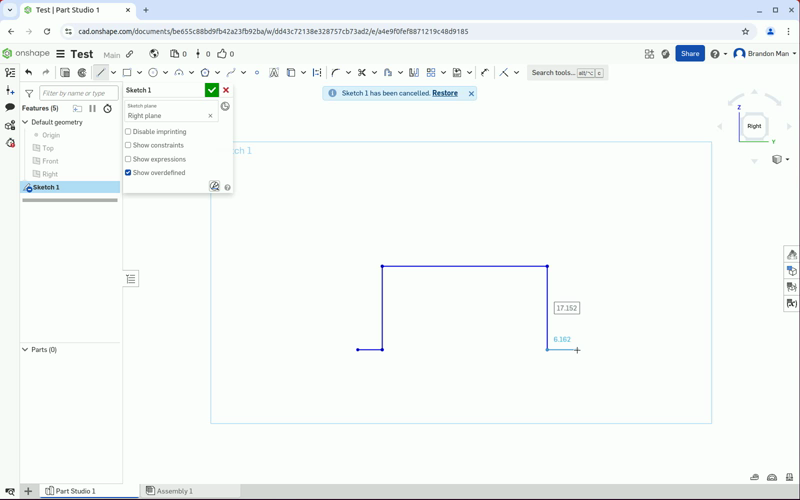
mouse_move(572, 349)
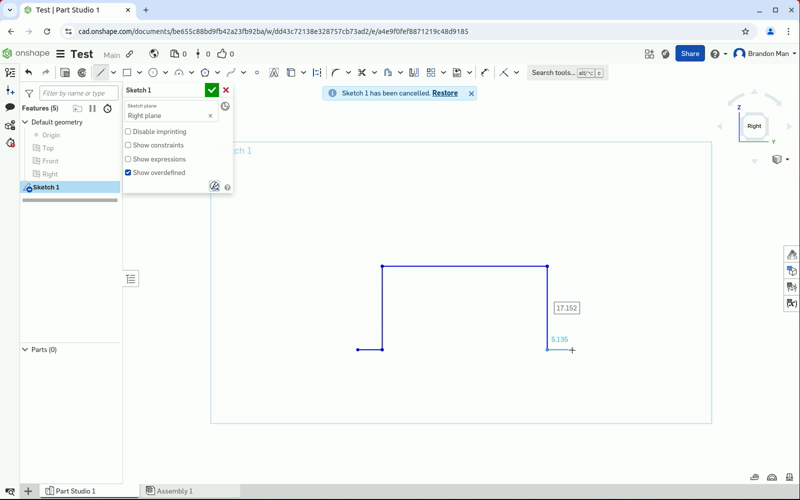
click(572, 349)
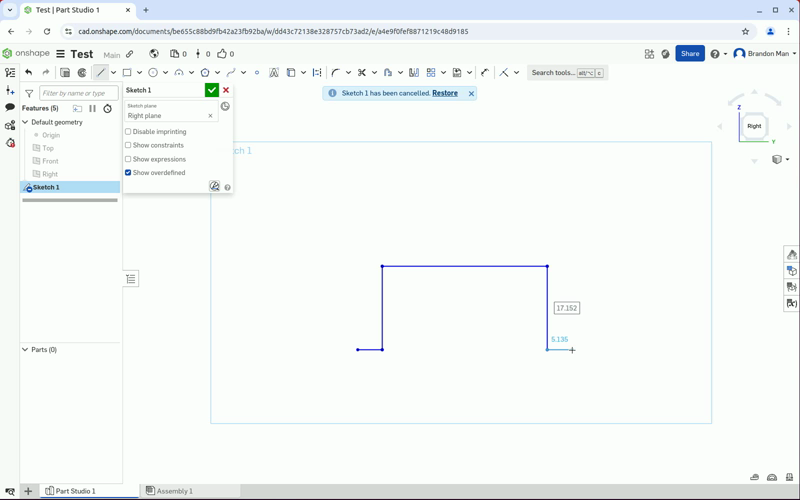
key_up(shift)
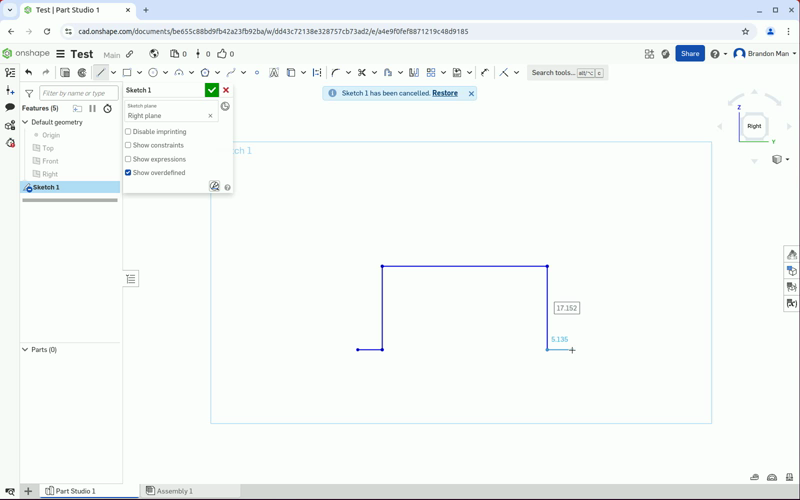
key_down(shift)
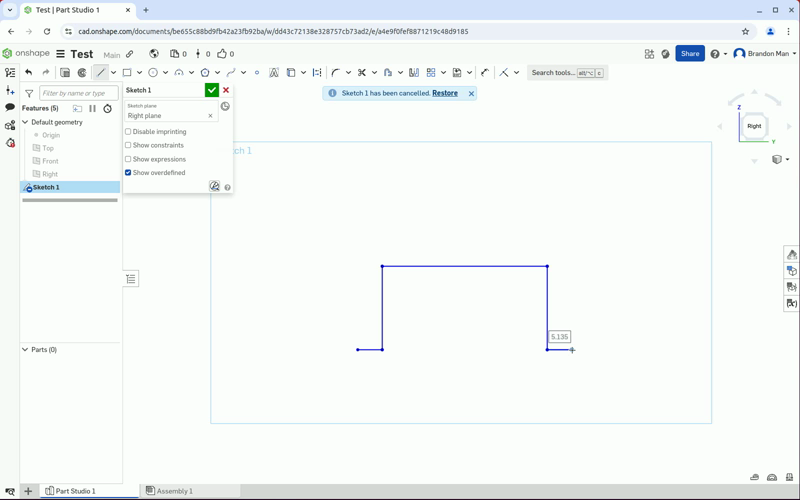
mouse_move(589, 349)
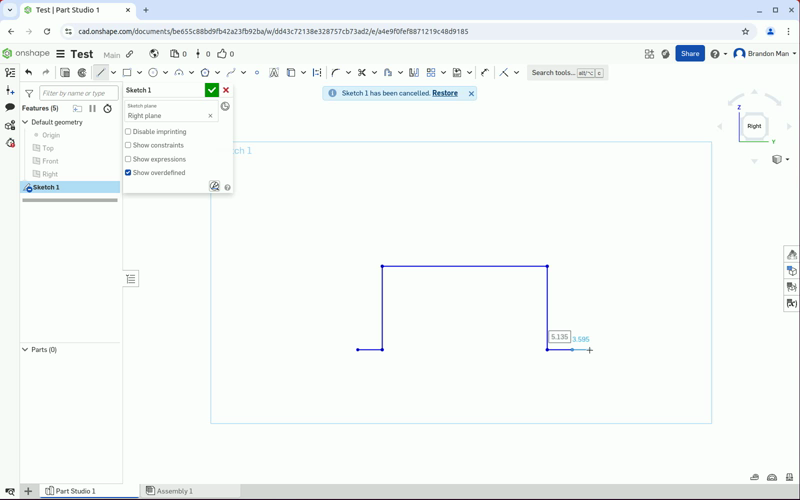
mouse_move(572, 340)
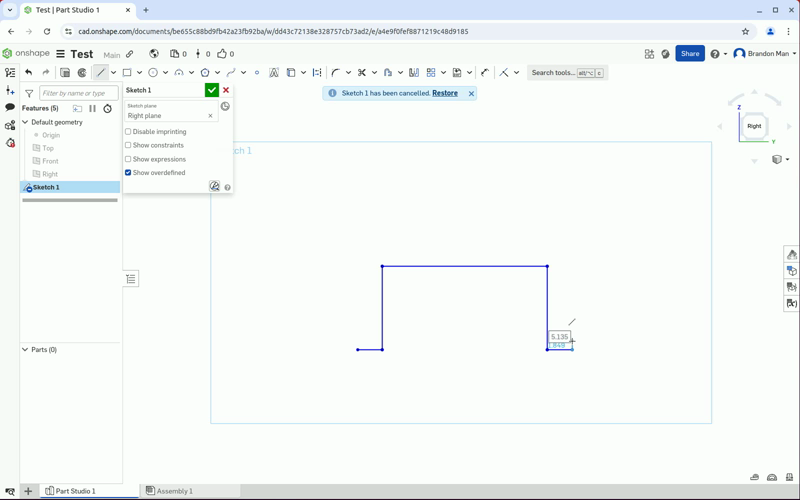
click(572, 340)
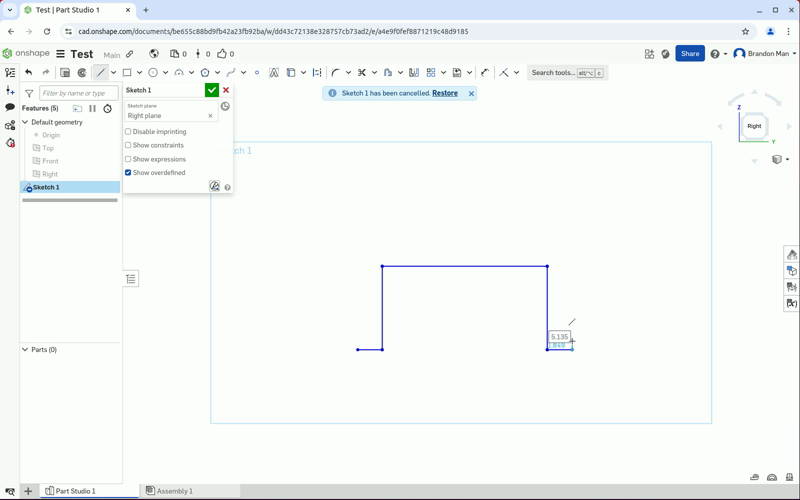
key_up(shift)
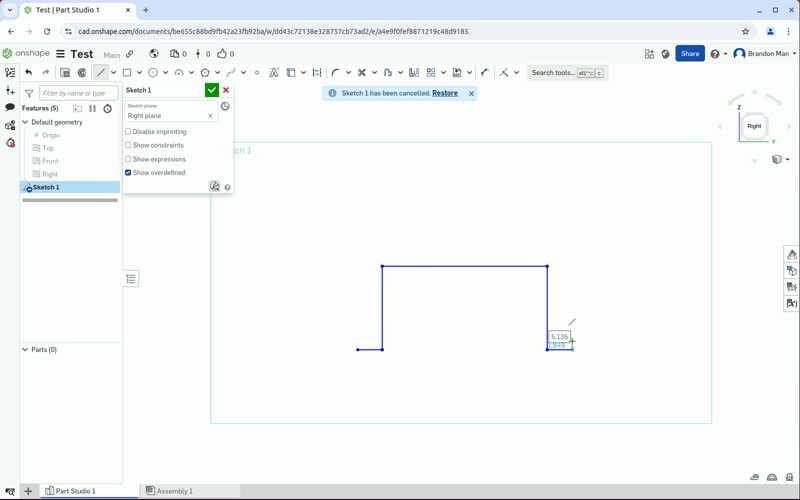
key_down(shift)
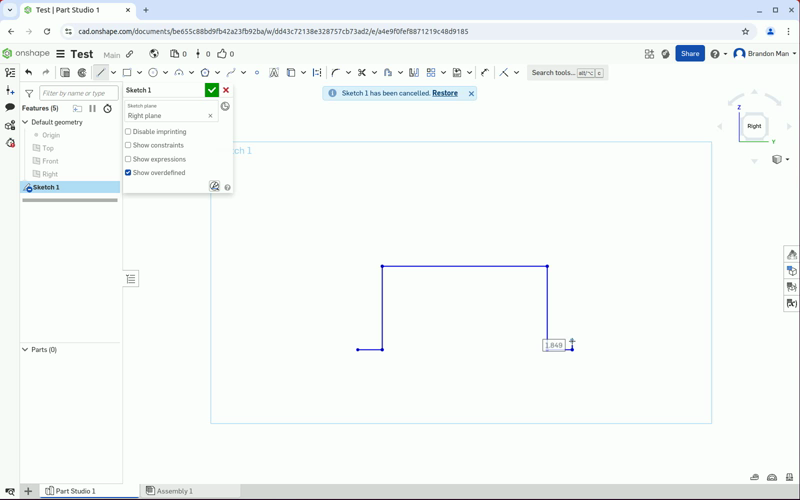
mouse_move(589, 340)
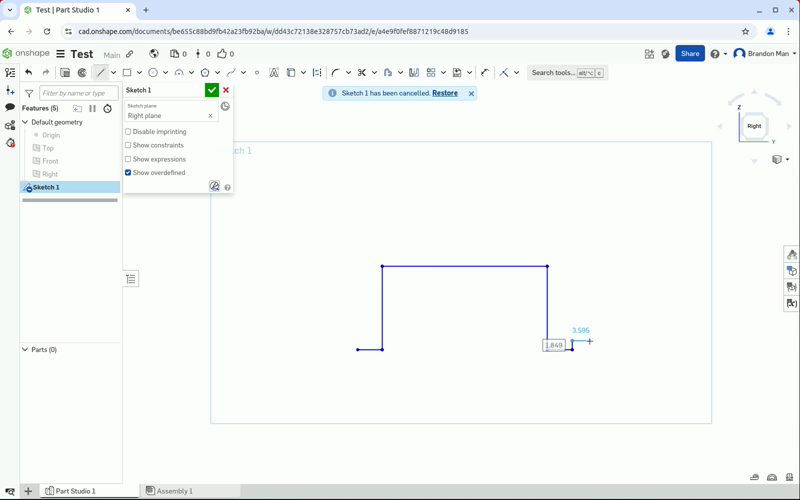
mouse_move(556, 340)
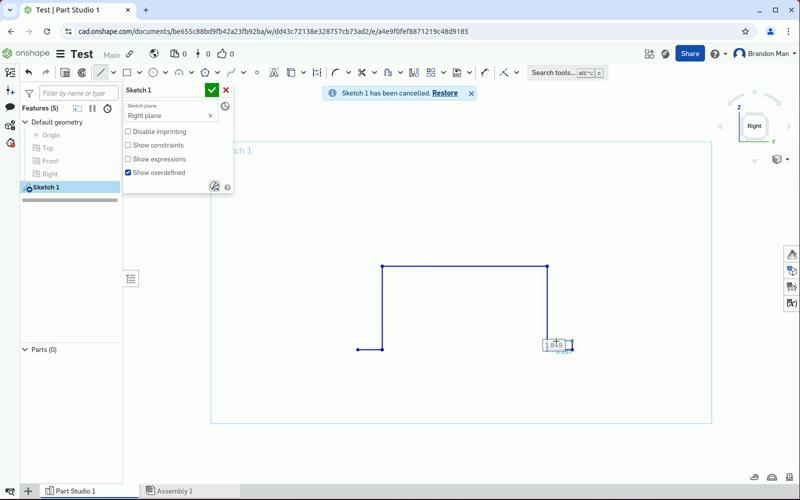
click(556, 340)
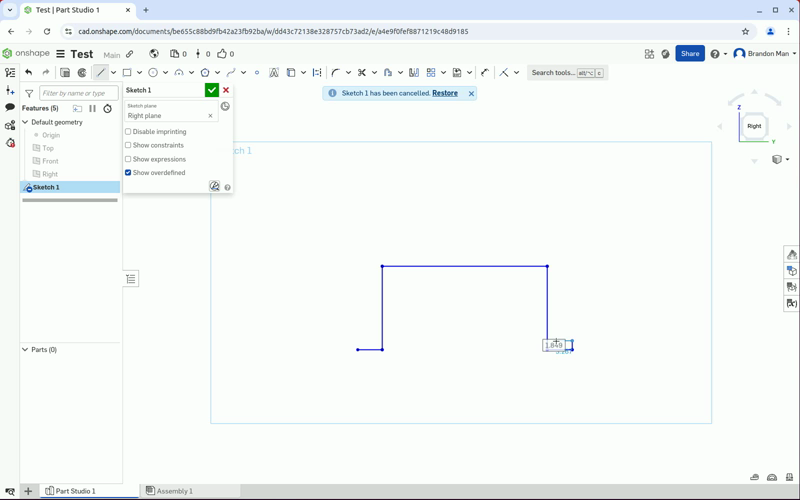
key_up(shift)
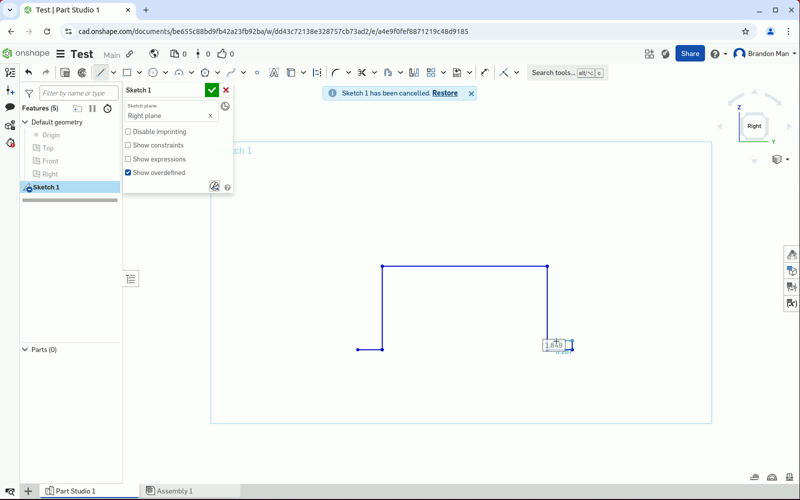
key_down(shift)
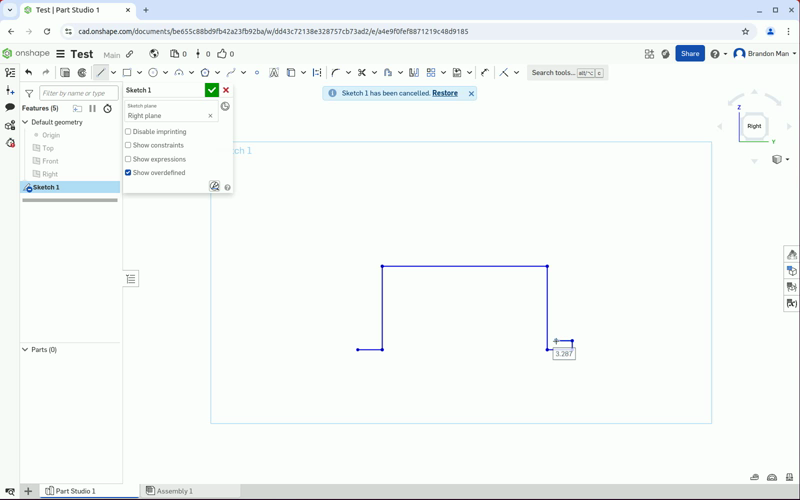
mouse_move(556, 259)
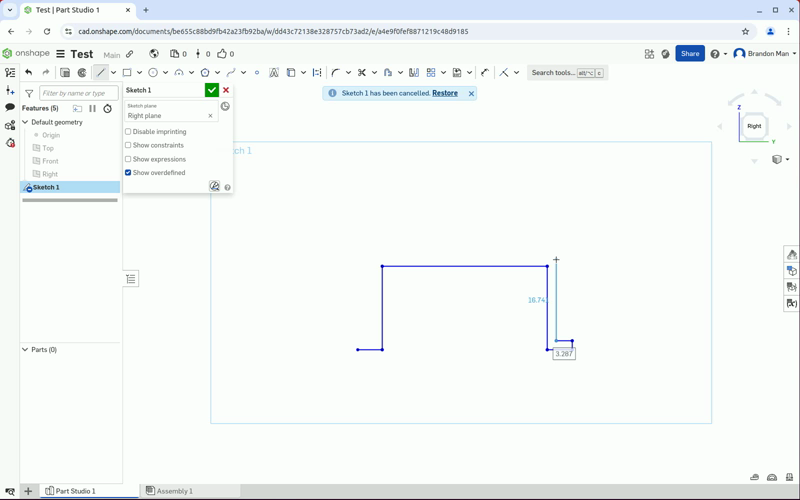
click(556, 259)
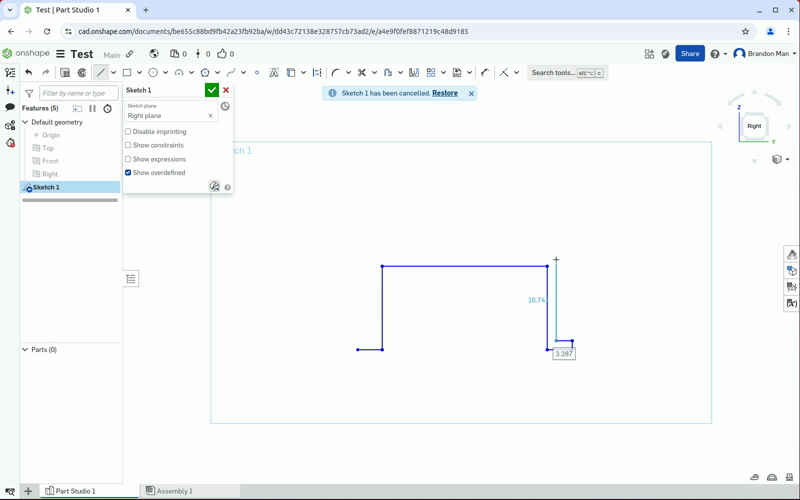
key_up(shift)
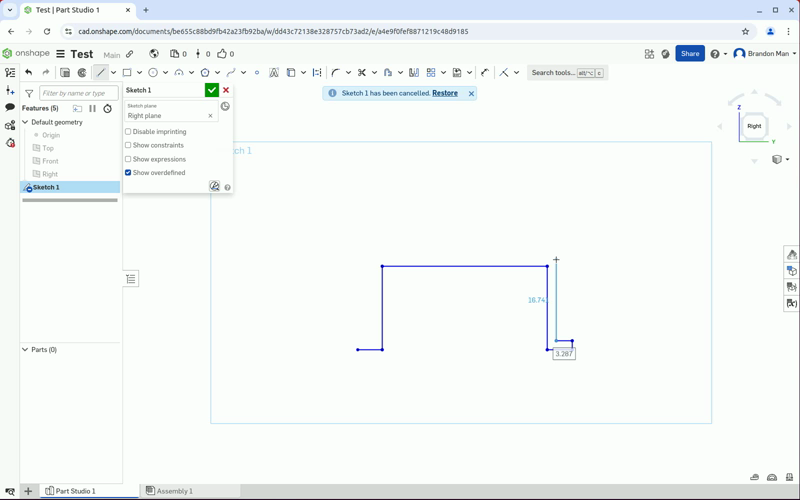
key_down(shift)
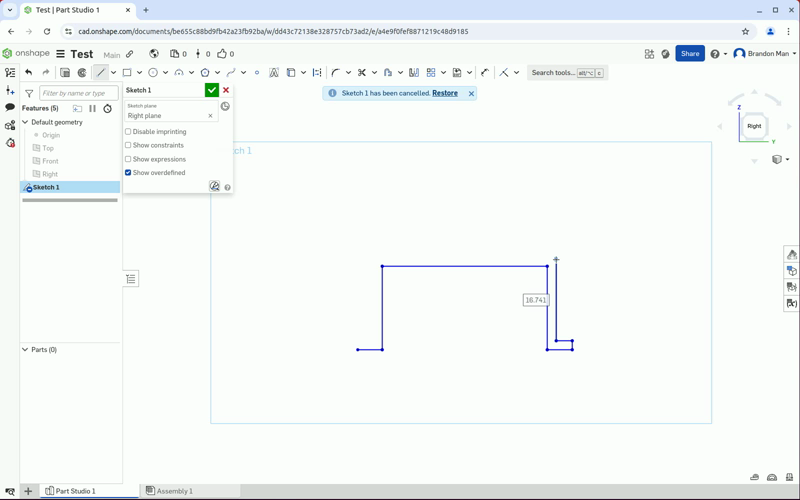
mouse_move(373, 259)
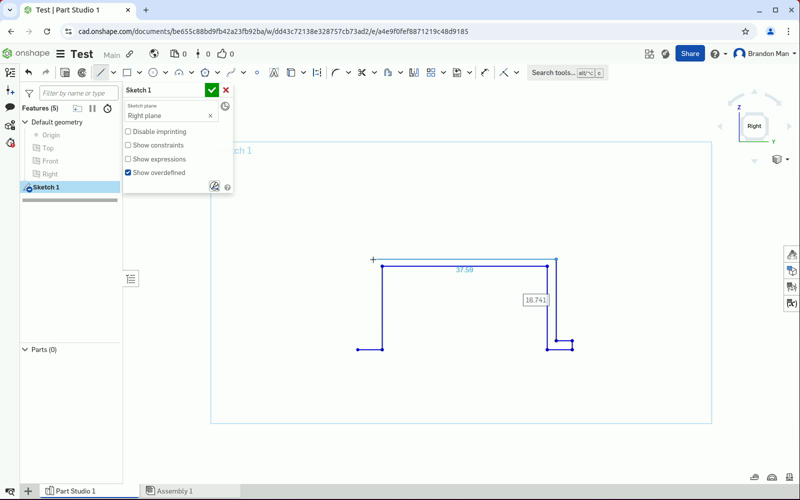
click(373, 259)
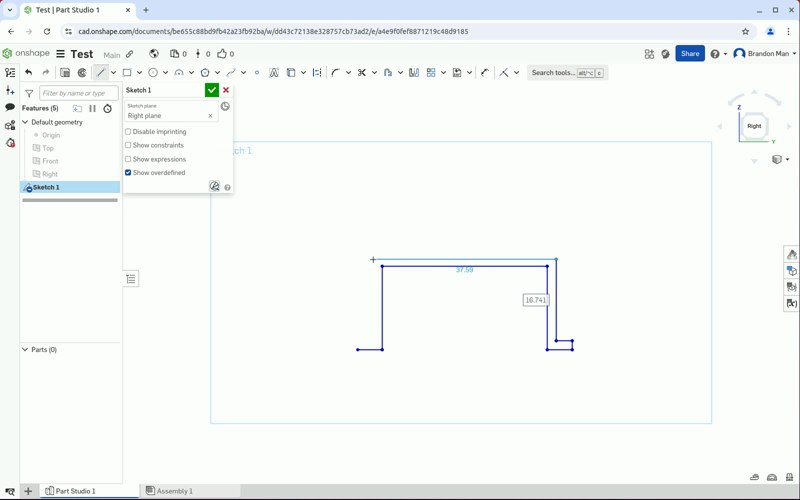
key_up(shift)
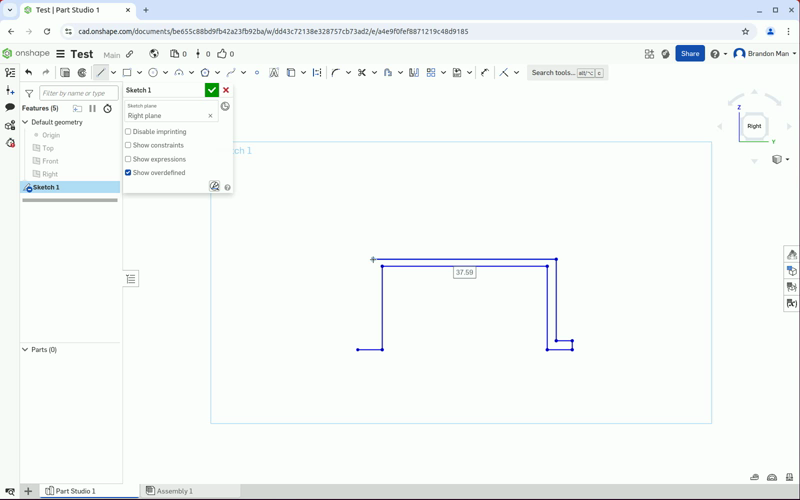
key_down(shift)
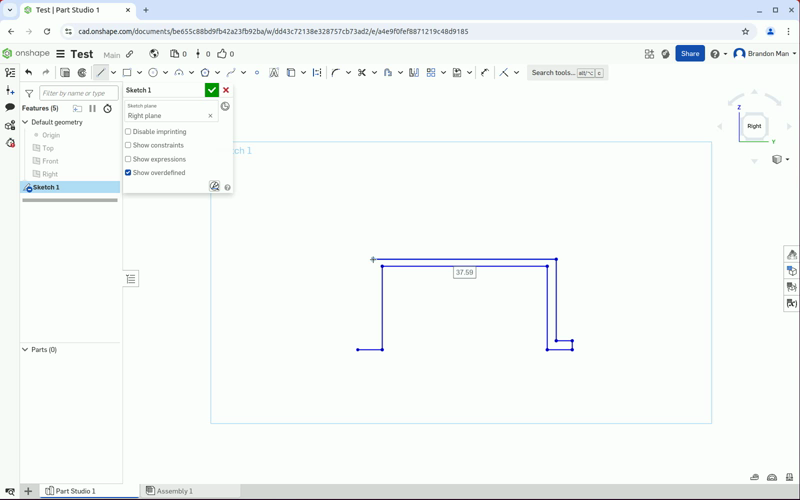
mouse_move(373, 340)
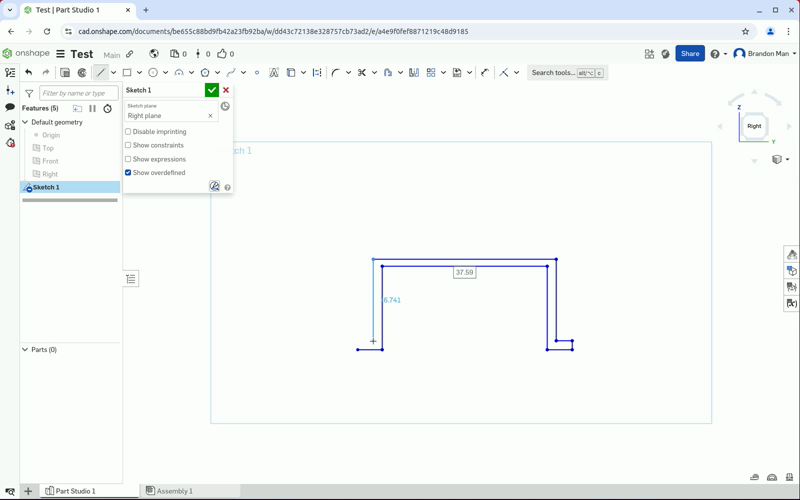
click(373, 340)
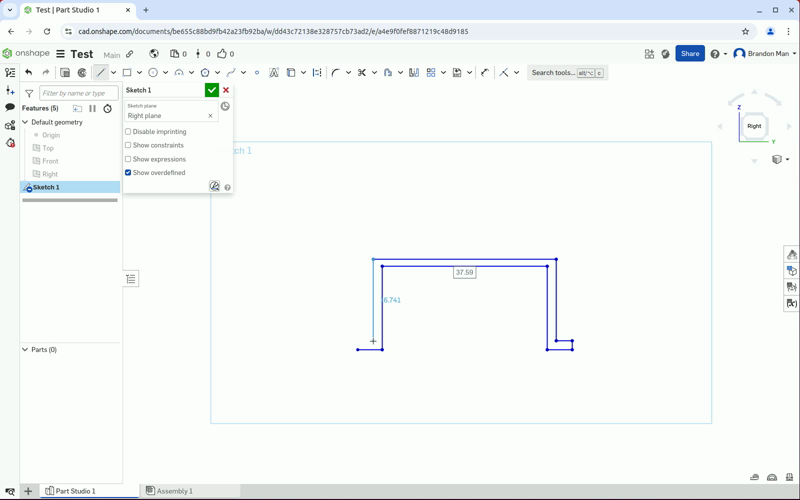
key_up(shift)
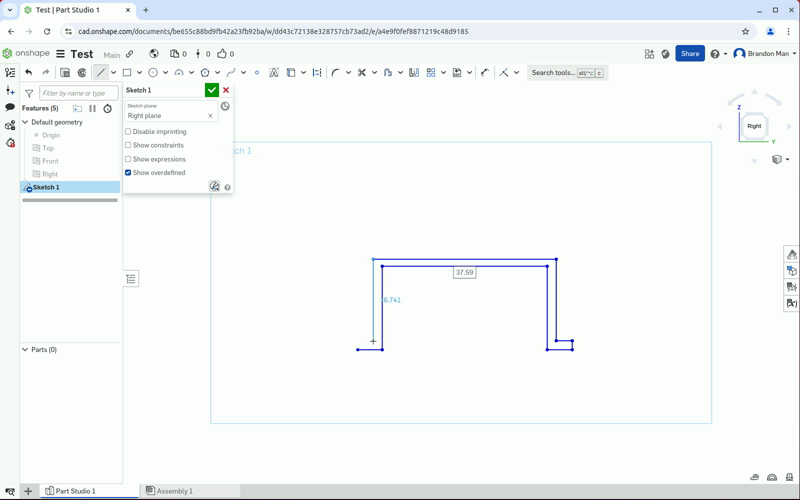
key_down(shift)
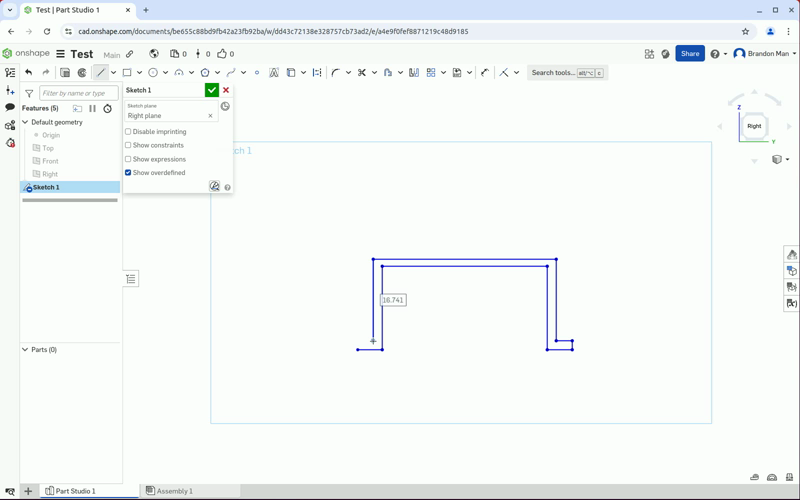
mouse_move(403, 340)
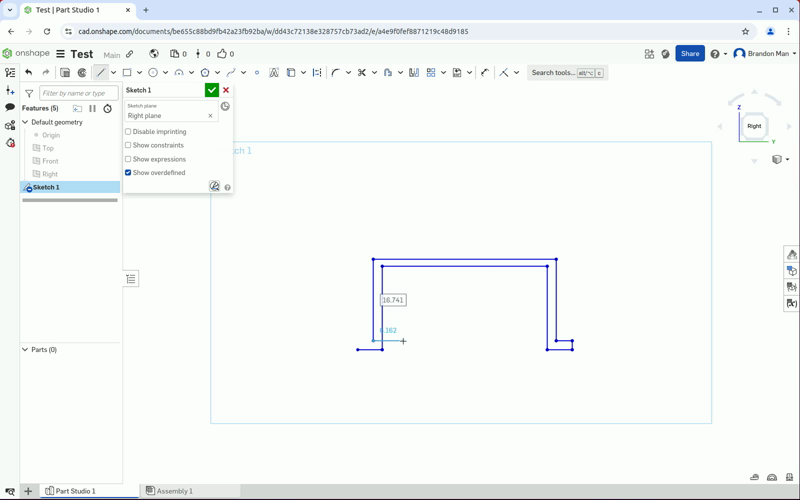
mouse_move(357, 340)
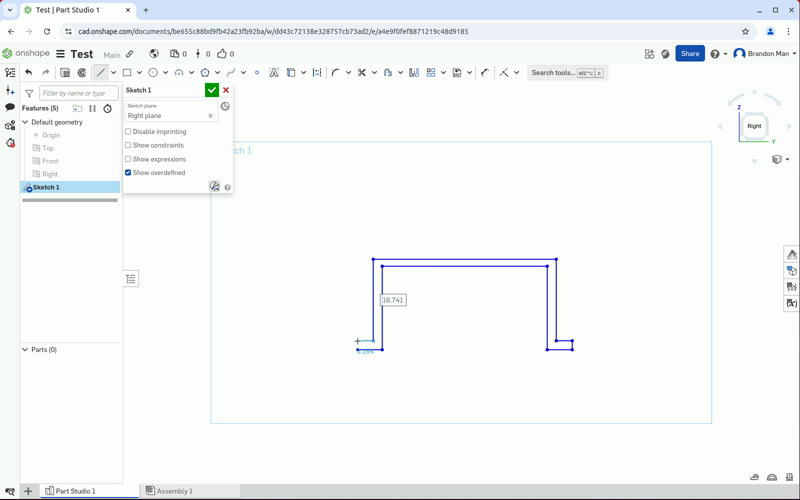
click(357, 340)
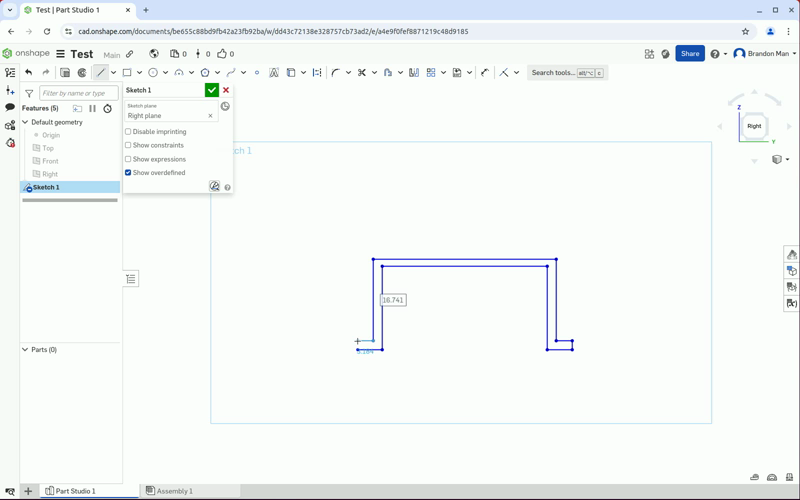
key_up(shift)
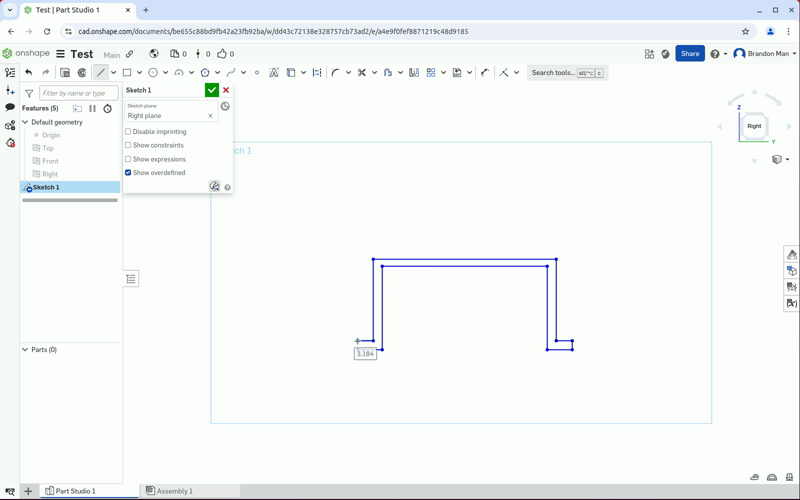
mouse_move(387, 340)
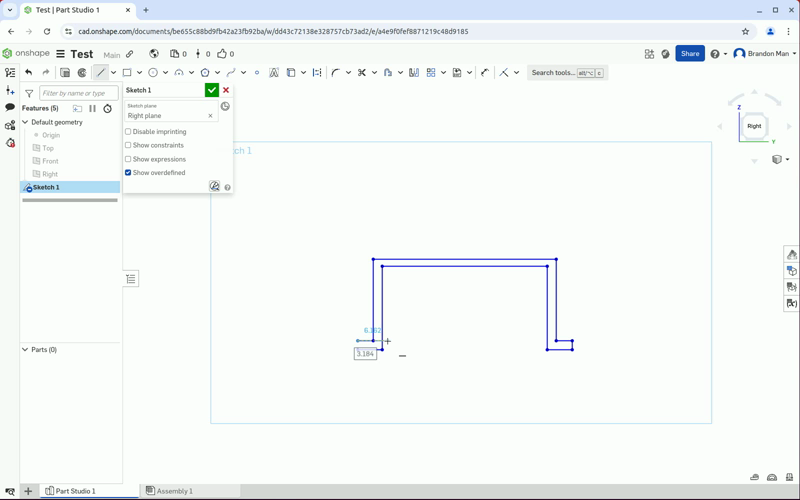
key_down(shift)
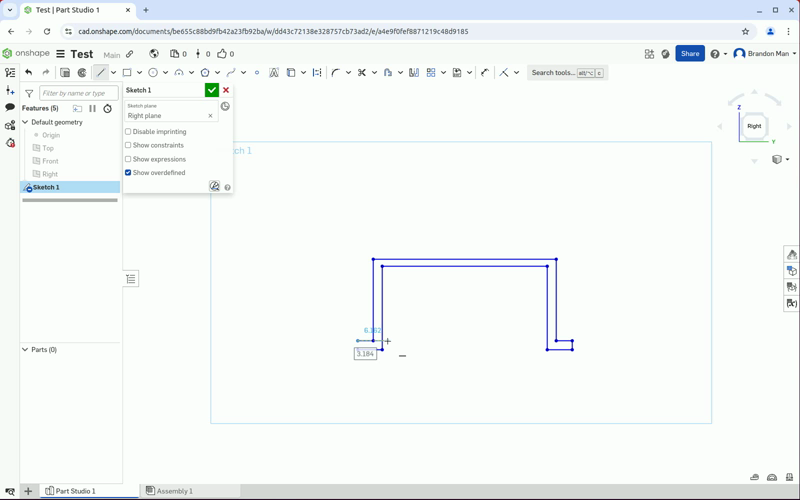
mouse_move(357, 349)
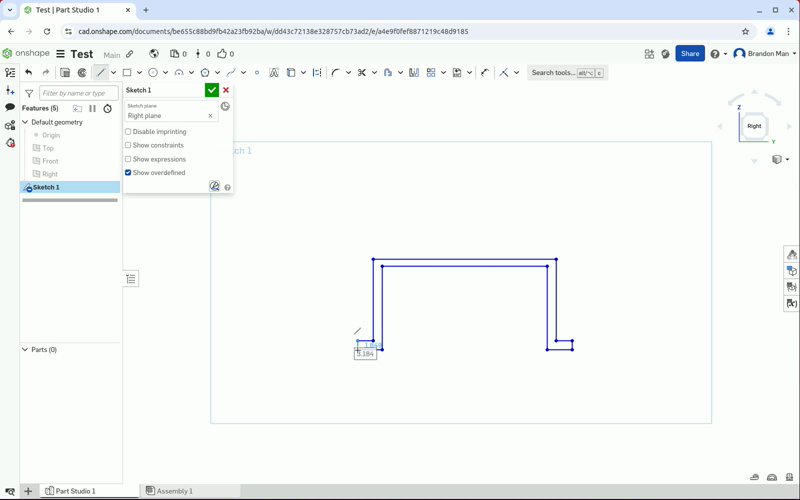
key_up(shift)
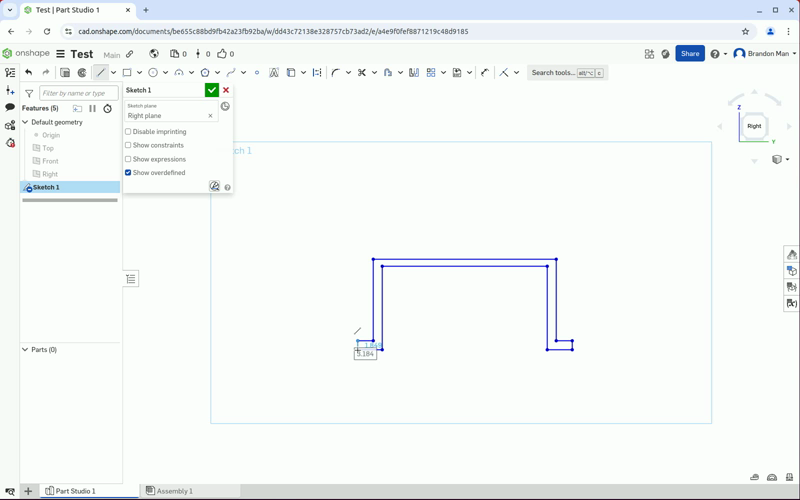
click(357, 349)
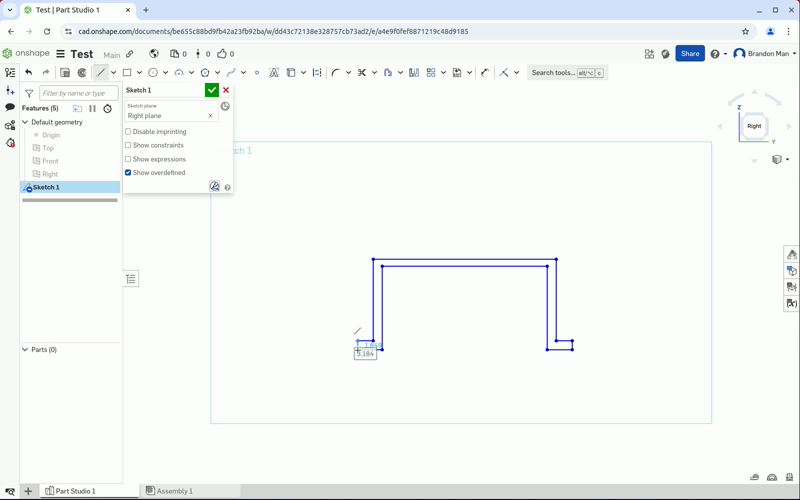
key(esc)
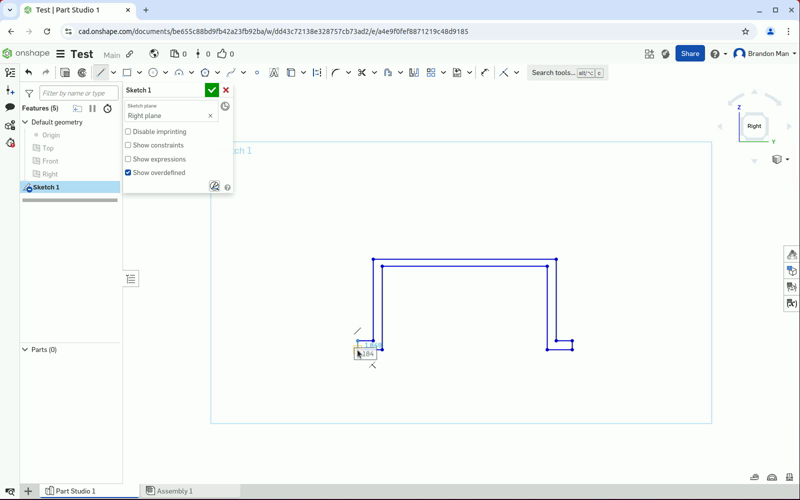
mouse_move(375, 322)
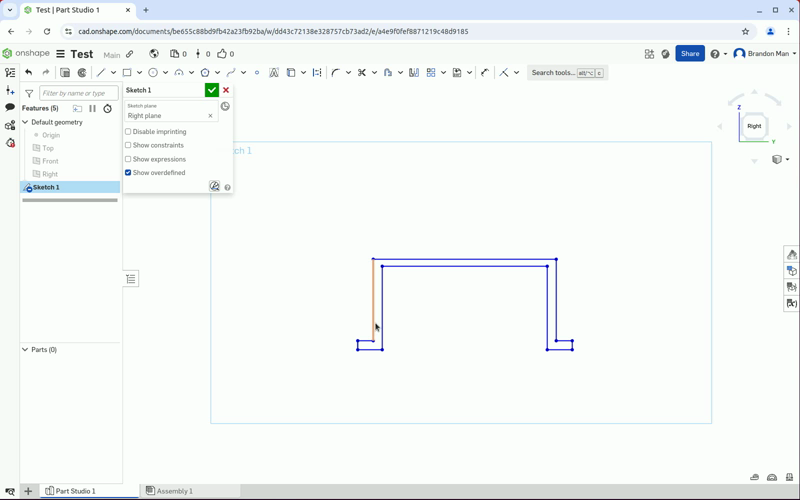
click(375, 322)
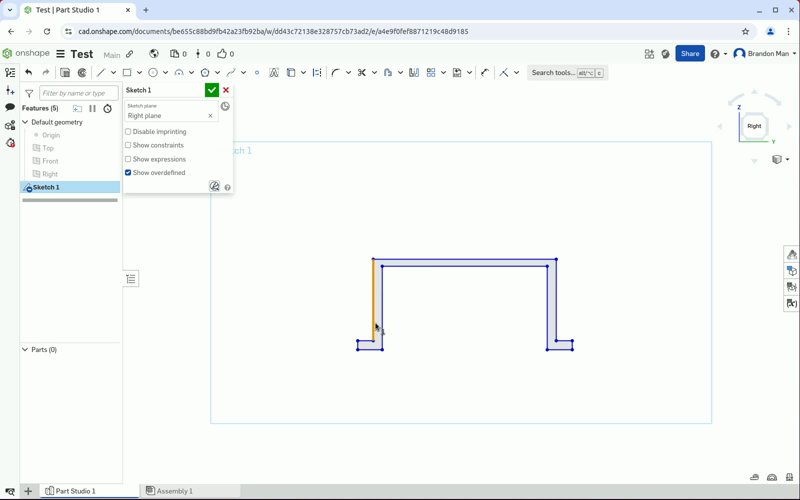
mouse_move(73, 352)
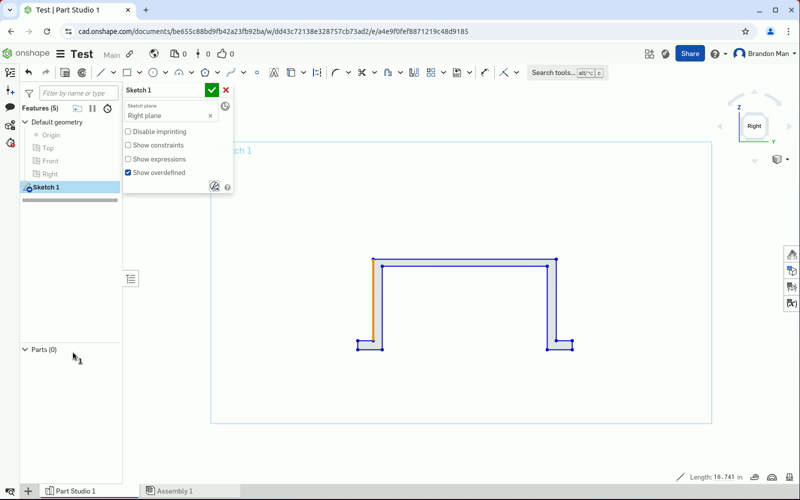
key(shift+y)
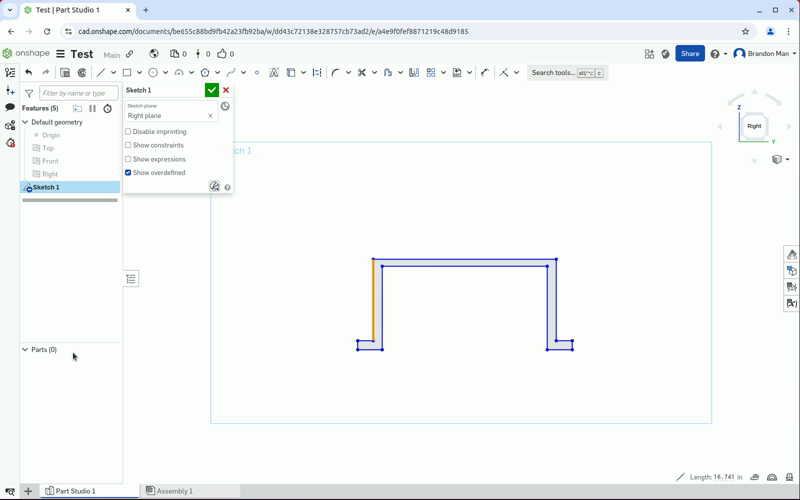
key(shift+e)
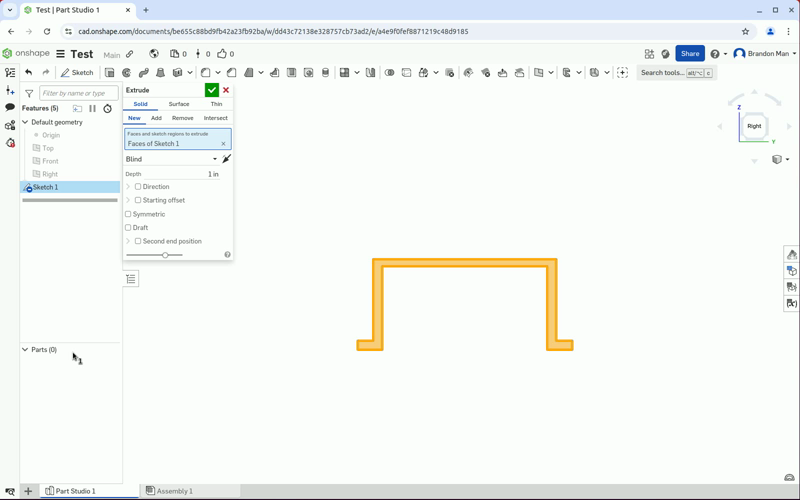
mouse_move(143, 106)
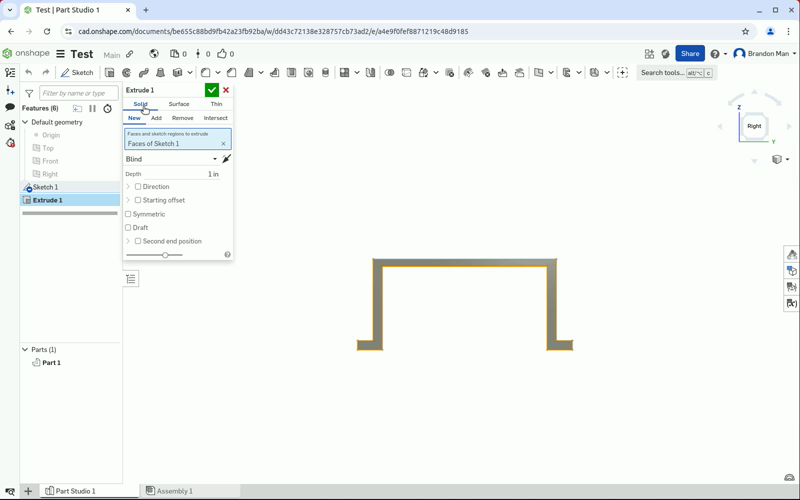
click(143, 106)
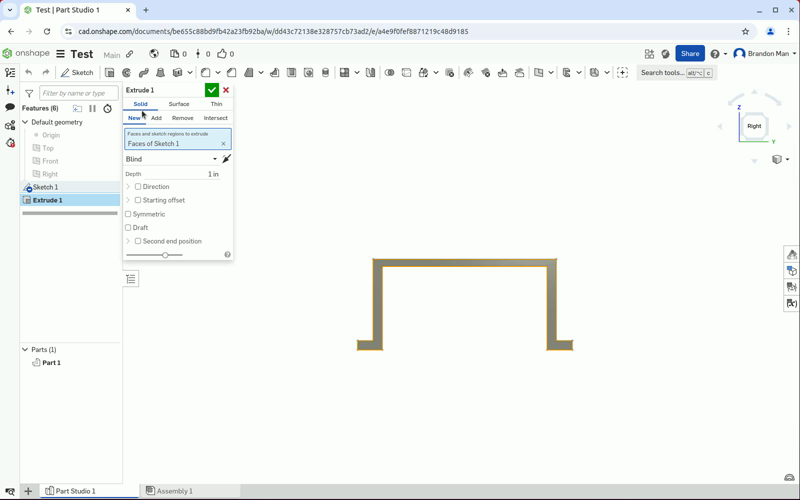
mouse_move(137, 120)
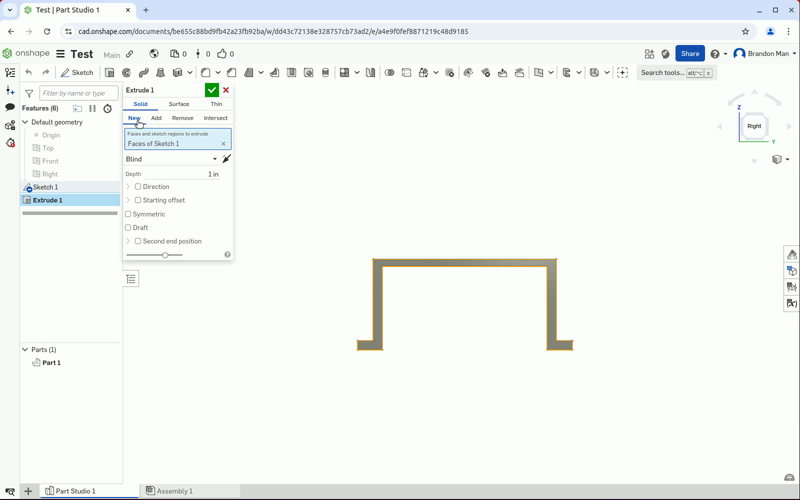
click(137, 120)
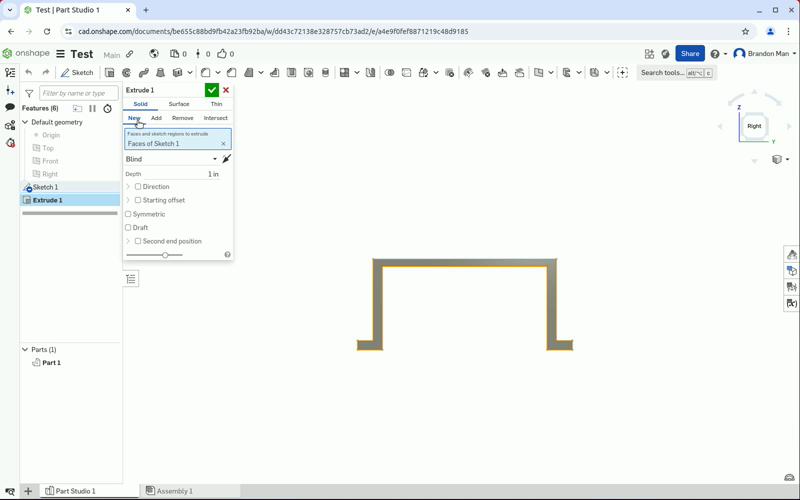
key(tab, 4)
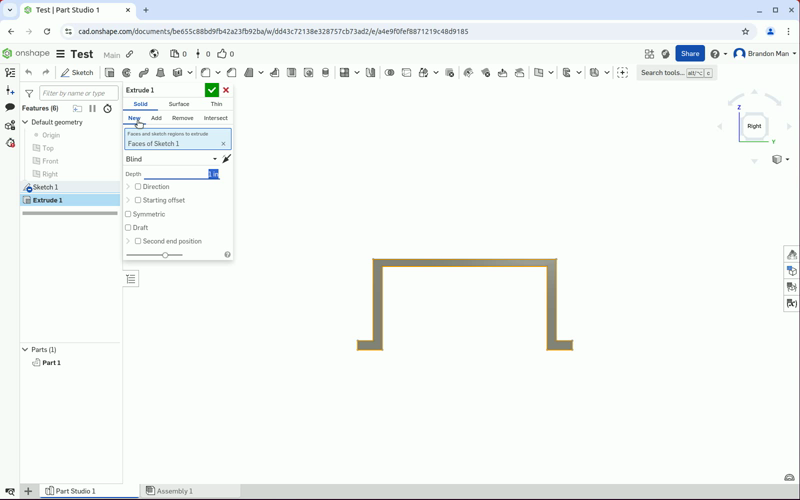
text(4.333)
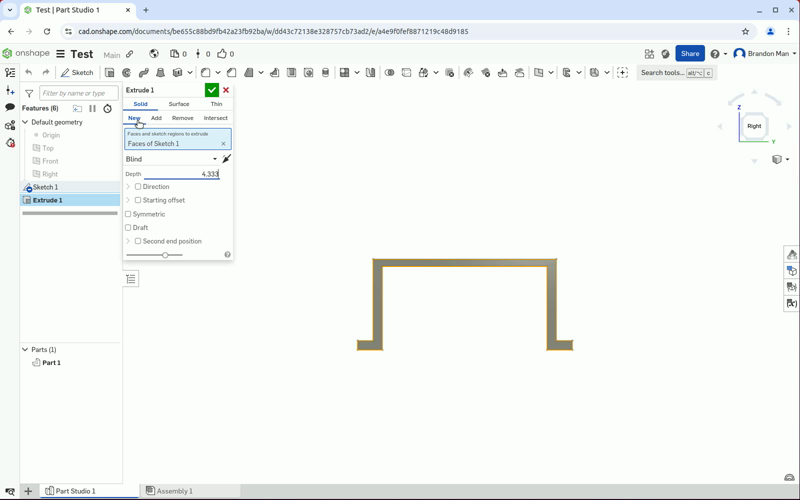
key(enter)
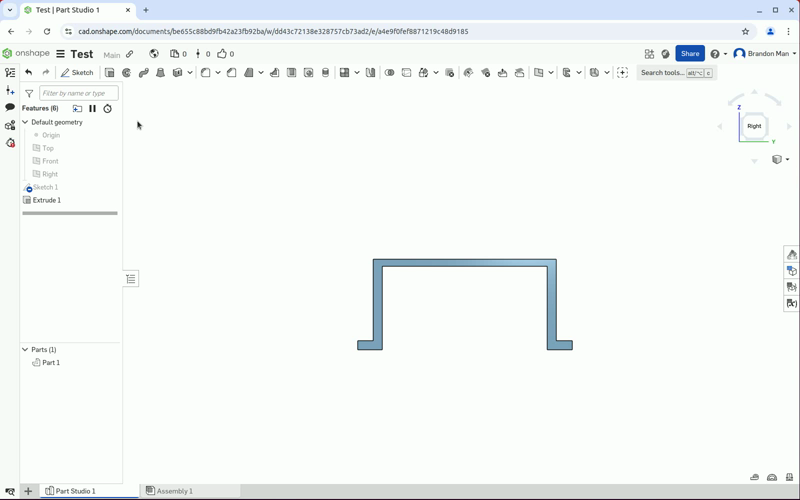
key(shift+h)
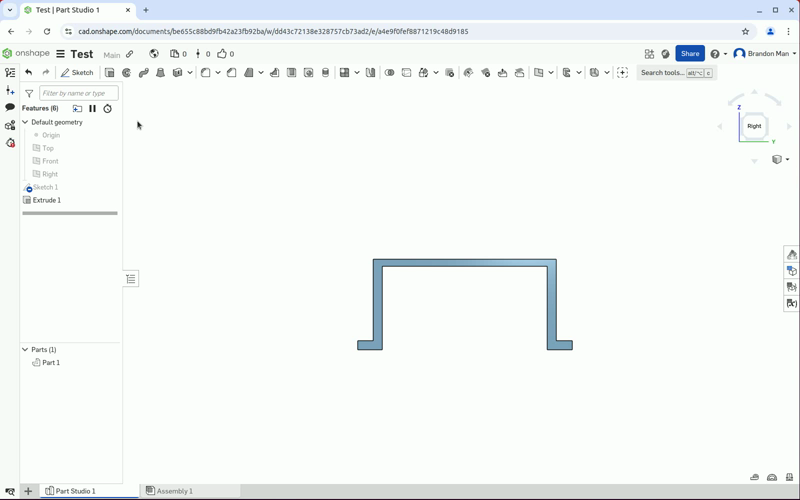
key(shift+h)
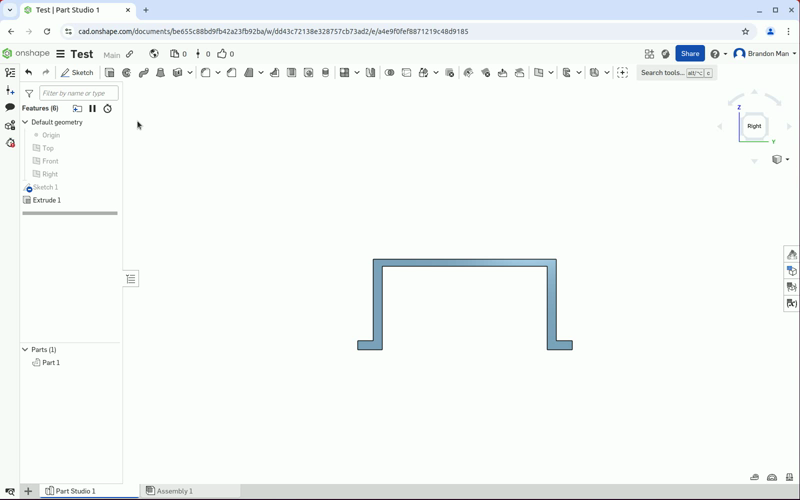
mouse_move(73, 189)
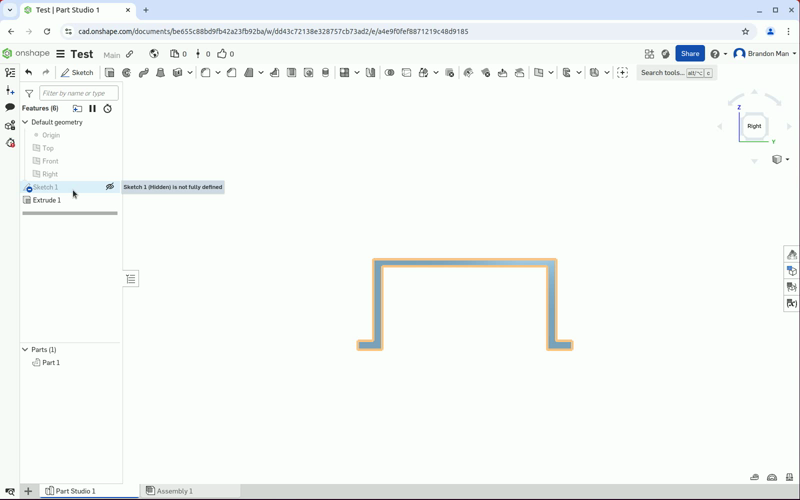
click(73, 189)
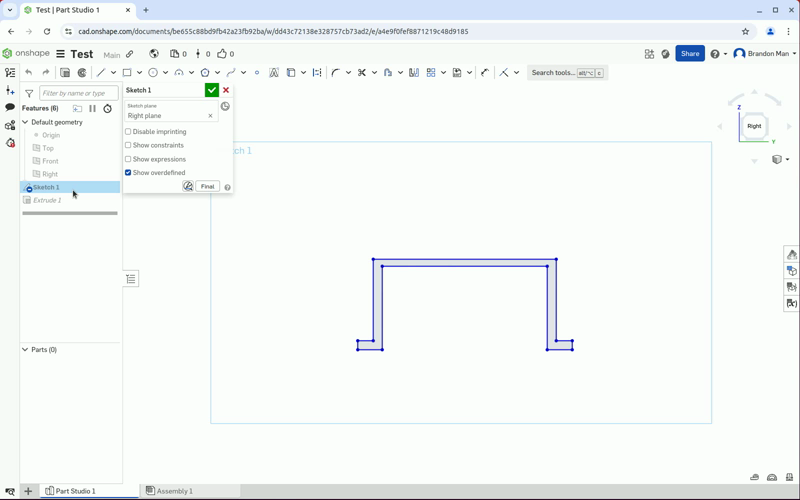
mouse_move(229, 92)
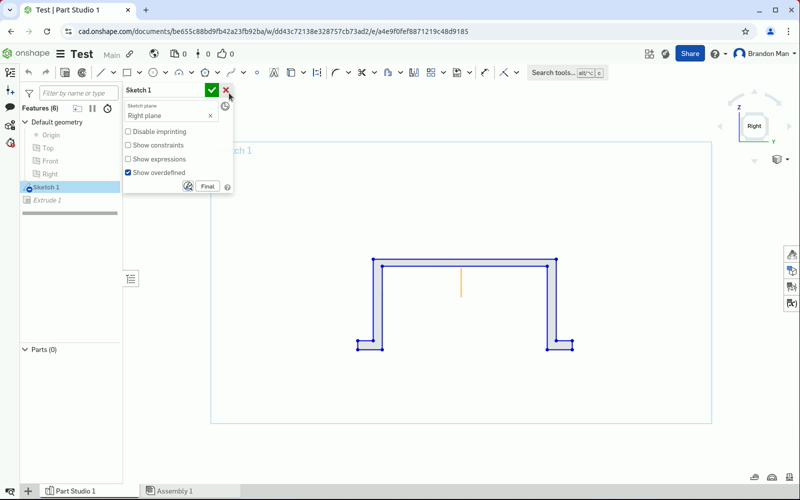
click(229, 92)
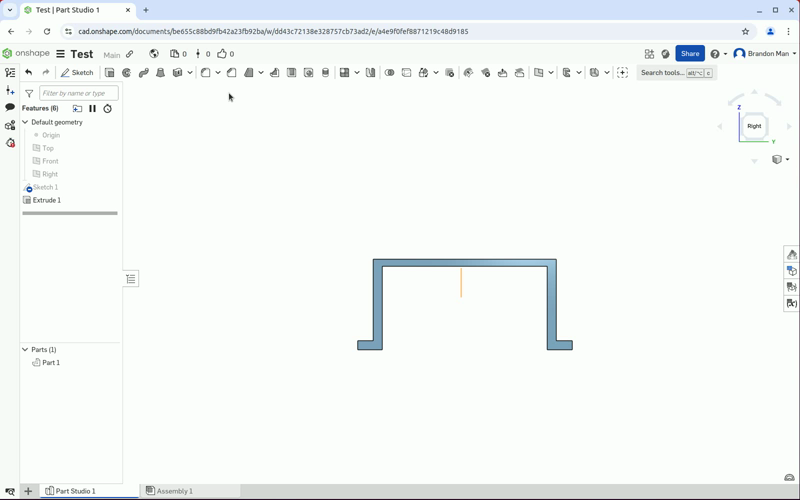
mouse_move(73, 352)
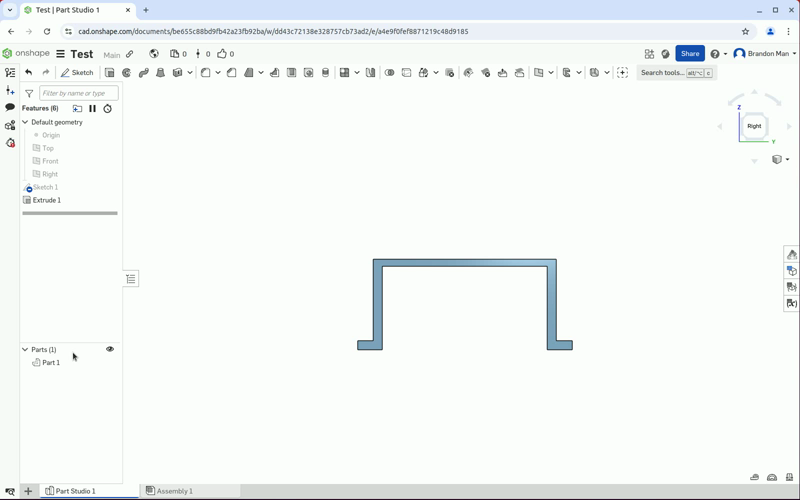
key(y)
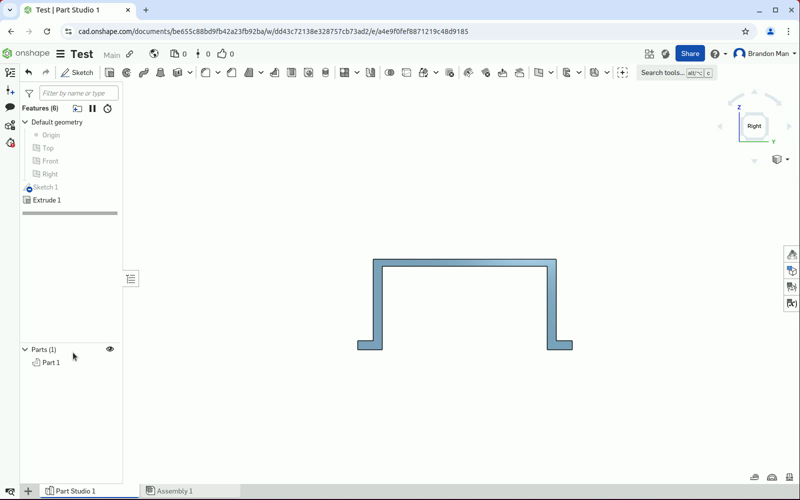
key(shift+p)
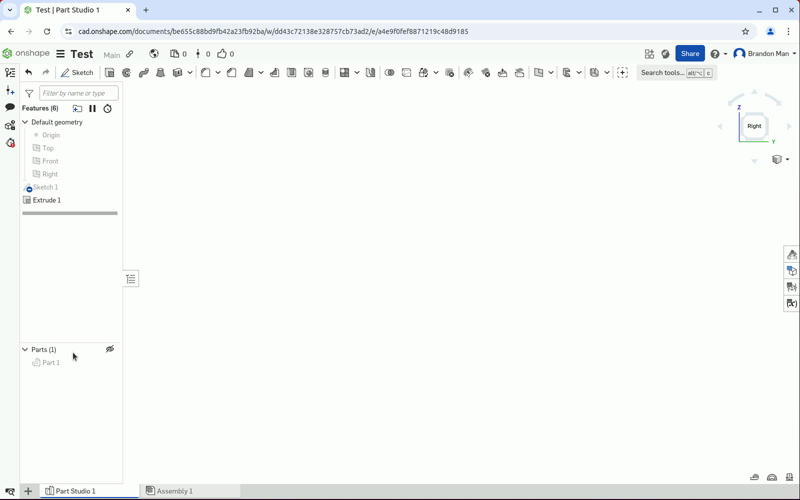
key(space)
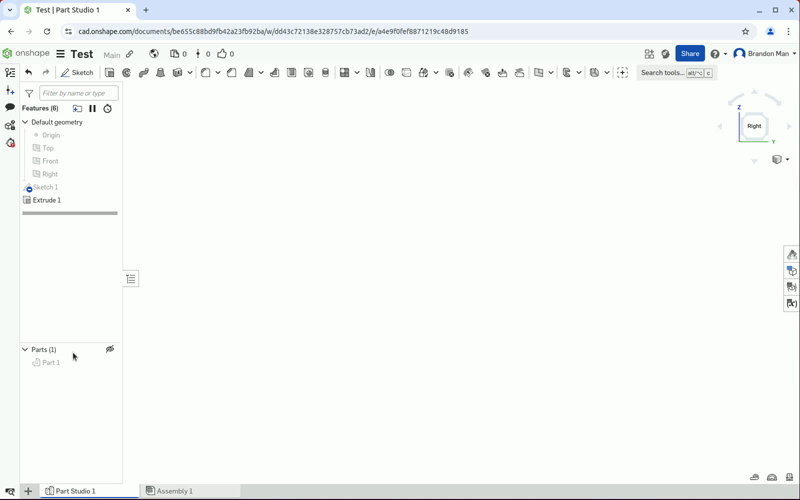
key_down(shift)
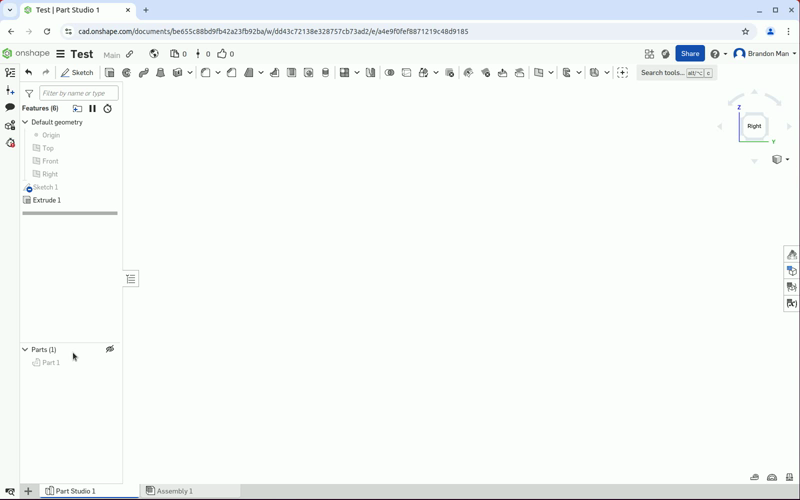
key(right)
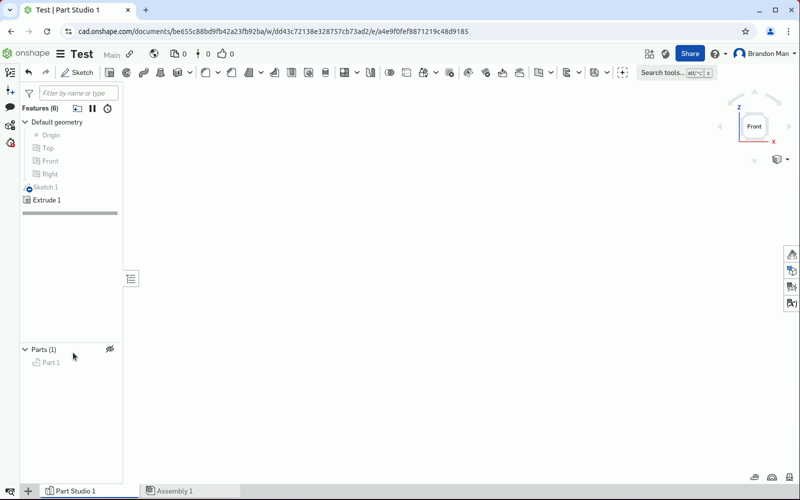
key_up(shift)
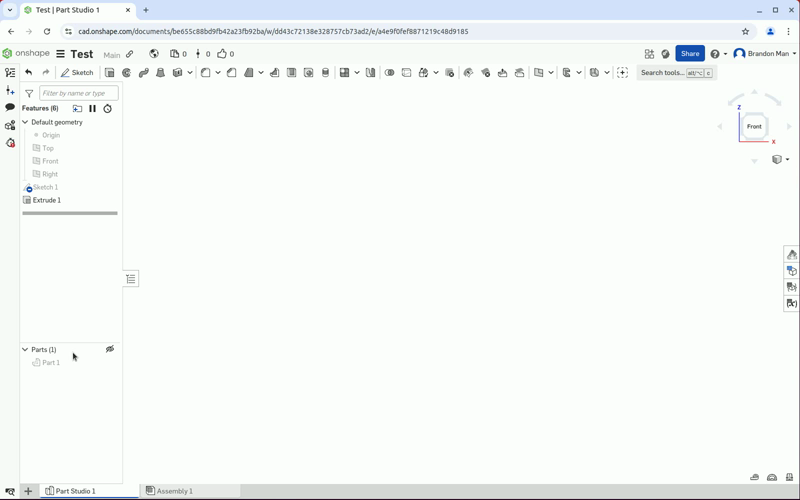
key(space)
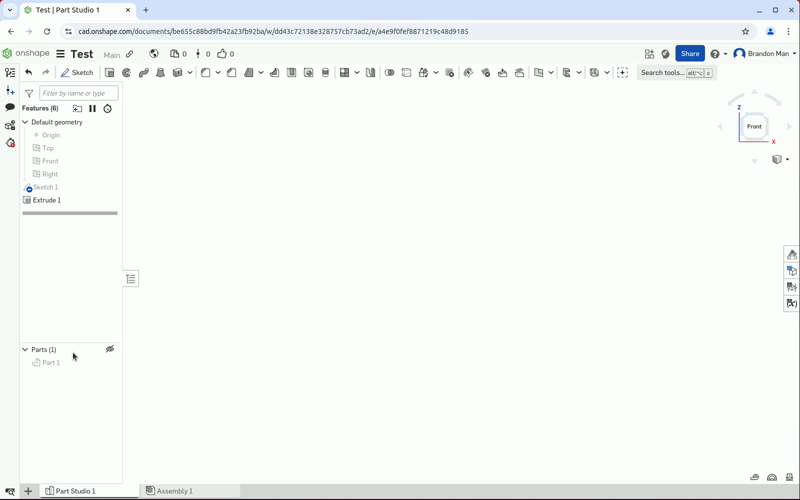
key_down(shift)
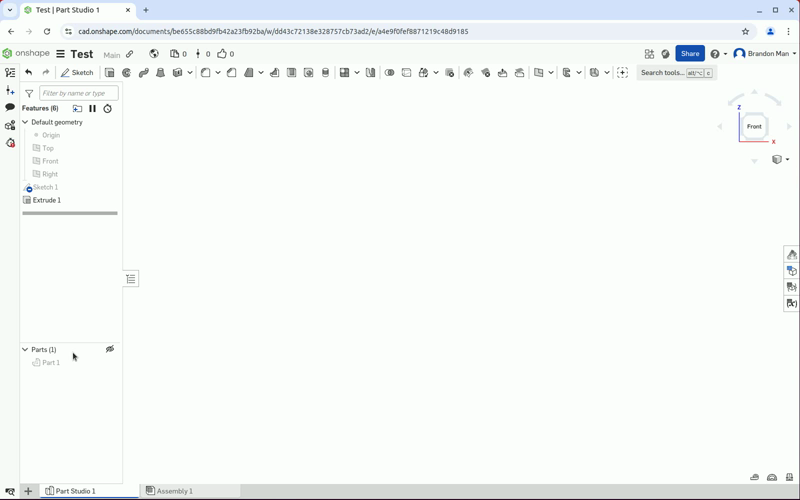
key(down)
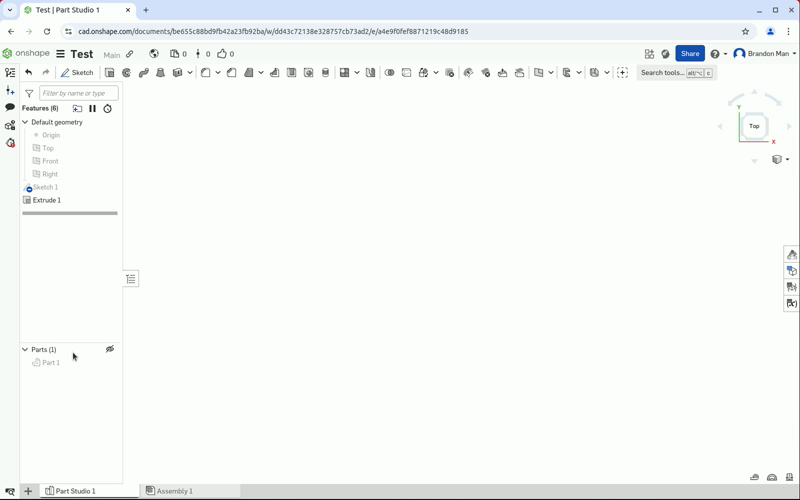
key_up(shift)
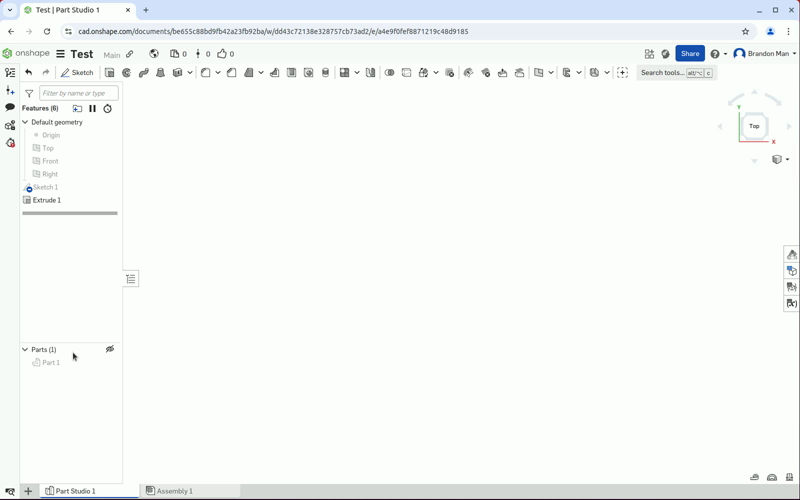
mouse_move(73, 352)
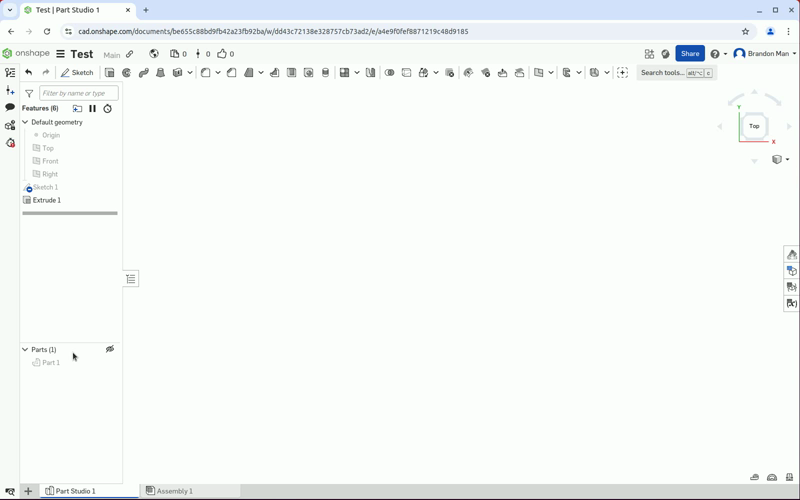
key(shift+y)
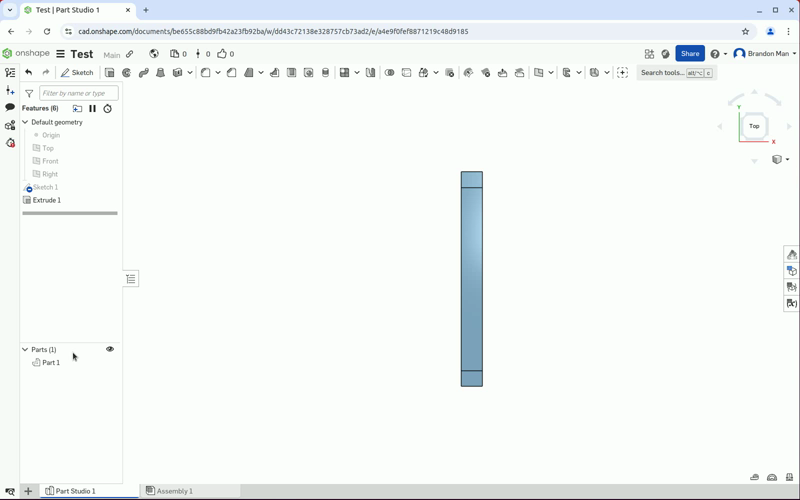
mouse_move(541, 75)
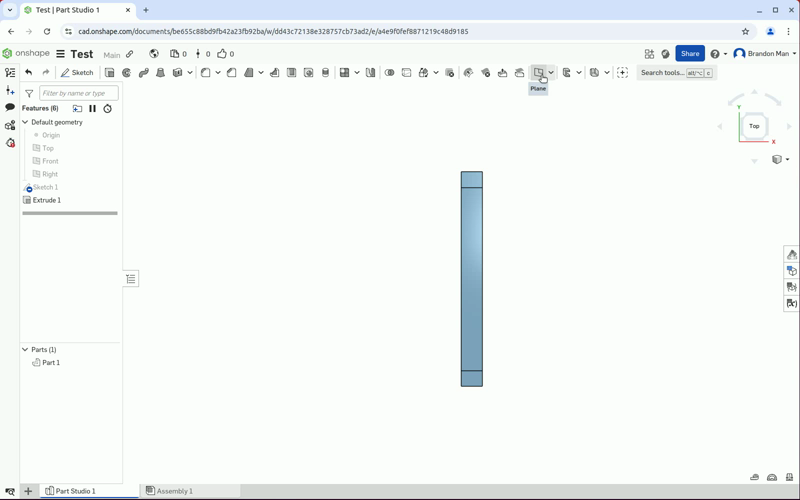
click(541, 75)
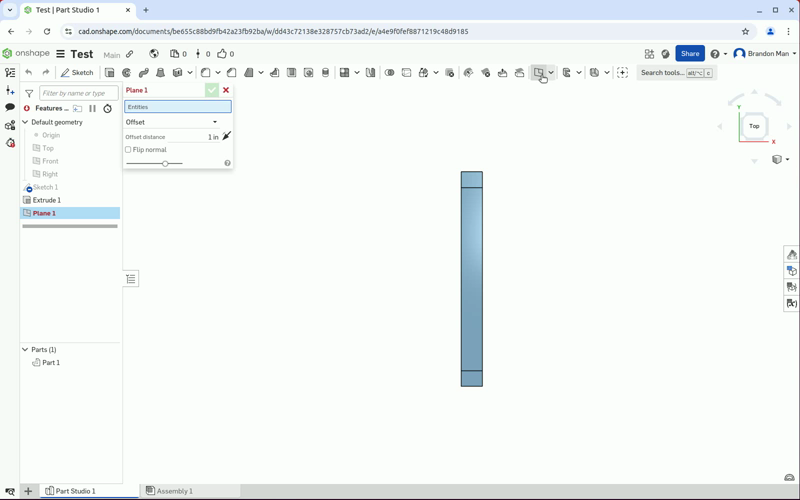
mouse_move(73, 150)
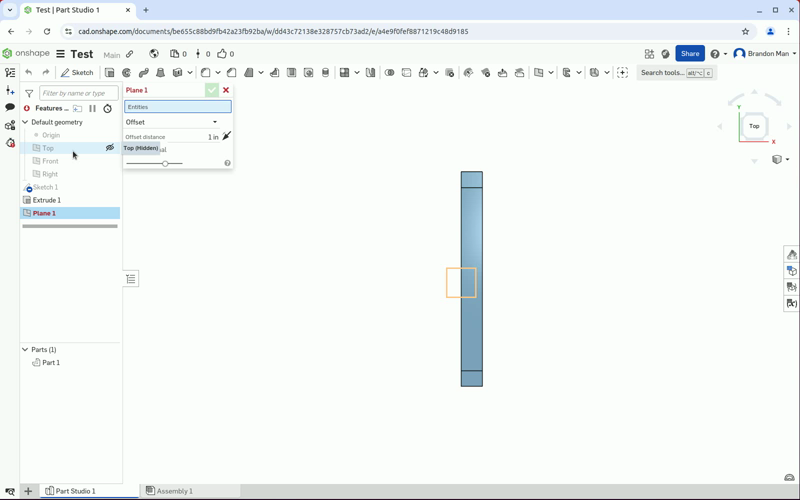
click(73, 150)
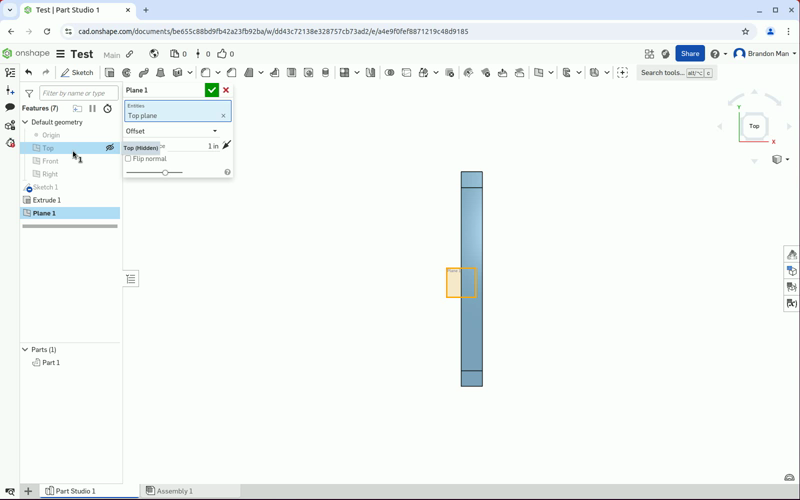
key(tab, 2)
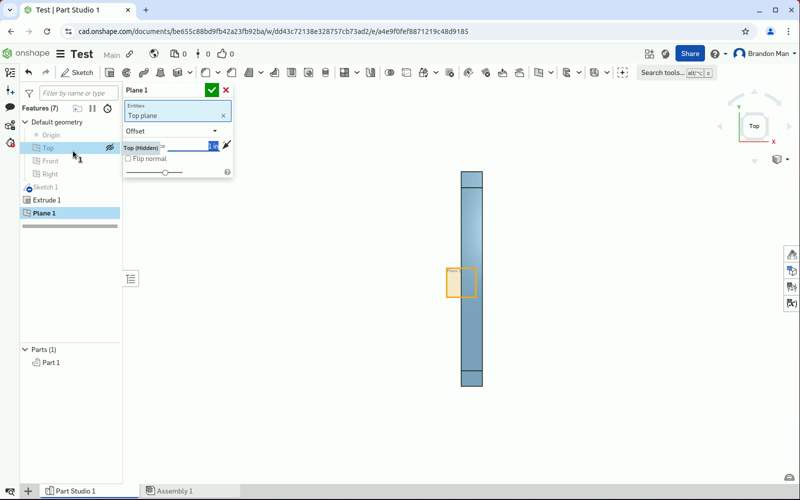
text(11.801)
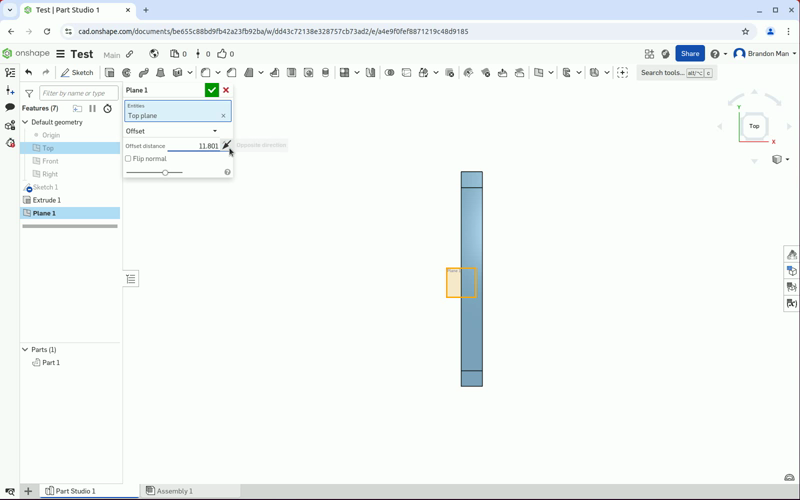
mouse_move(229, 147)
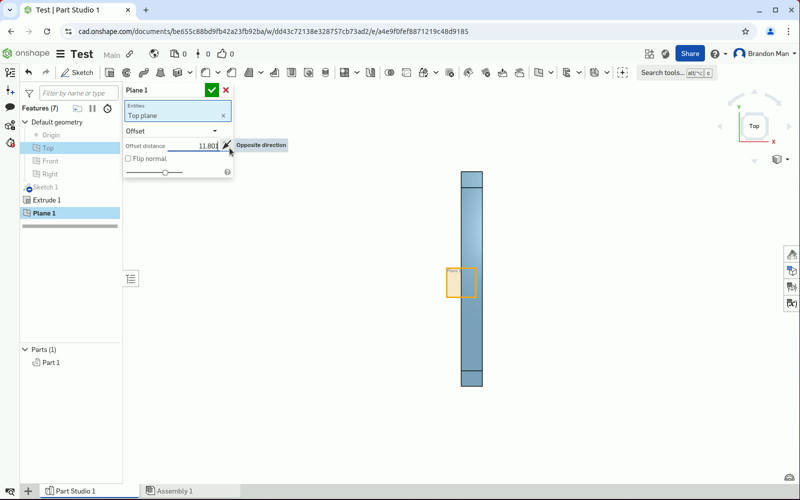
click(229, 147)
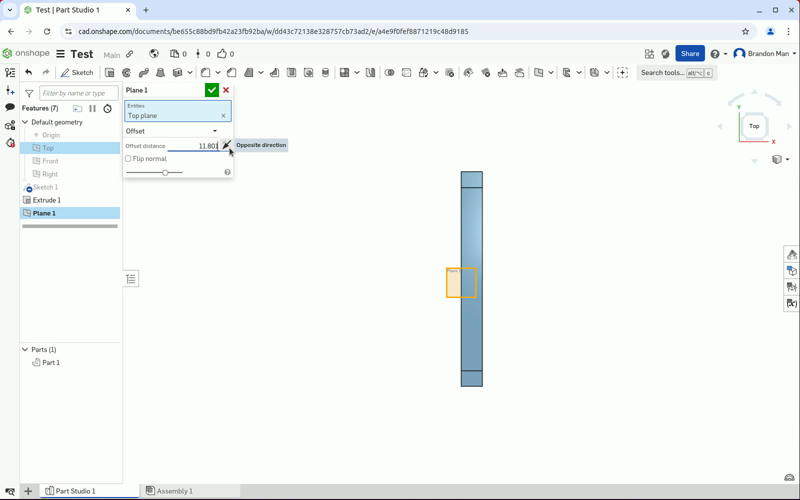
key(enter, 2)
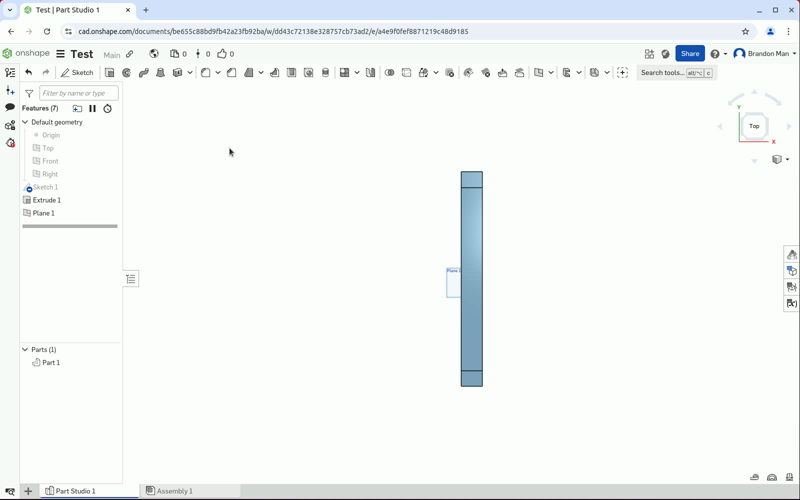
key(shift+s)
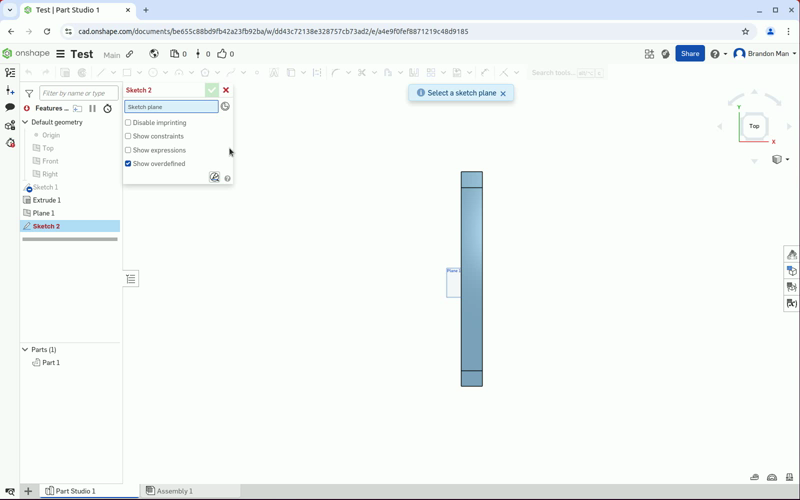
mouse_move(73, 215)
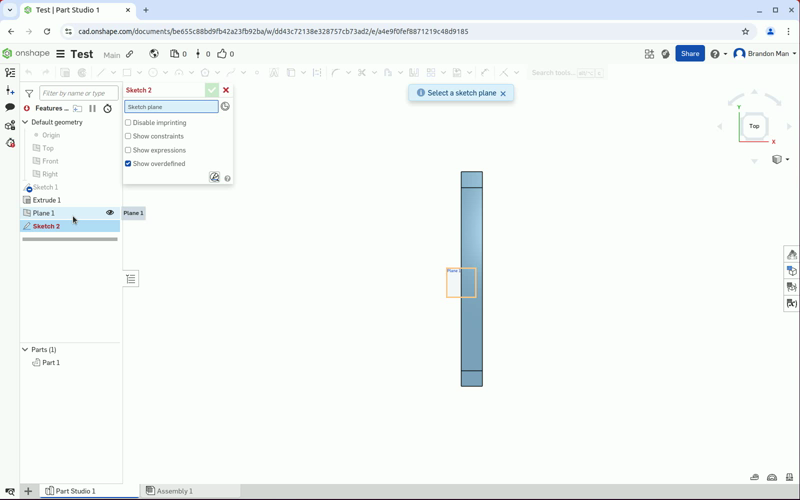
click(73, 215)
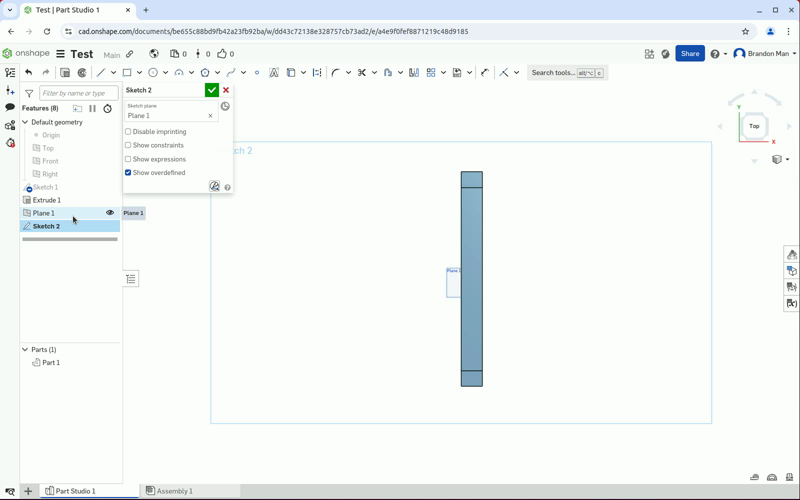
mouse_move(73, 352)
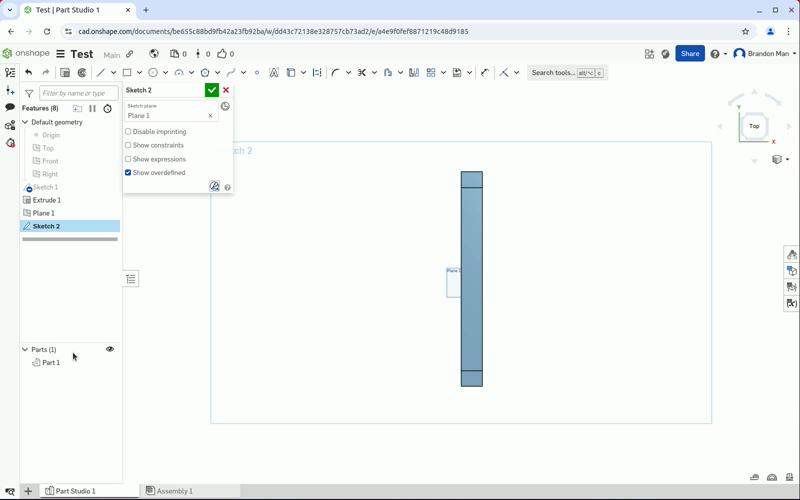
key(y)
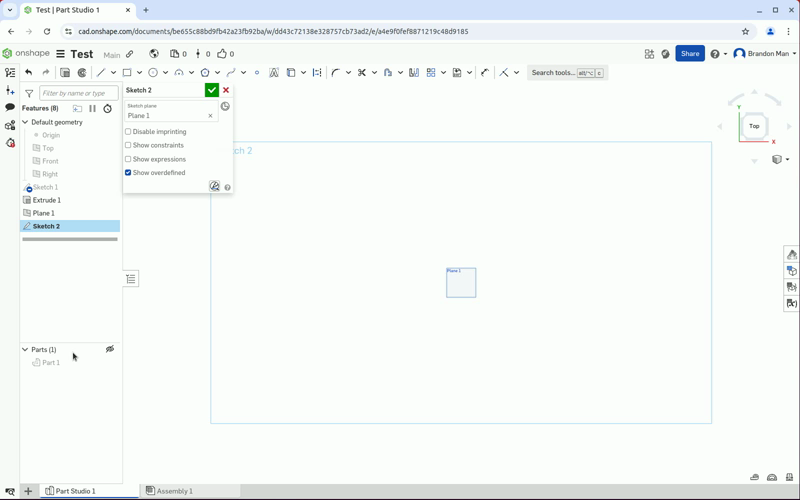
key(c)
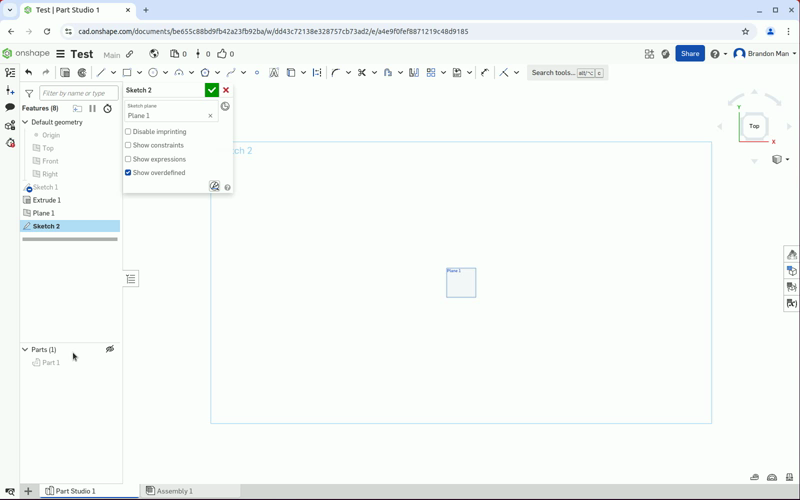
key_down(shift)
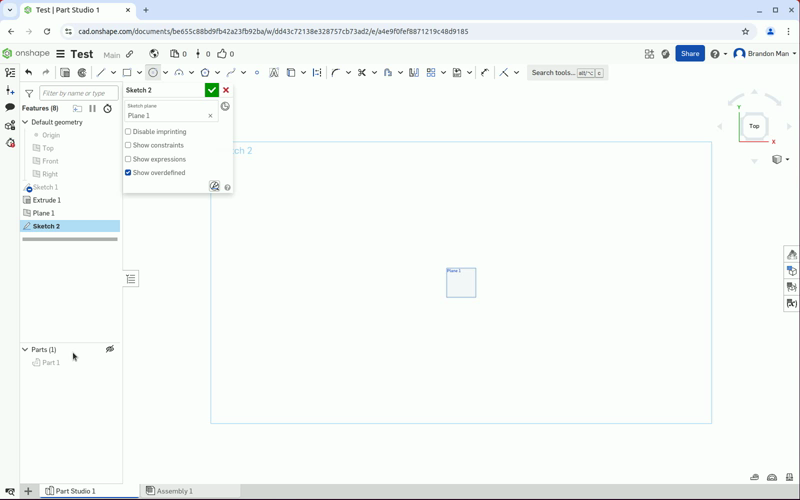
mouse_move(471, 178)
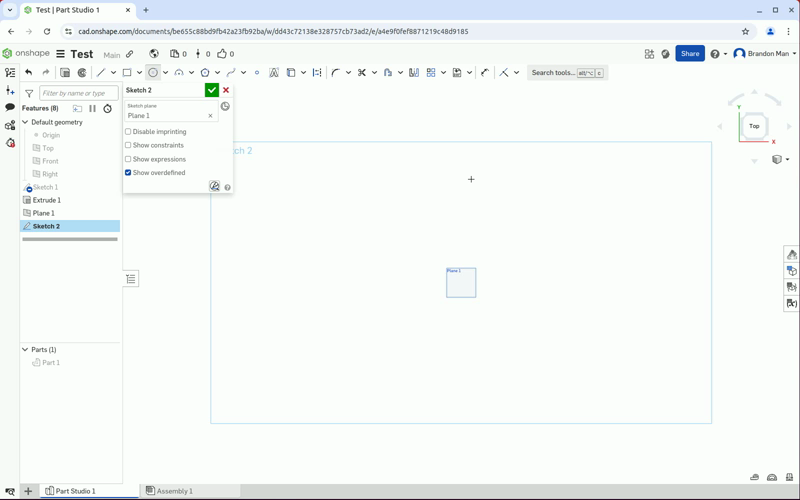
click(471, 178)
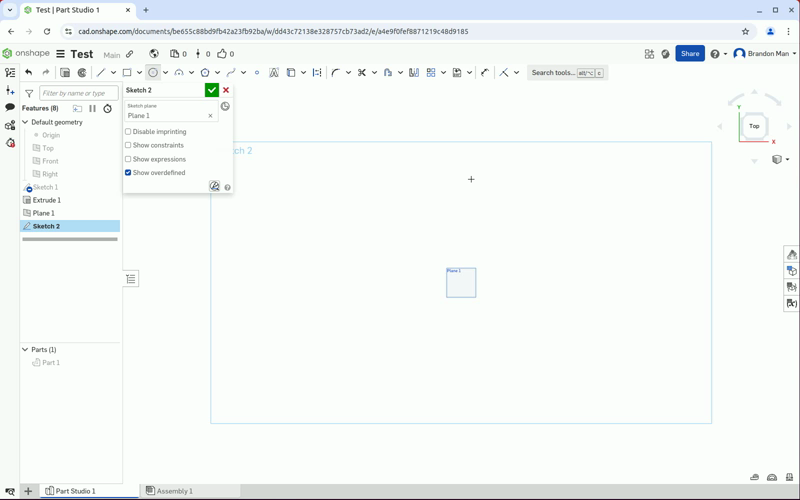
key_up(shift)
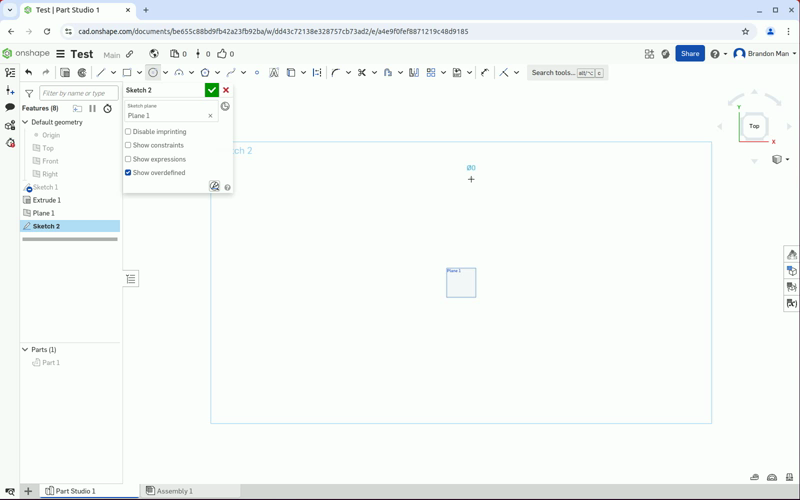
mouse_move(476, 178)
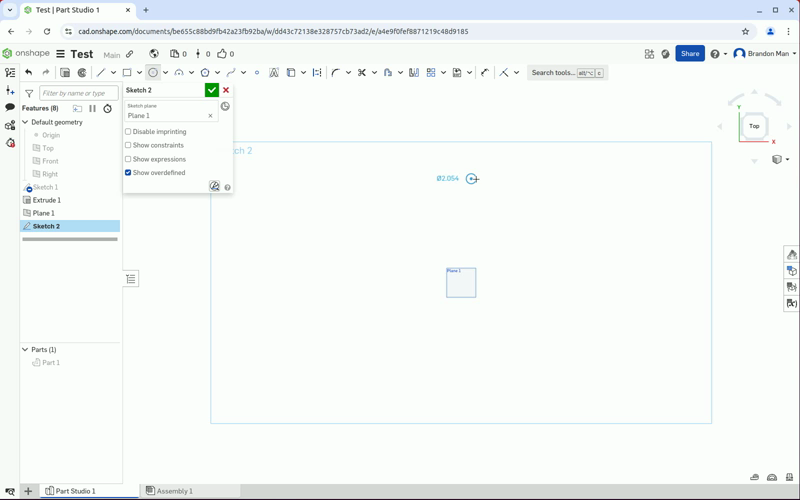
click(476, 178)
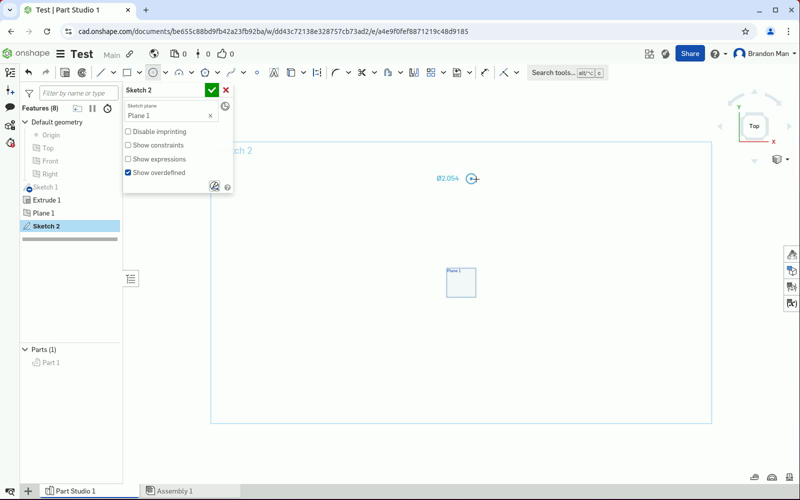
key(esc)
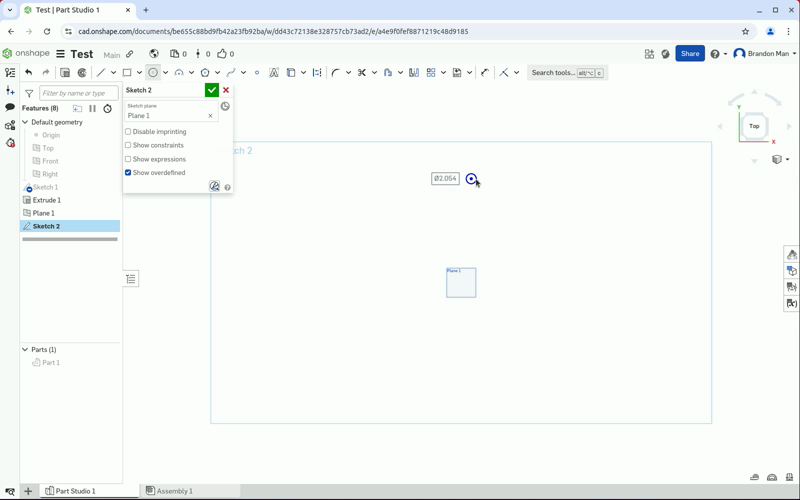
mouse_move(469, 174)
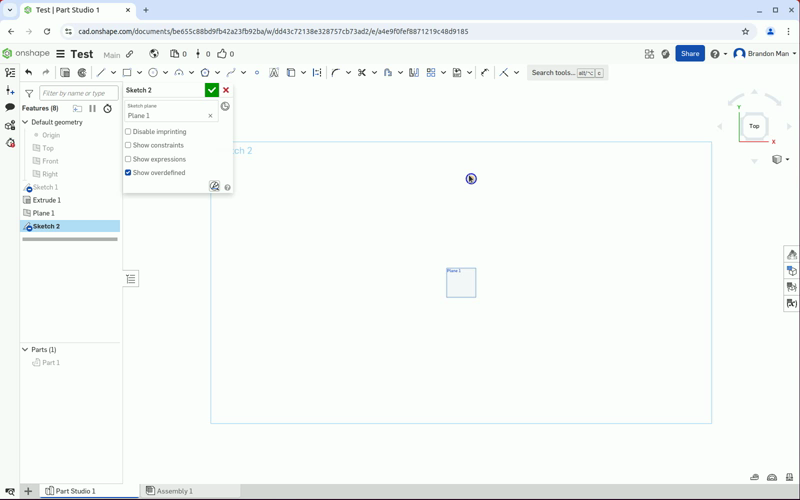
scroll(6)
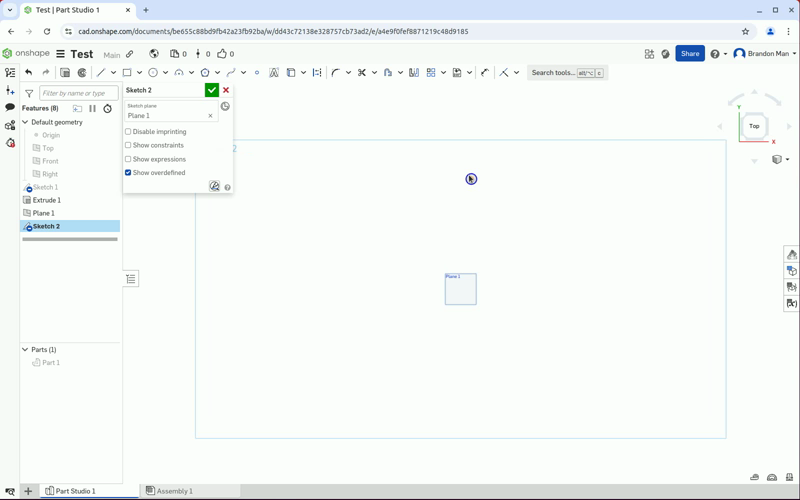
scroll(6)
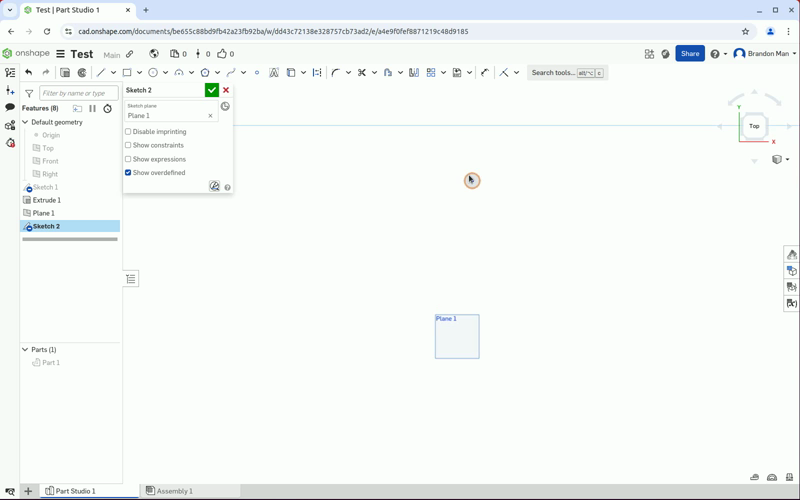
scroll(6)
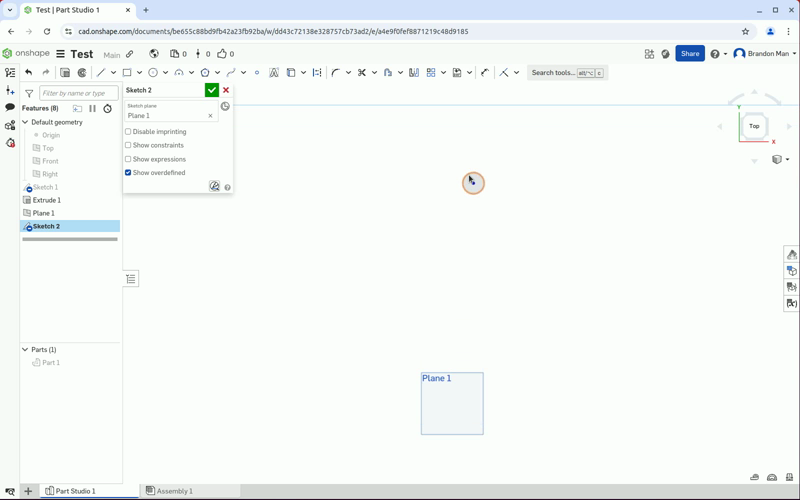
scroll(6)
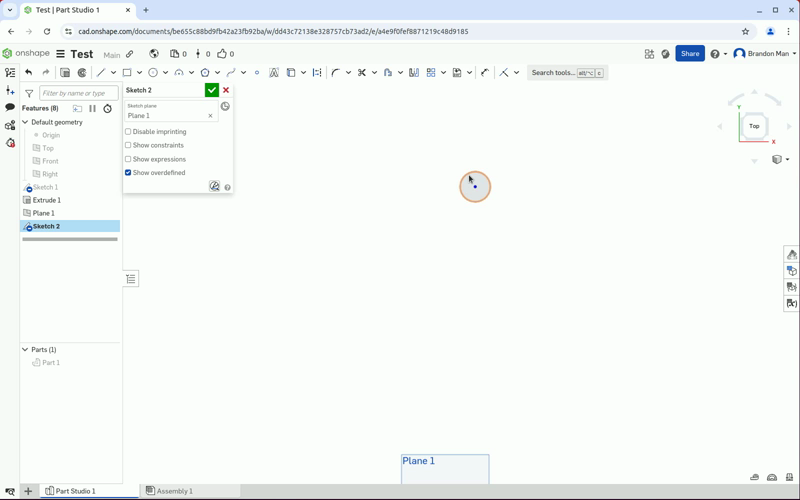
scroll(6)
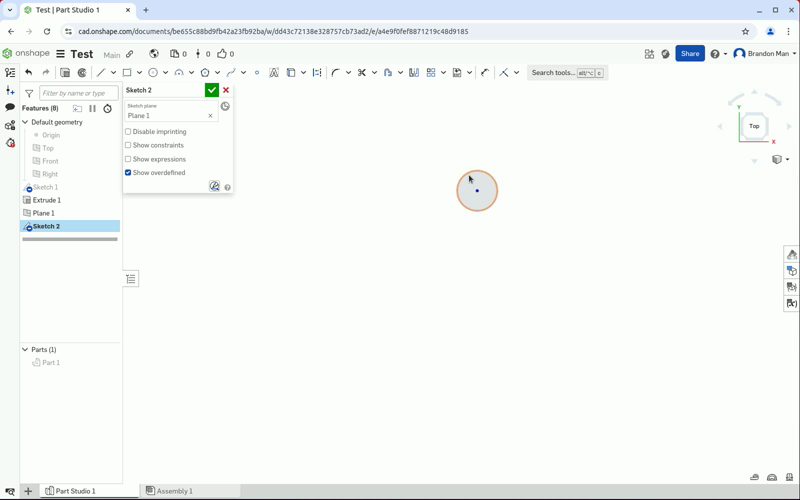
scroll(6)
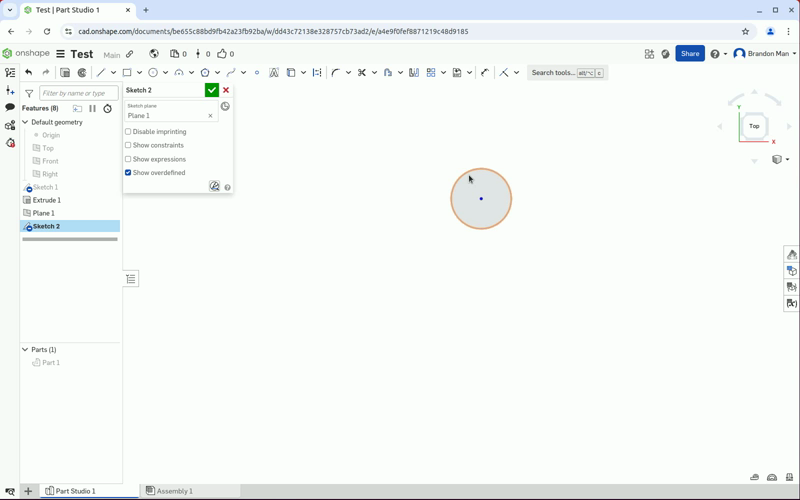
scroll(6)
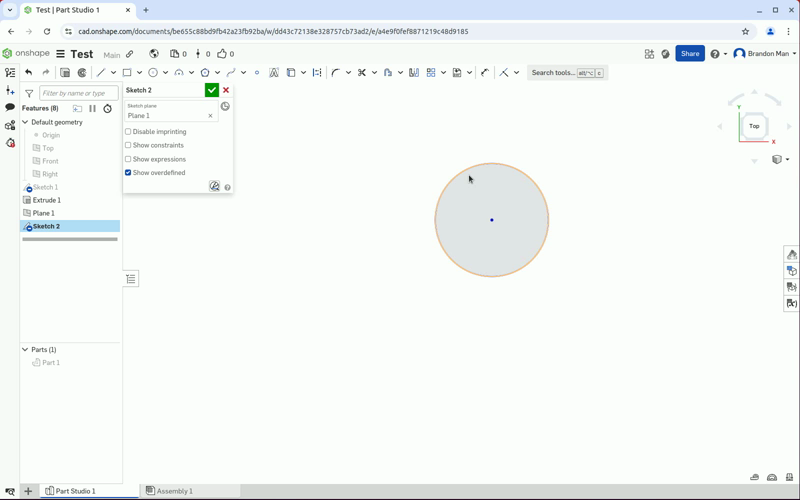
click(469, 174)
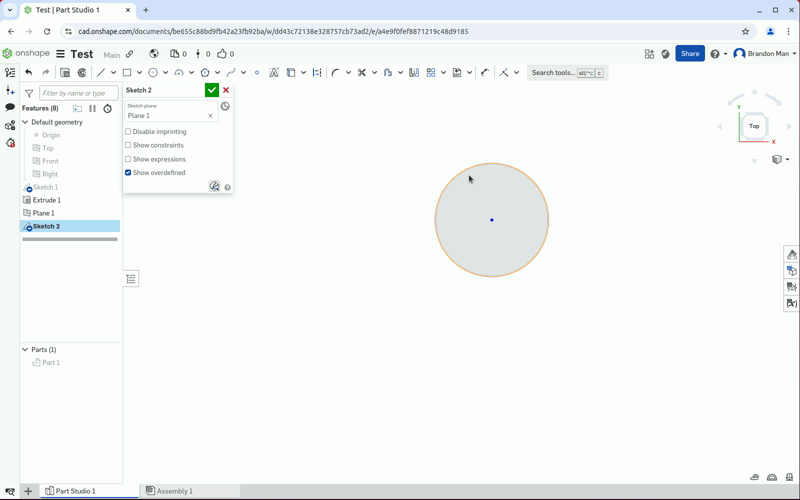
scroll(-6)
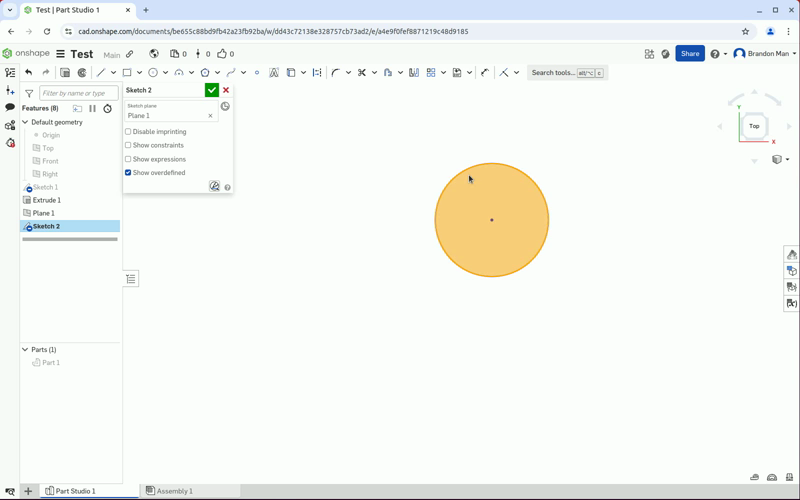
scroll(-6)
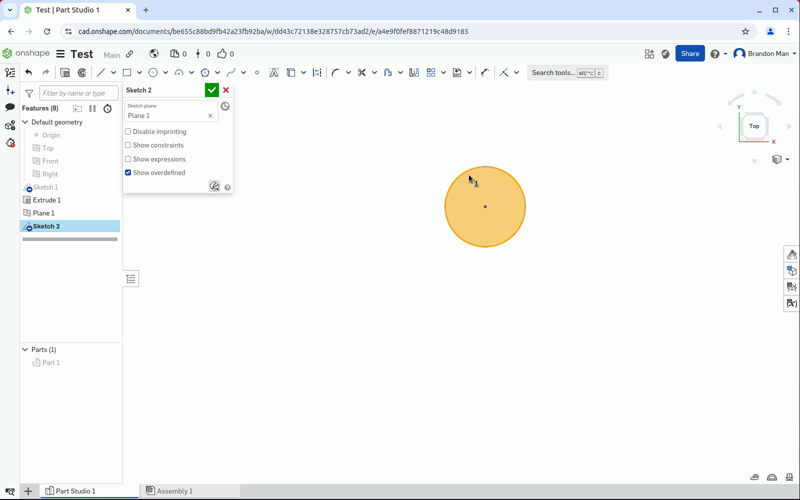
scroll(-6)
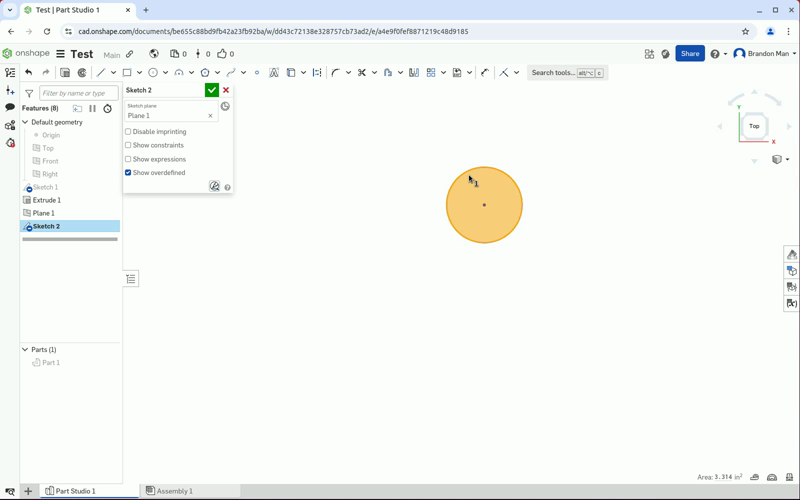
scroll(-6)
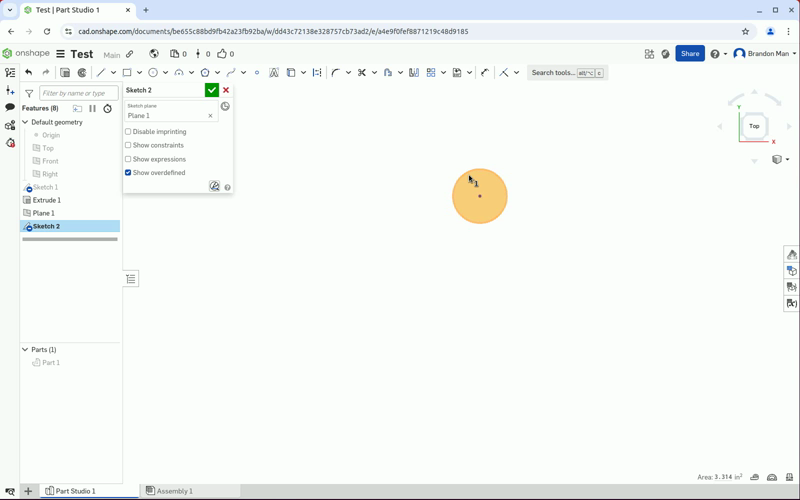
scroll(-6)
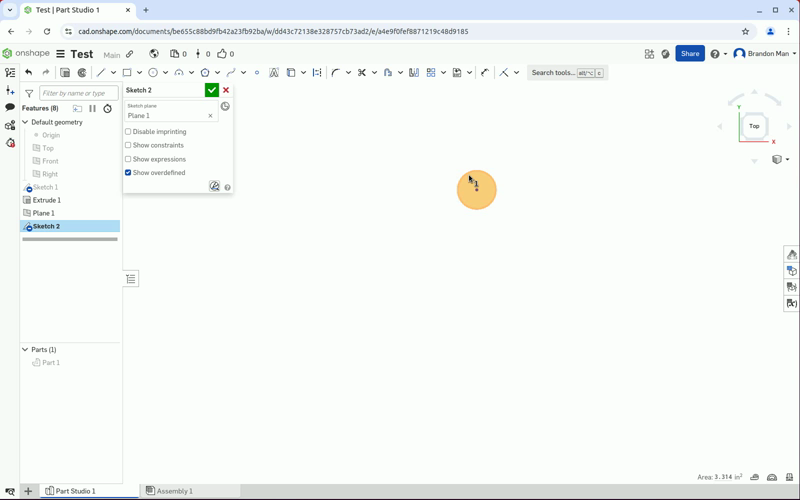
scroll(-6)
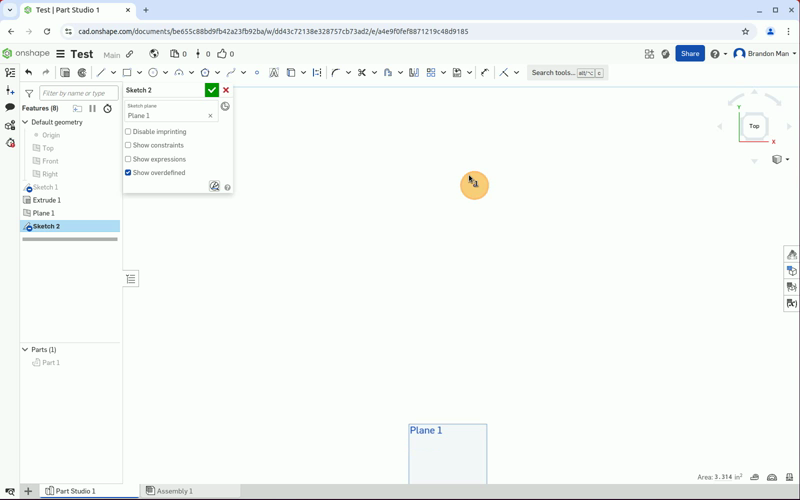
scroll(-6)
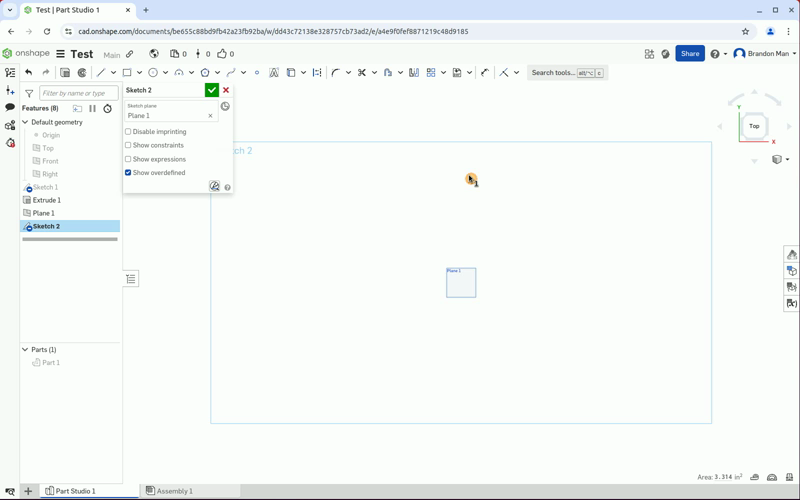
mouse_move(73, 352)
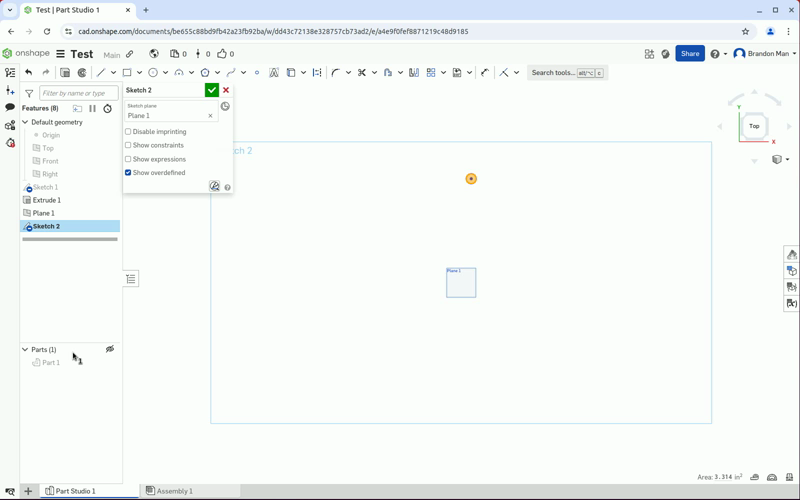
key(shift+y)
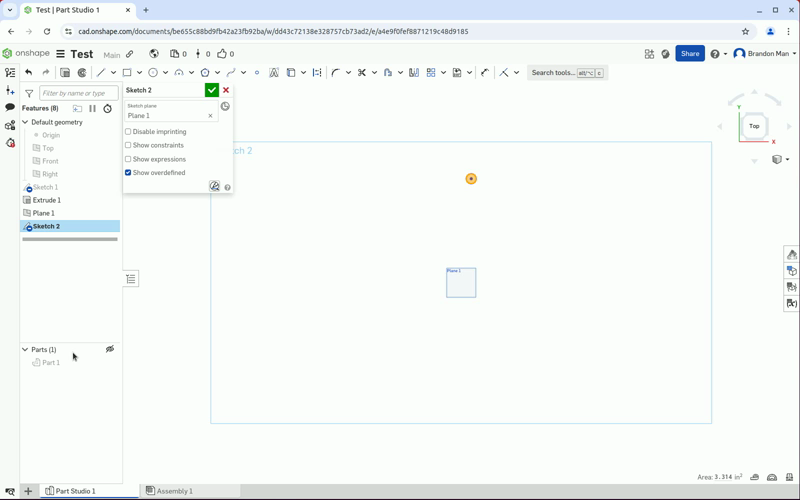
key(shift+e)
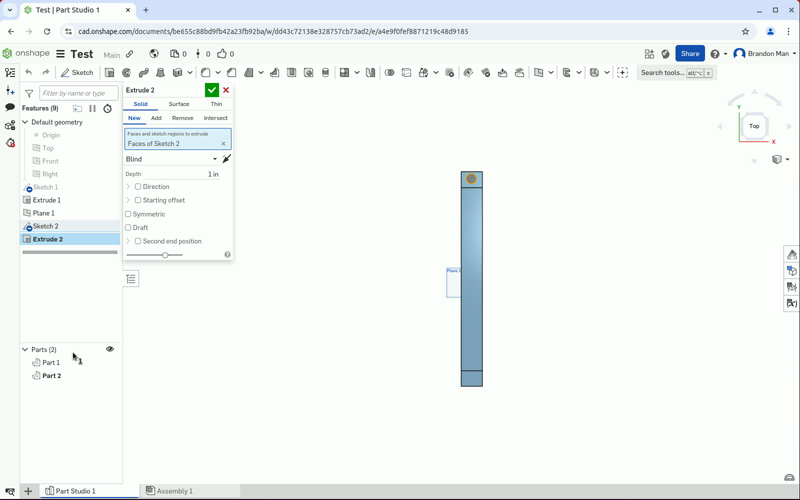
mouse_move(143, 106)
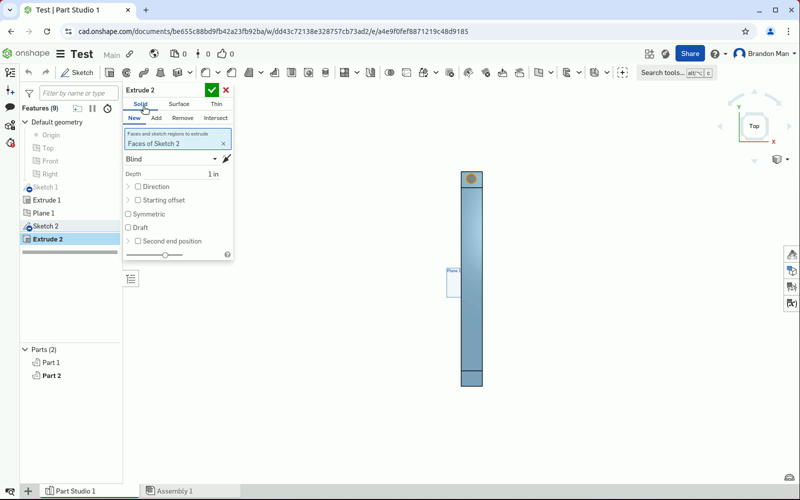
click(143, 106)
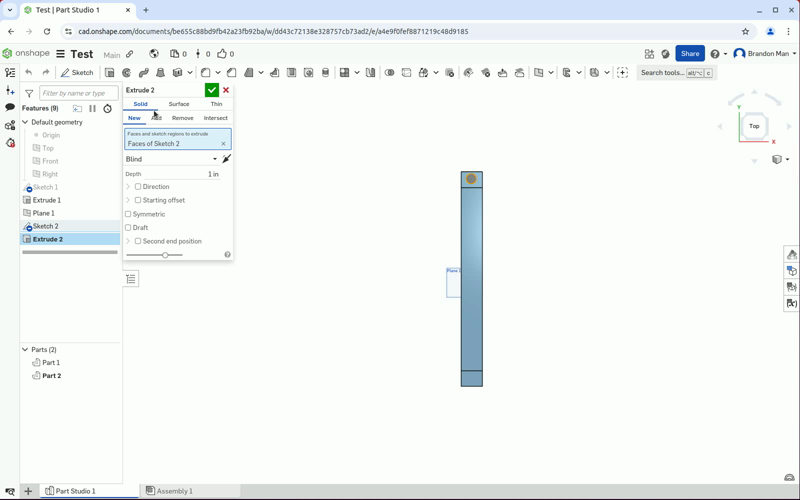
mouse_move(186, 120)
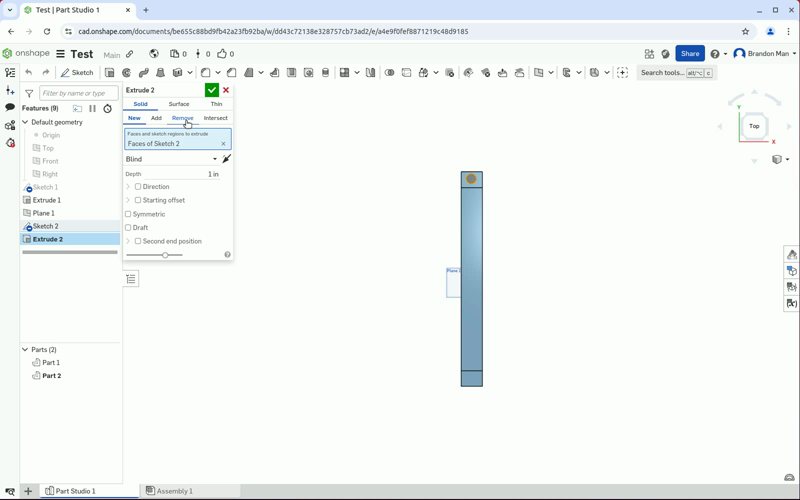
click(186, 120)
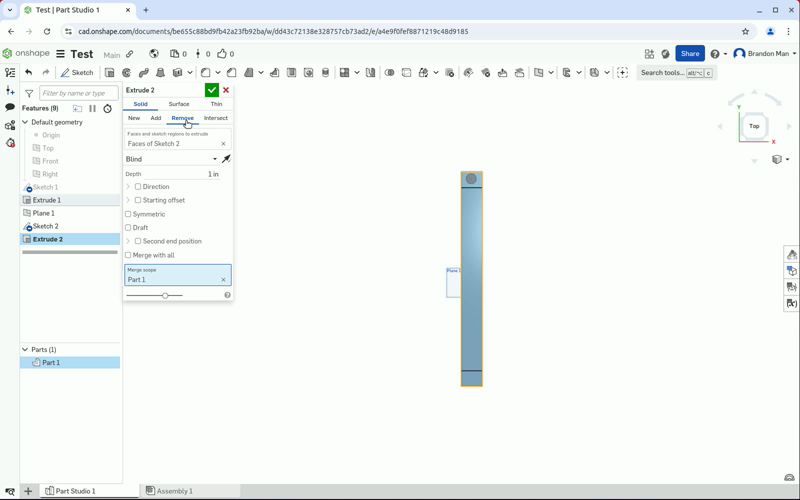
key(tab, 4)
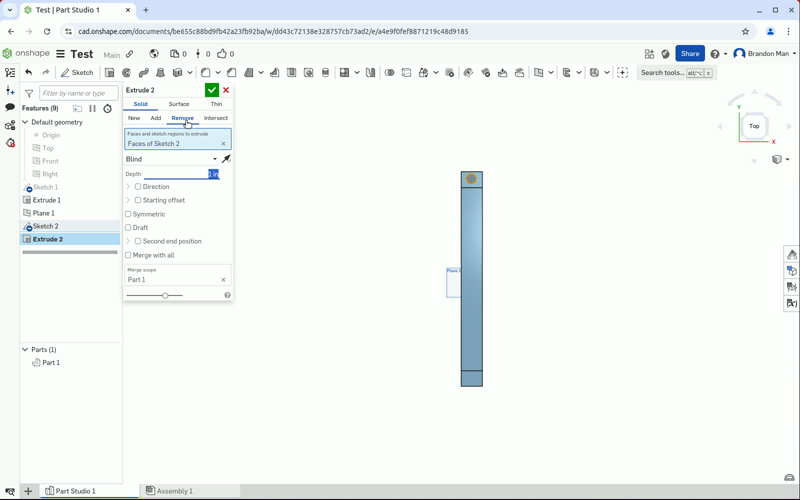
text(10.832)
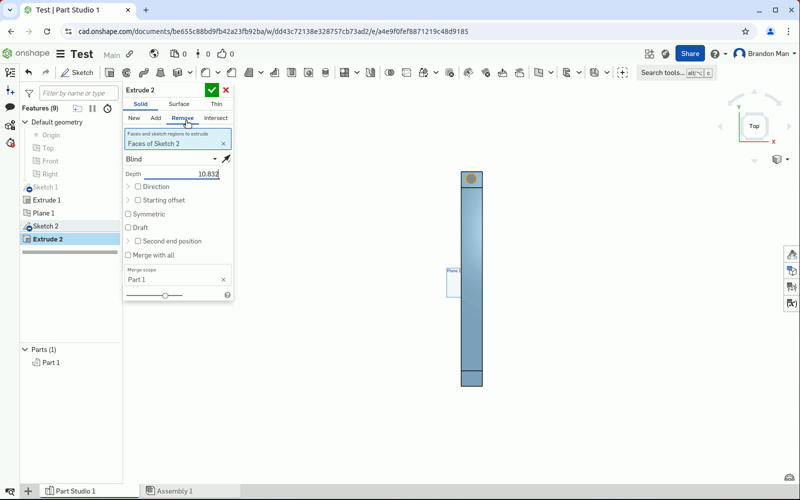
key(tab, 6)
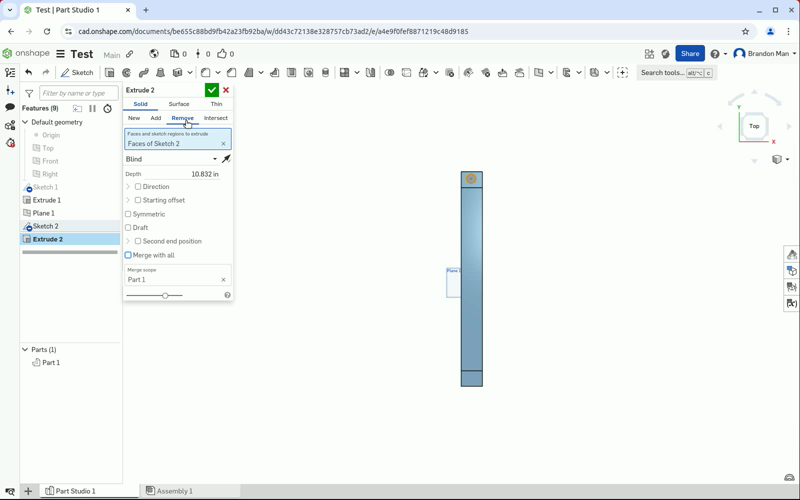
key(space)
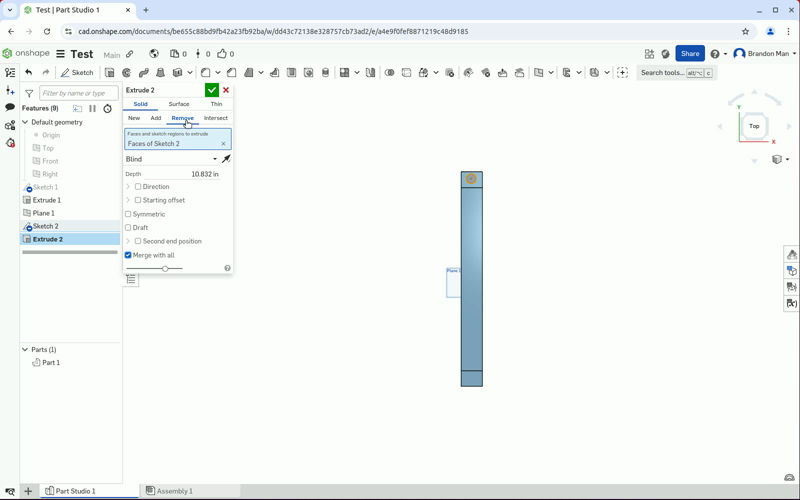
key(enter)
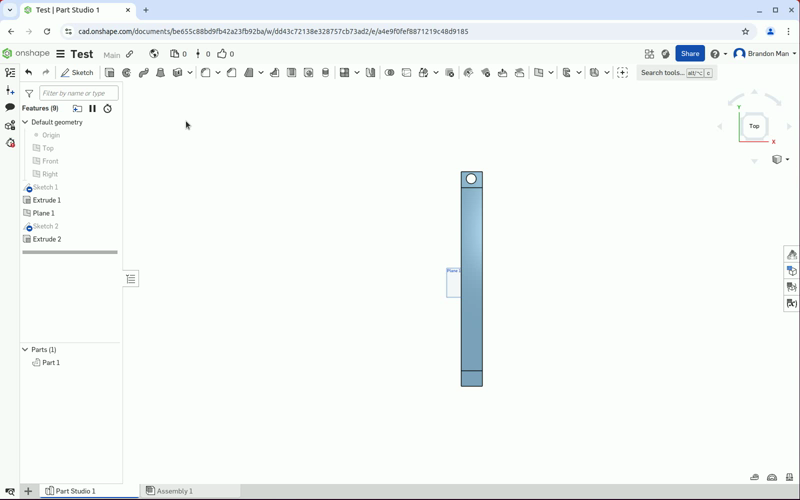
key(shift+h)
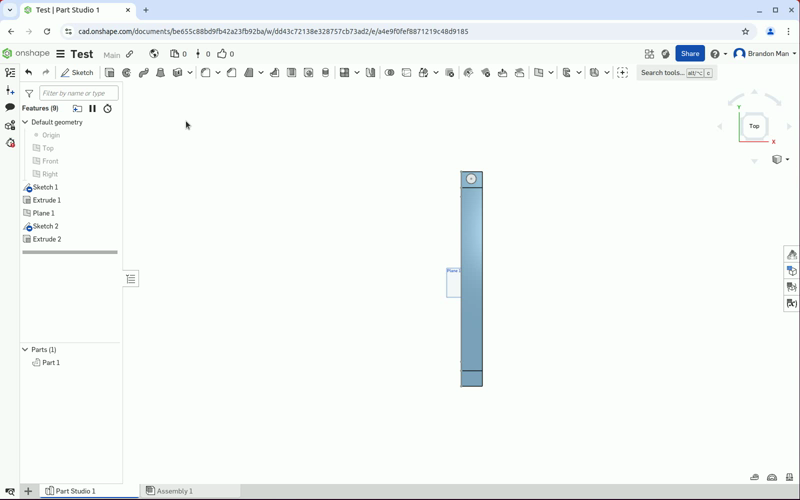
key(shift+h)
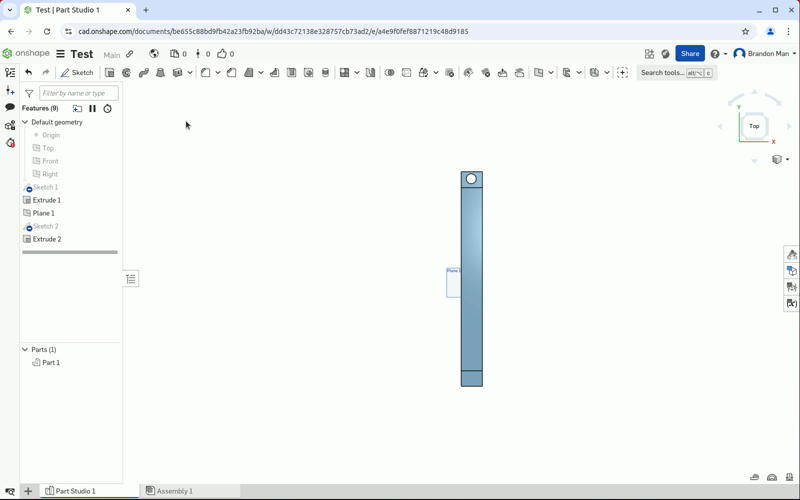
mouse_move(73, 189)
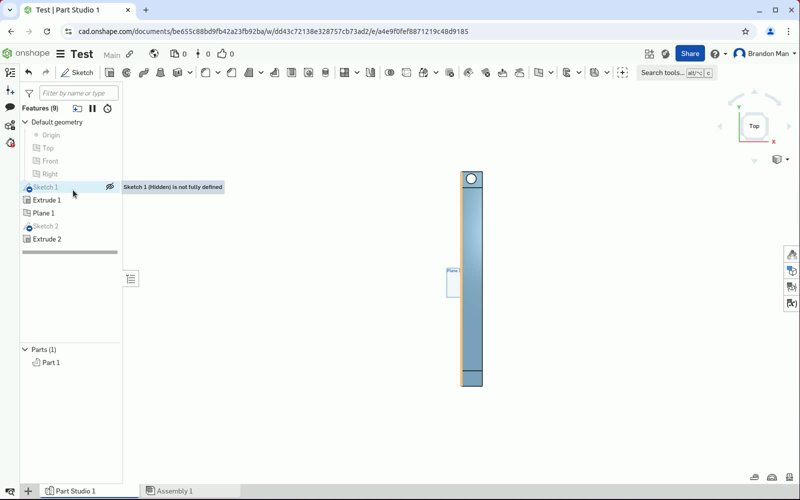
click(73, 189)
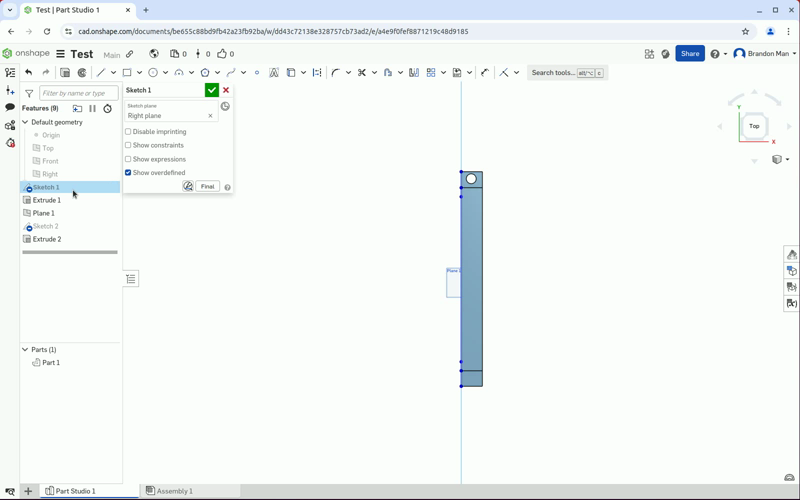
mouse_move(229, 92)
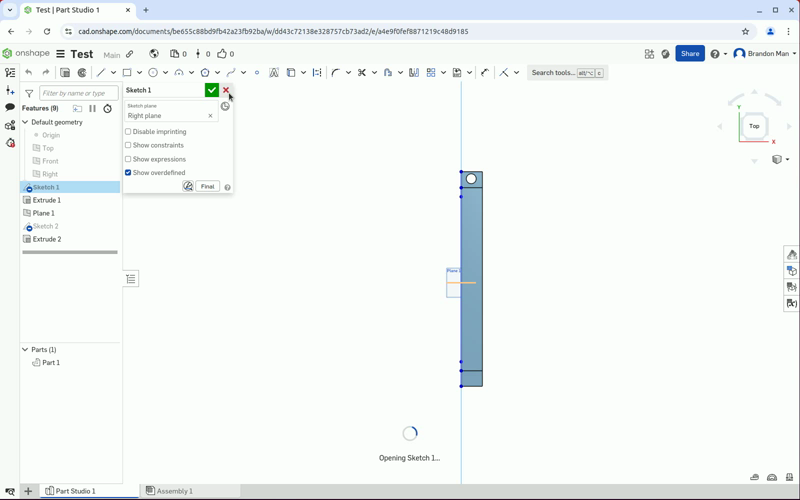
click(229, 92)
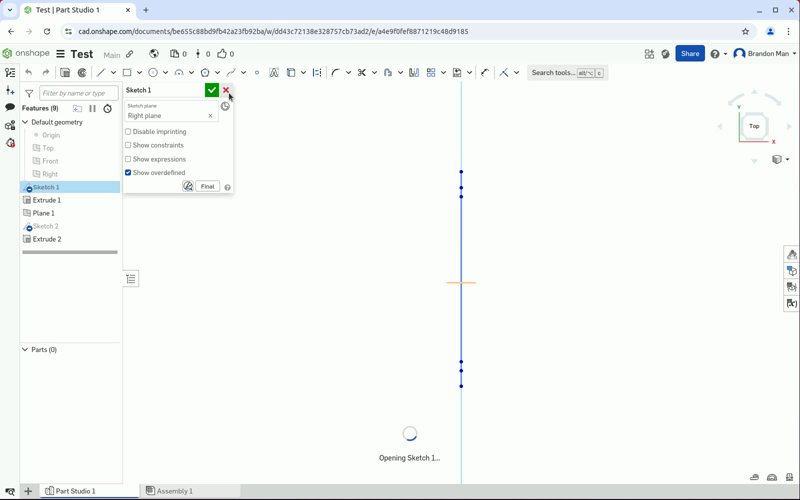
key(shift+s)
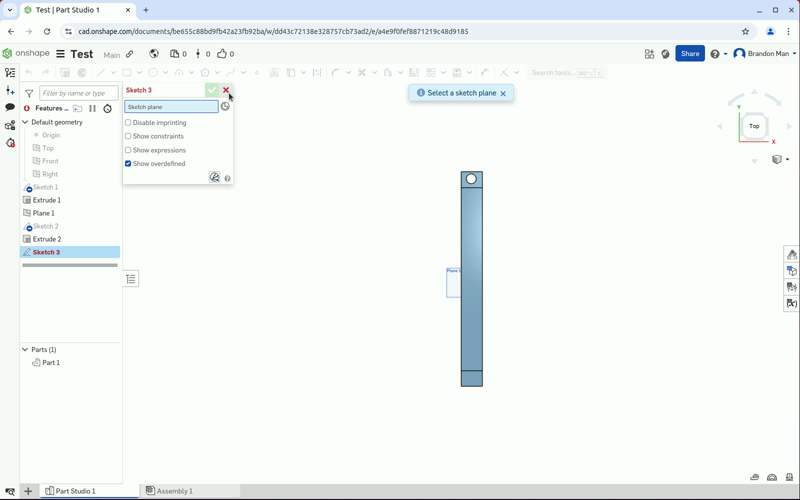
mouse_move(73, 215)
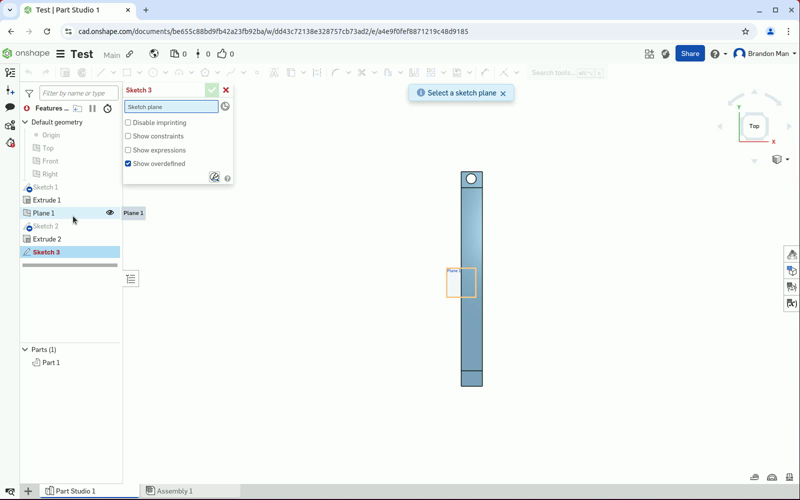
click(73, 215)
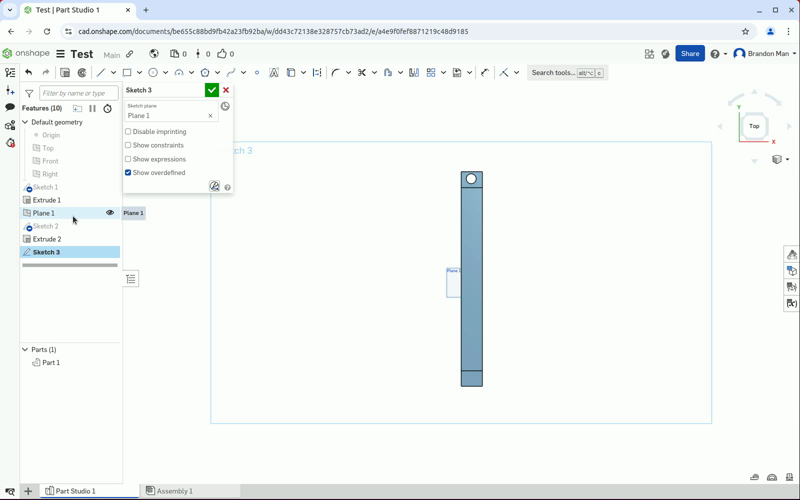
mouse_move(73, 352)
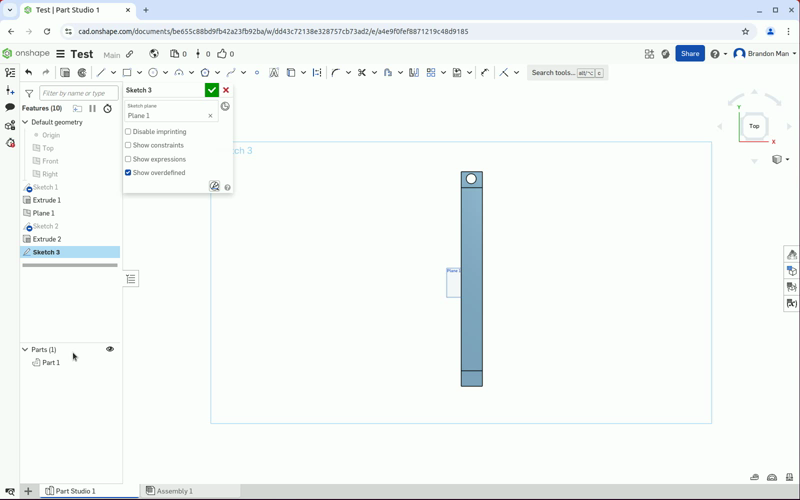
key(y)
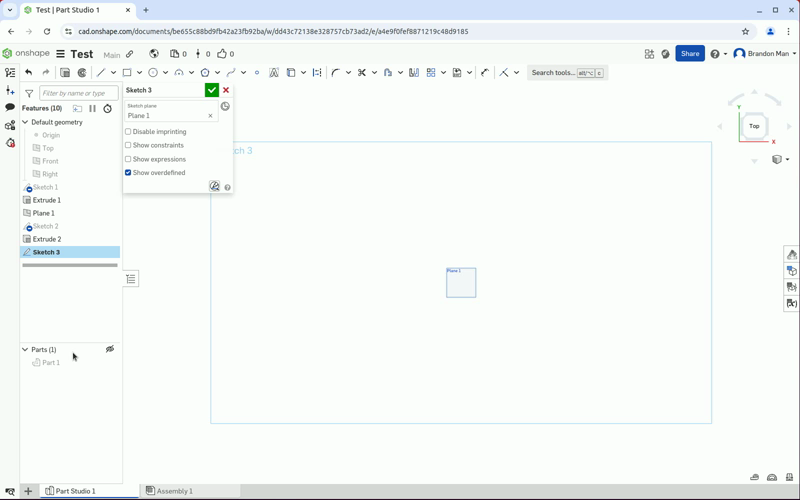
key(c)
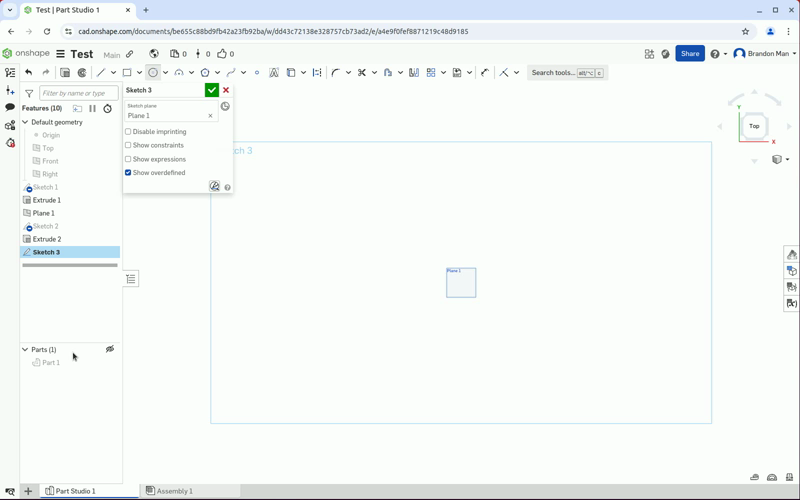
key_down(shift)
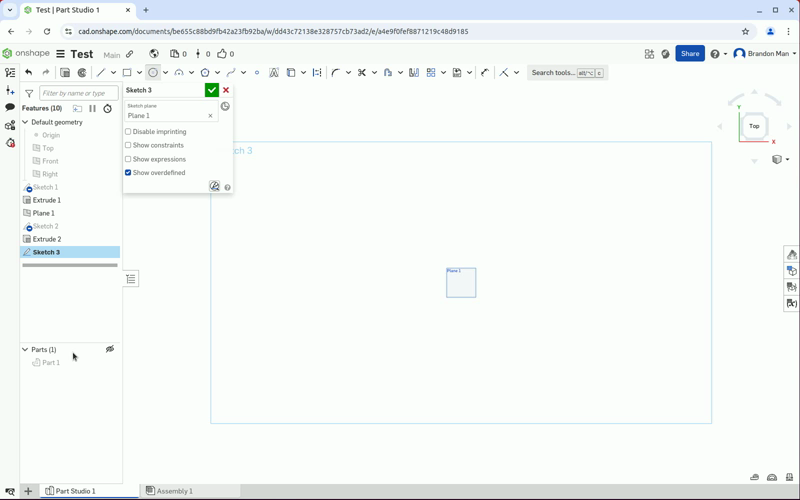
mouse_move(471, 378)
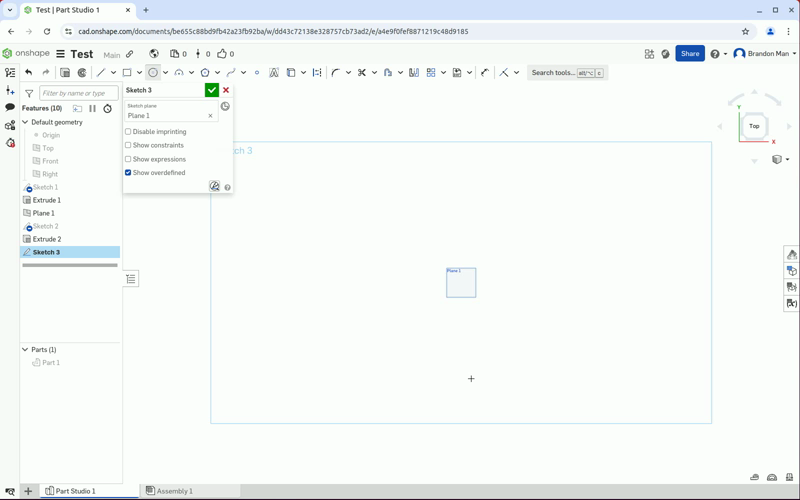
click(471, 378)
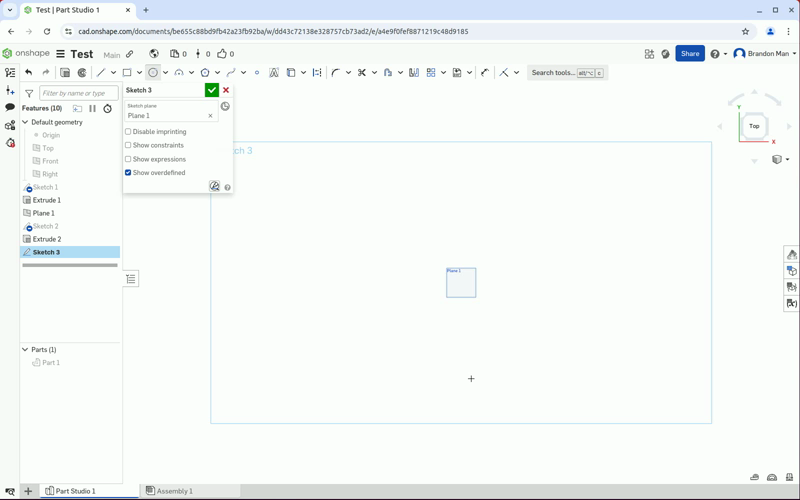
key_up(shift)
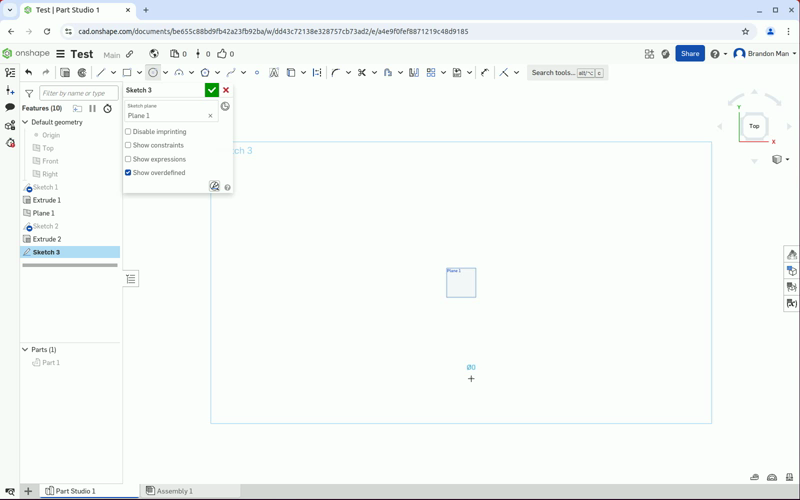
mouse_move(476, 378)
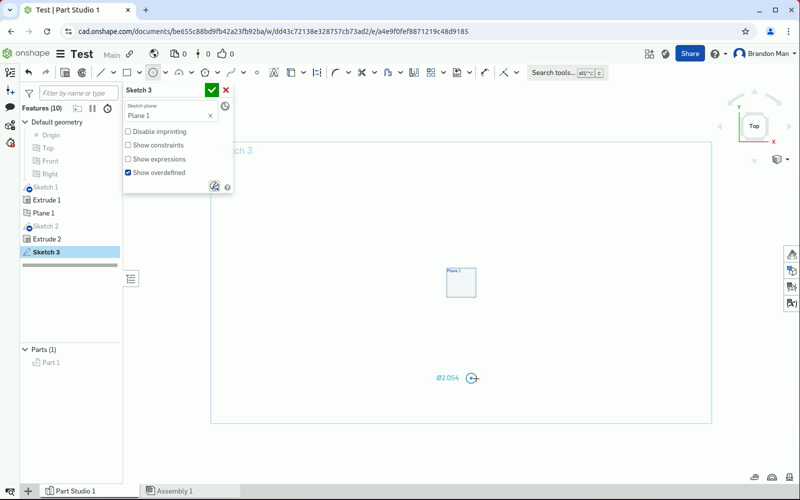
click(476, 378)
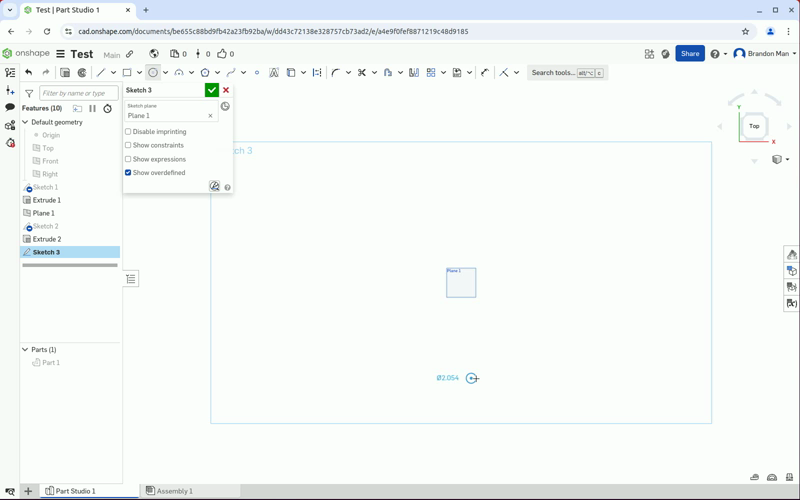
key(esc)
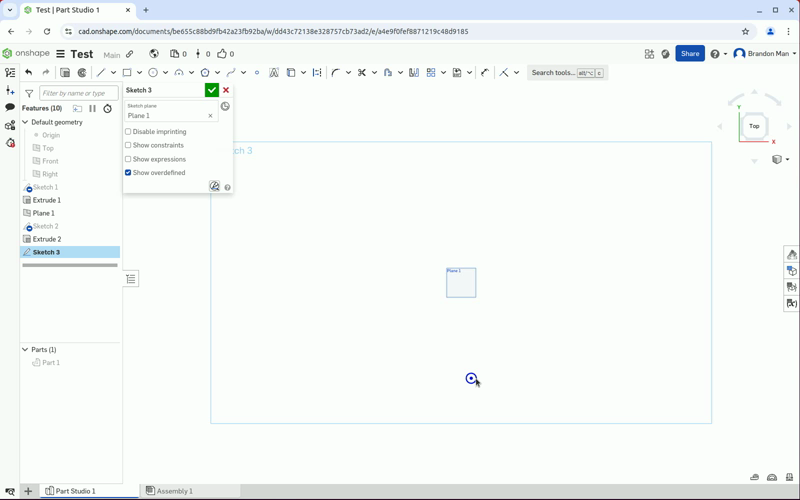
mouse_move(471, 375)
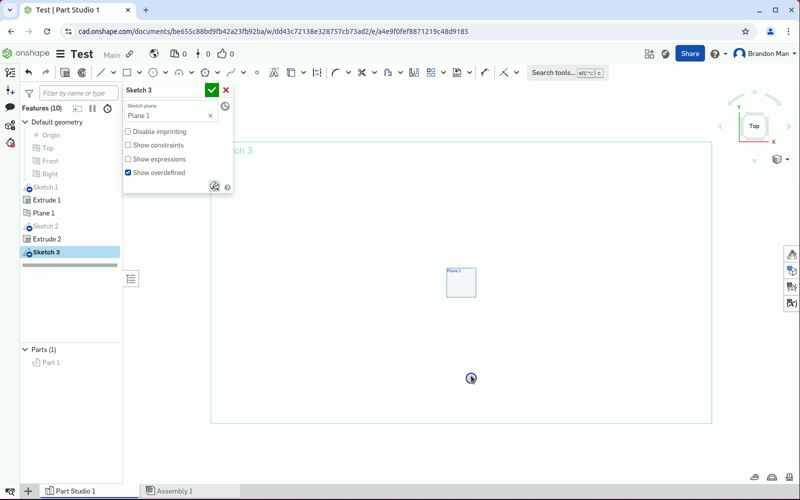
scroll(6)
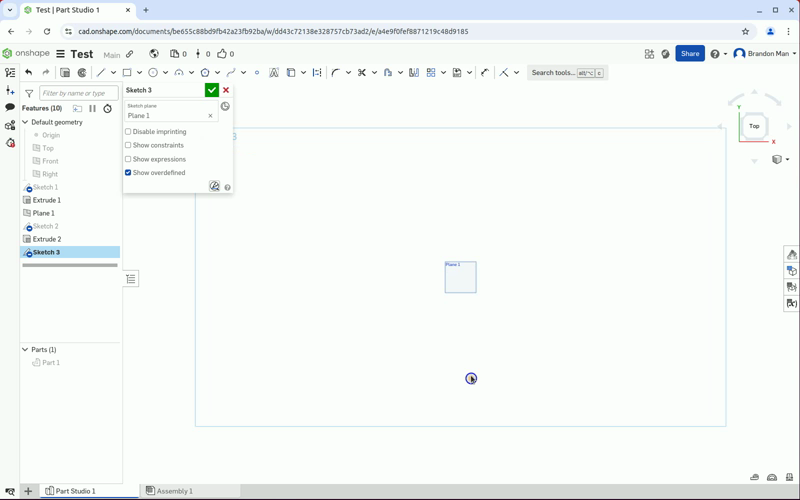
scroll(6)
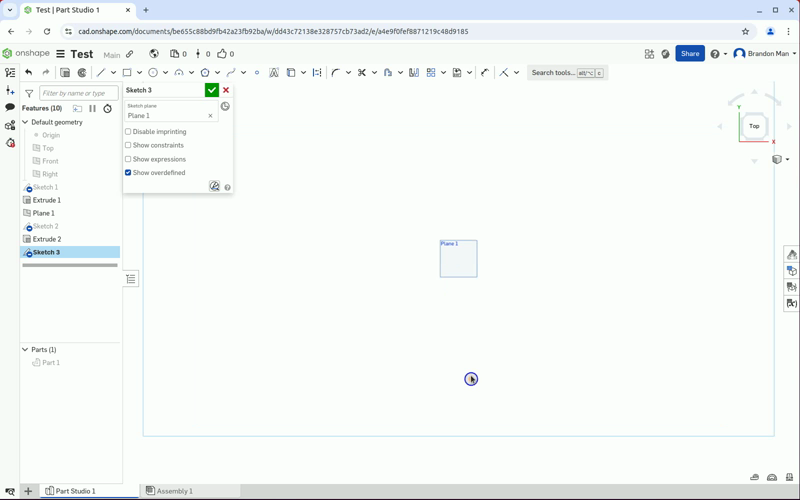
scroll(6)
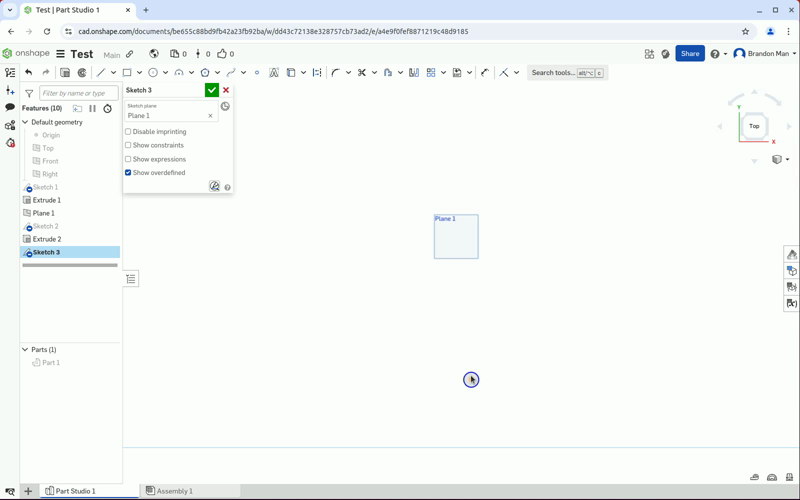
scroll(6)
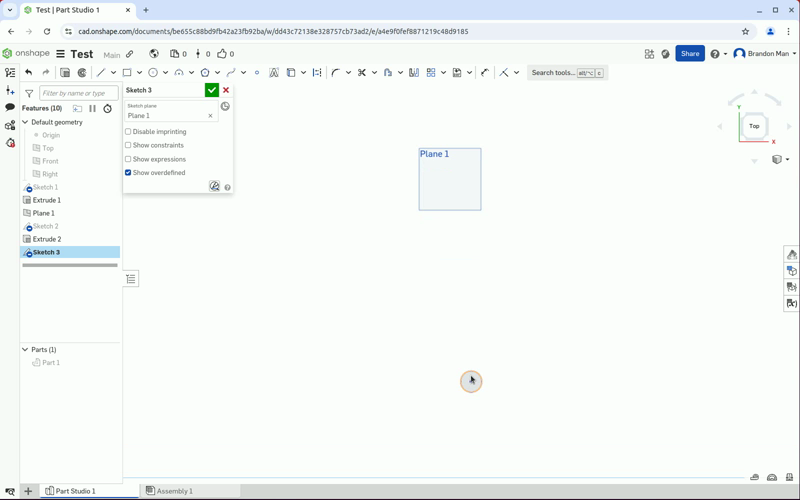
scroll(6)
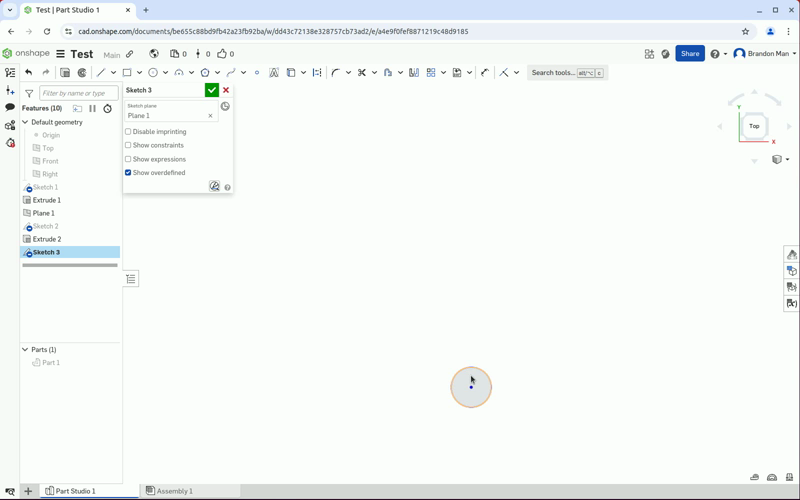
scroll(6)
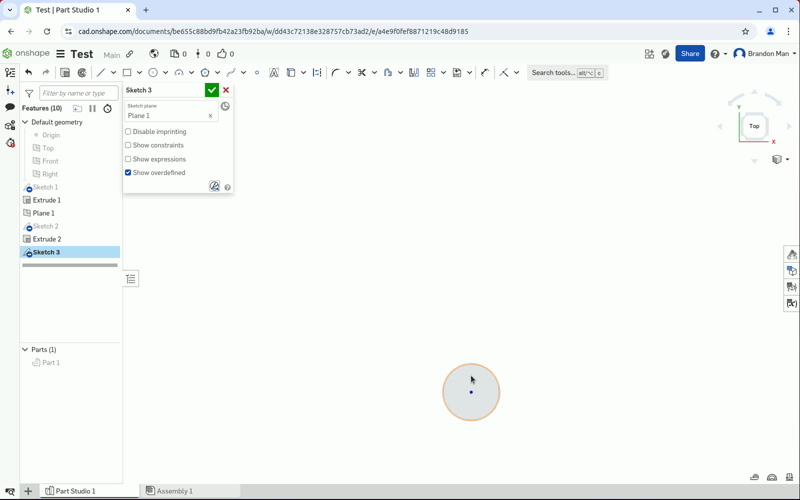
scroll(6)
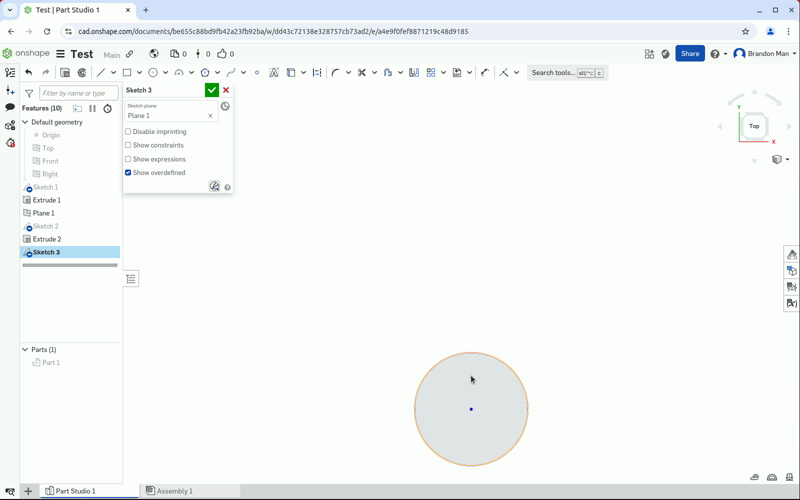
click(471, 375)
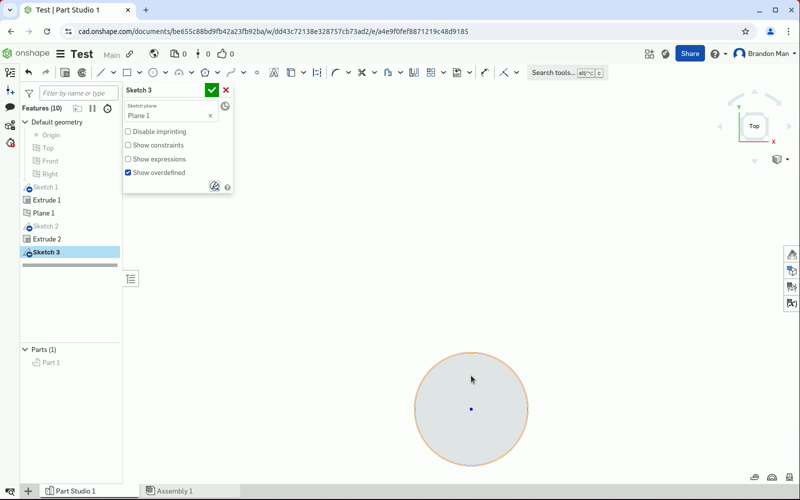
scroll(-6)
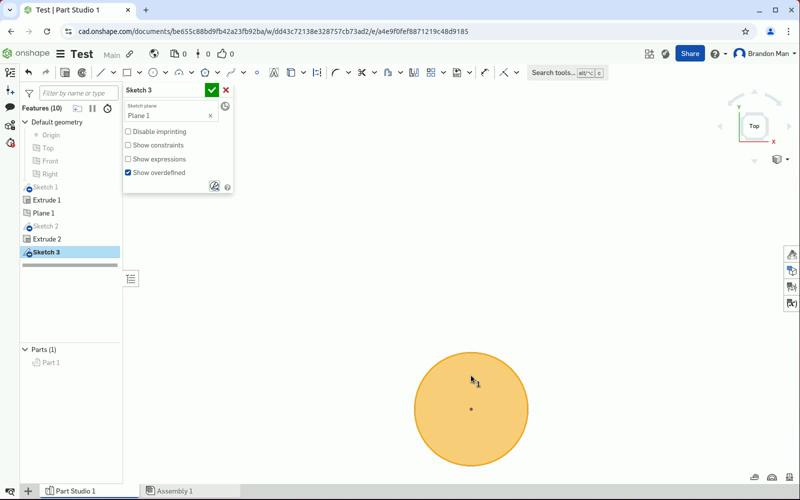
scroll(-6)
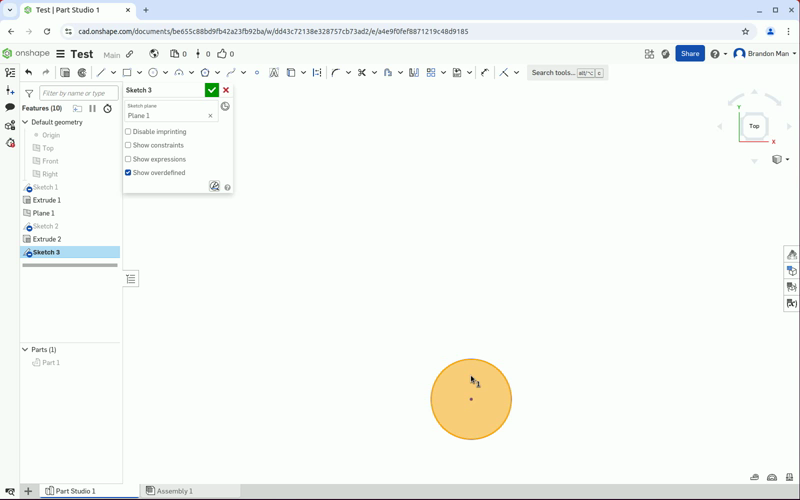
scroll(-6)
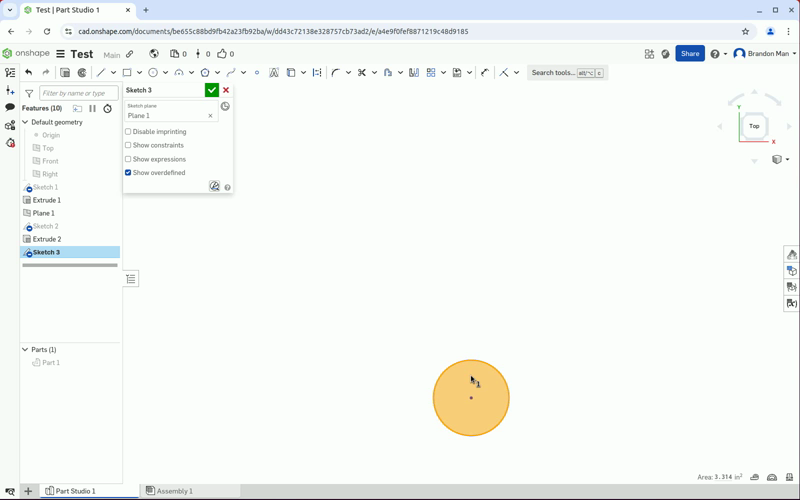
scroll(-6)
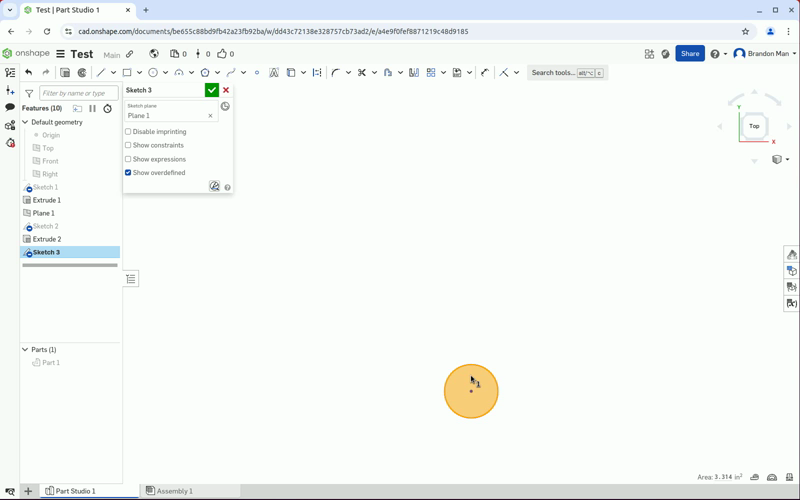
scroll(-6)
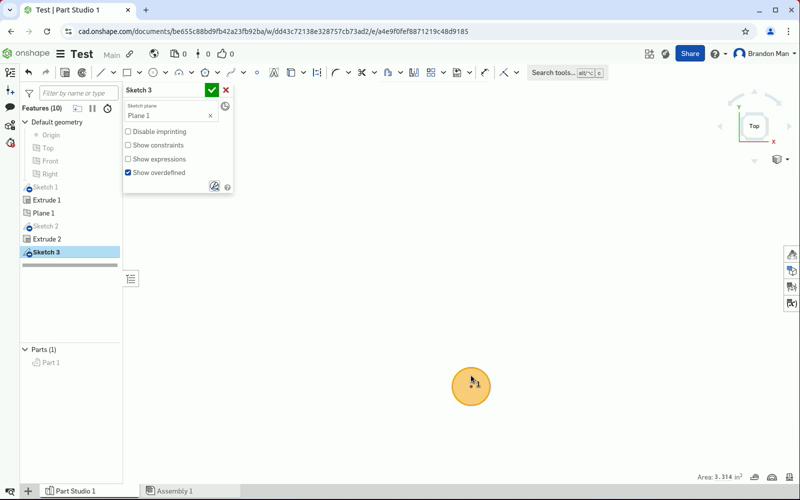
scroll(-6)
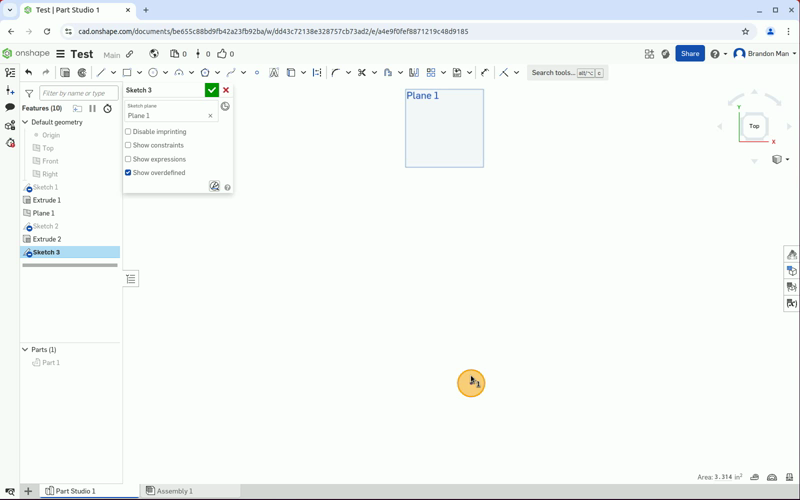
scroll(-6)
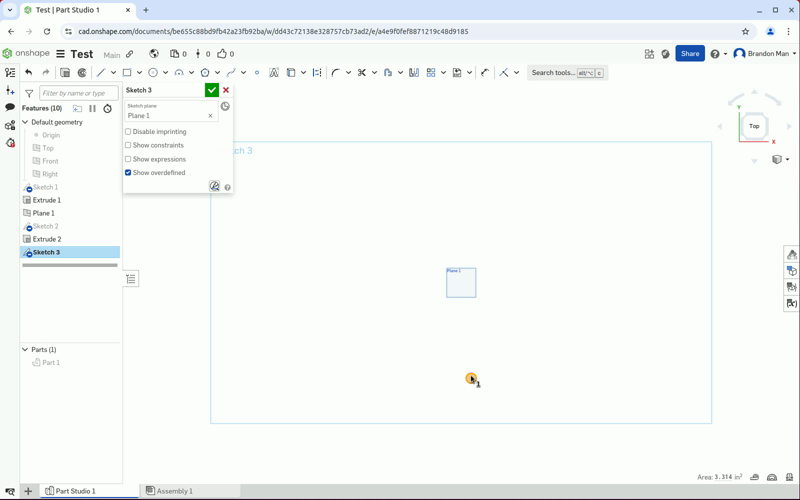
mouse_move(73, 352)
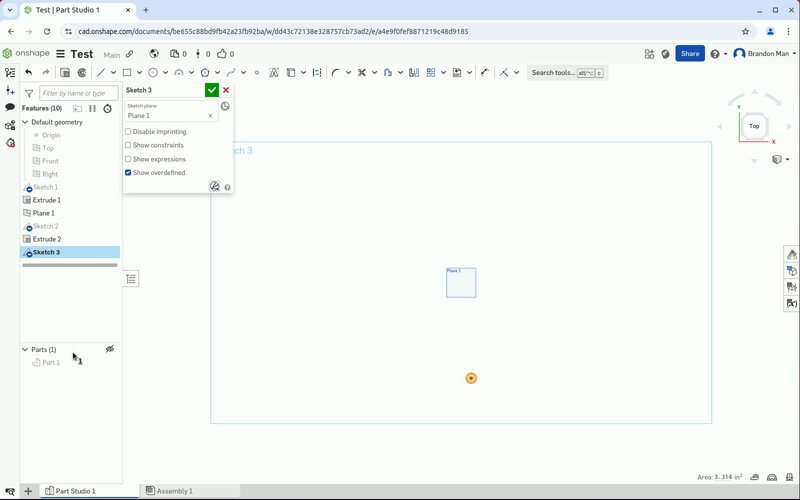
key(shift+y)
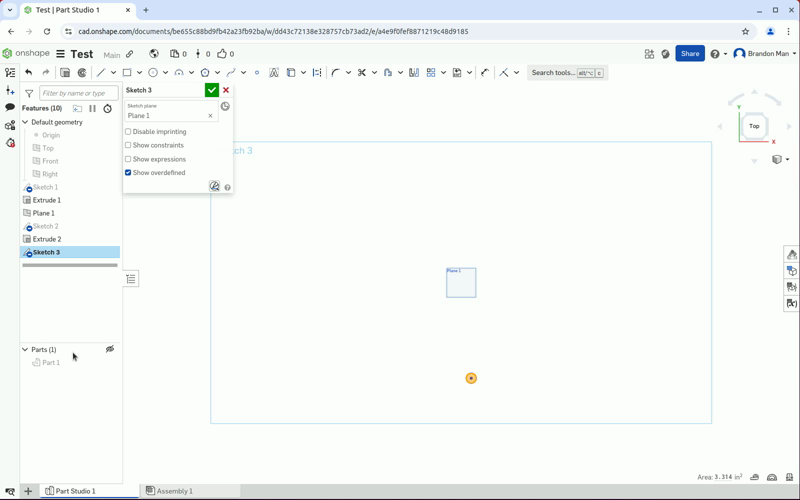
key(shift+e)
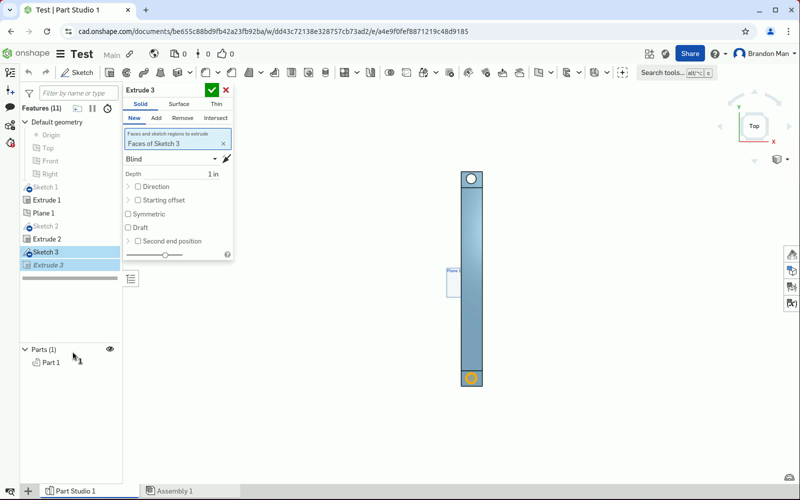
mouse_move(143, 106)
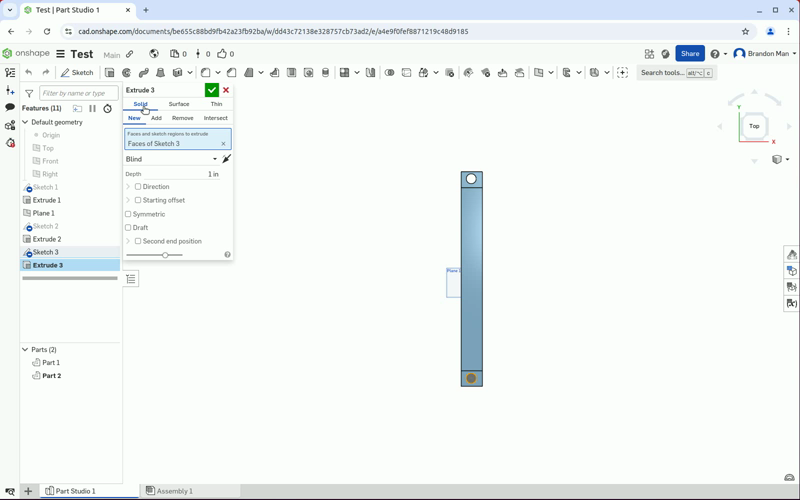
click(143, 106)
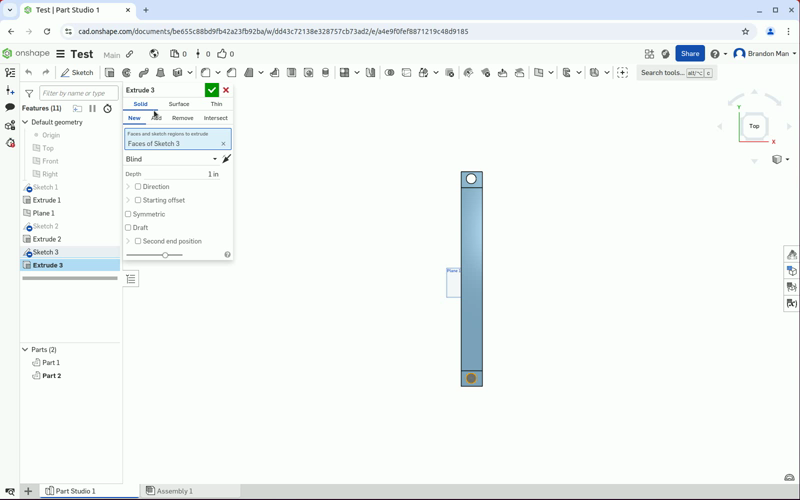
mouse_move(186, 120)
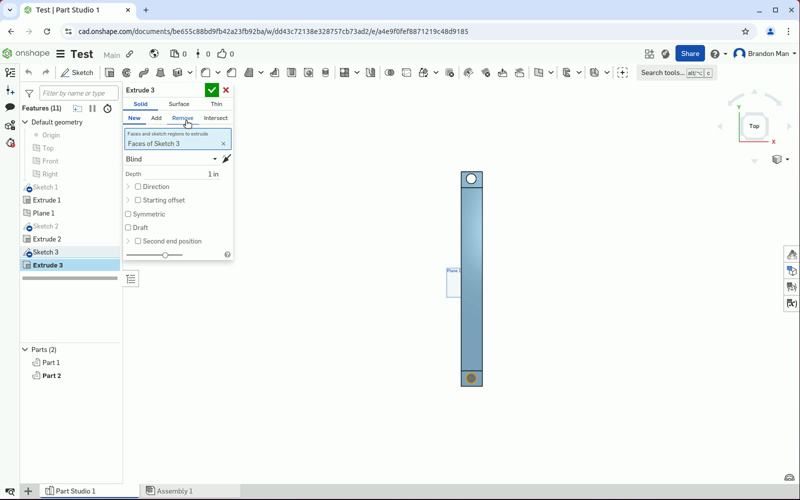
click(186, 120)
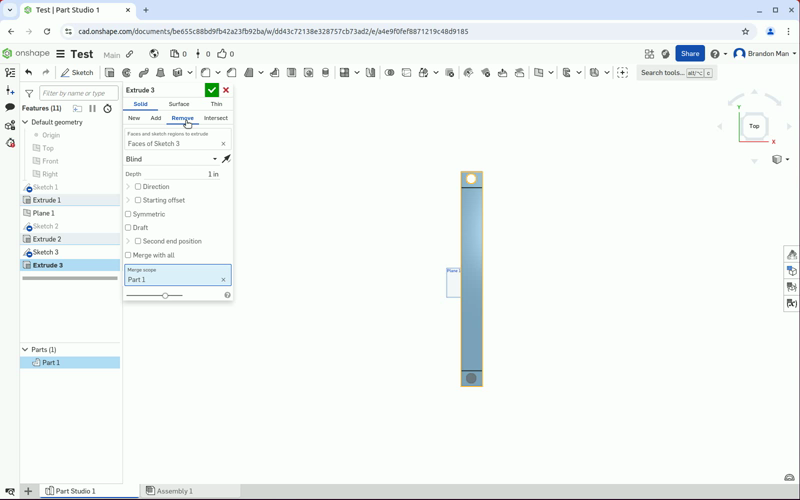
key(tab, 4)
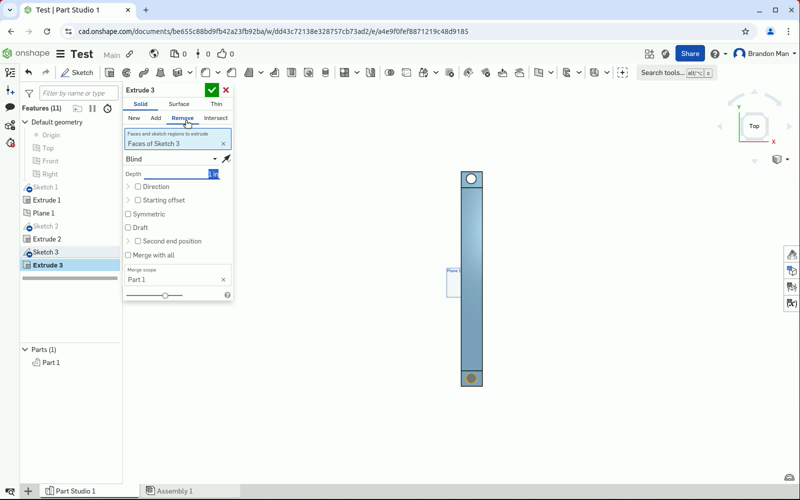
text(10.832)
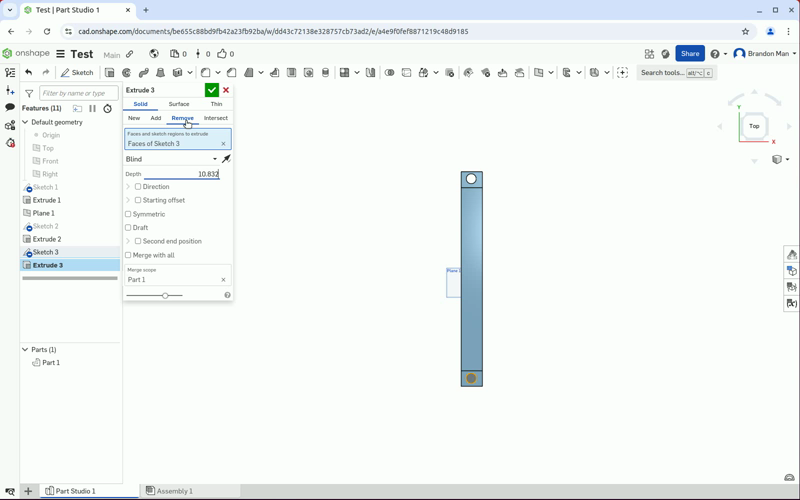
key(tab, 6)
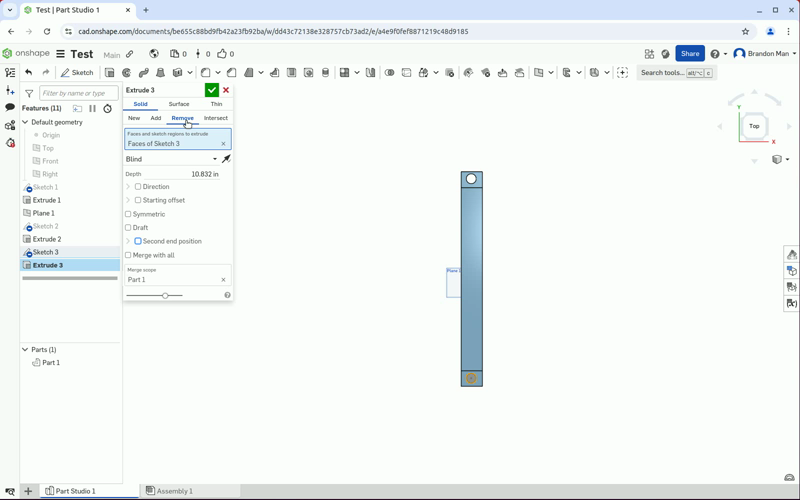
key(space)
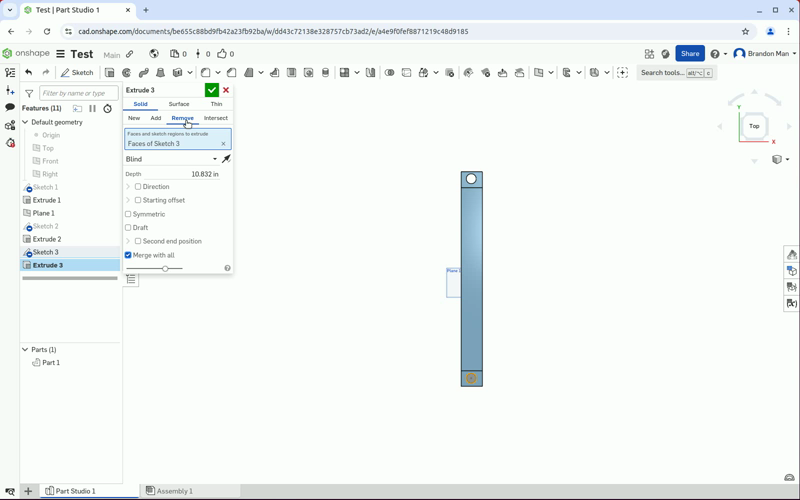
key(enter)
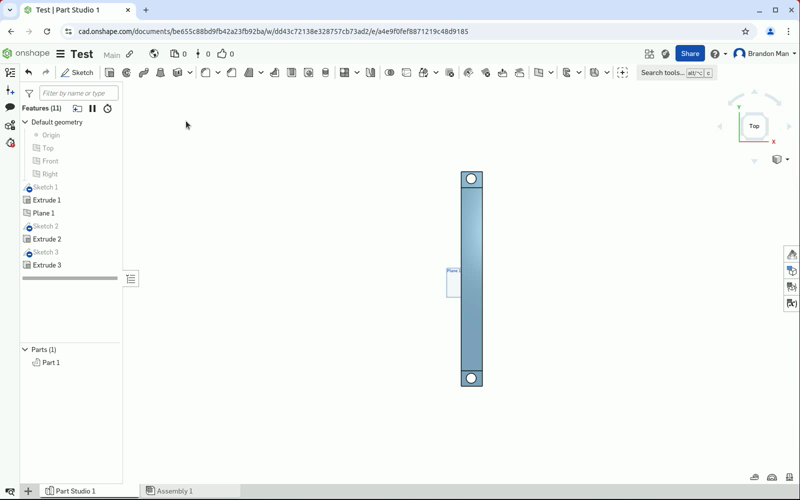
key(shift+h)
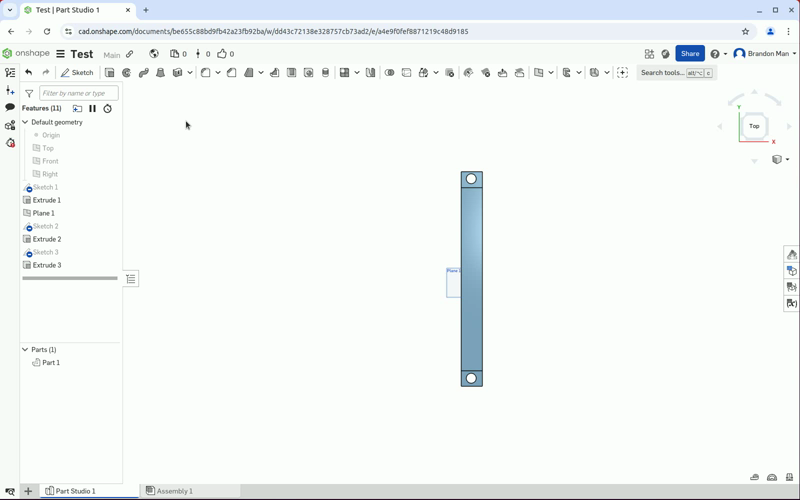
key(shift+h)
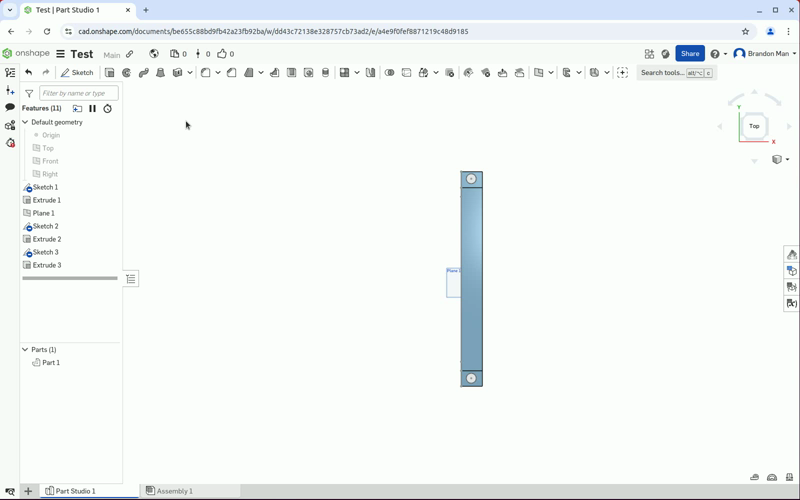
key(shift+7)
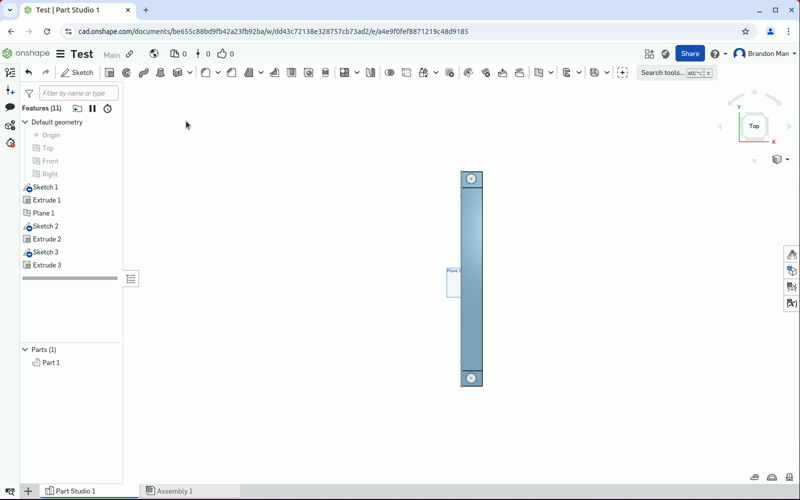
key(up, 3)
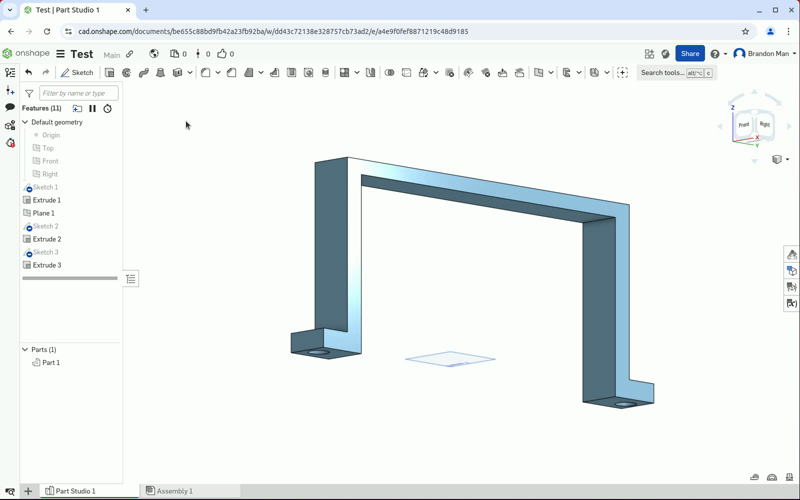
key(left, 3)
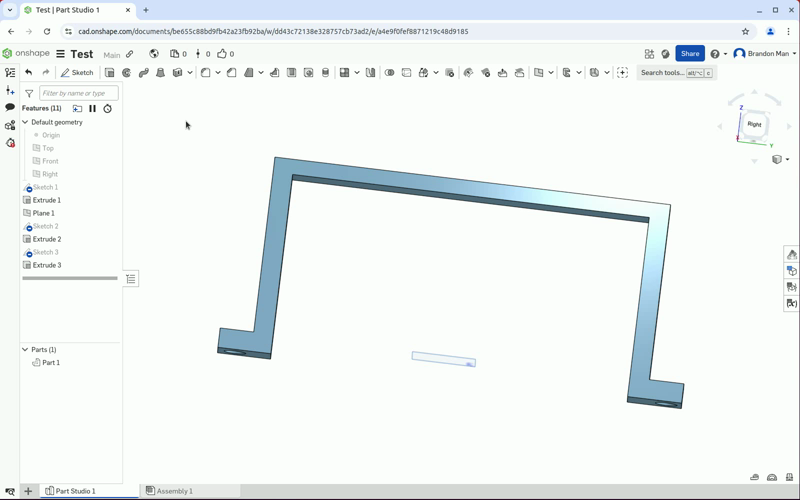
key(right, 3)
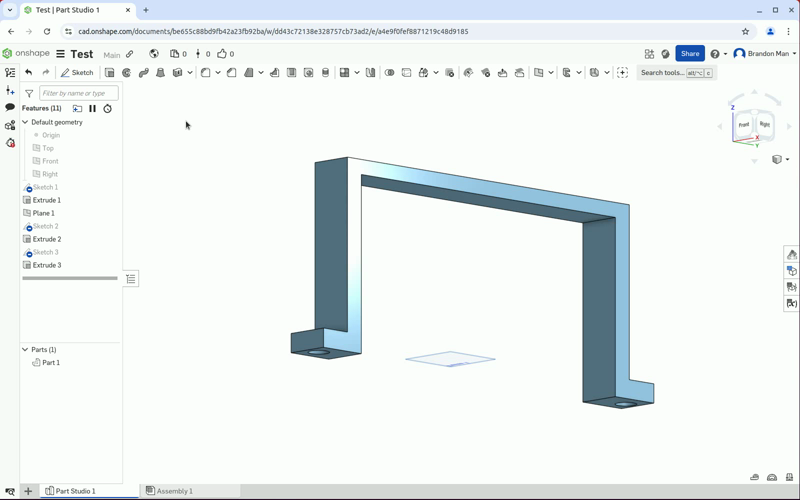
key(down, 3)
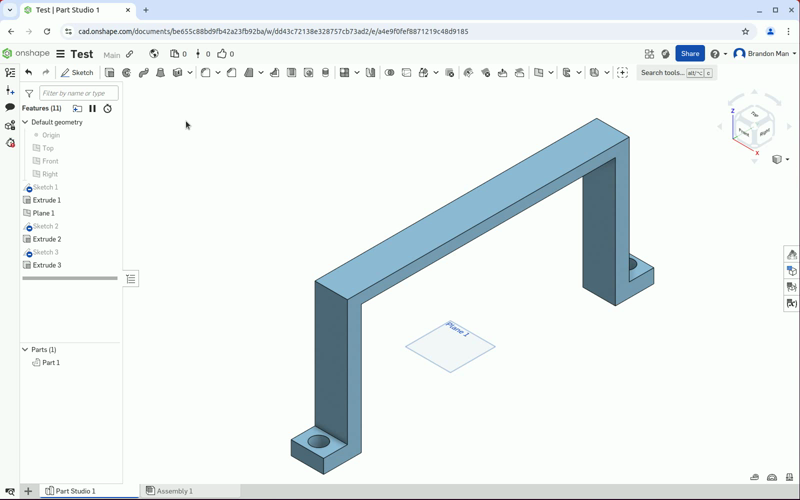
mouse_move(73, 189)
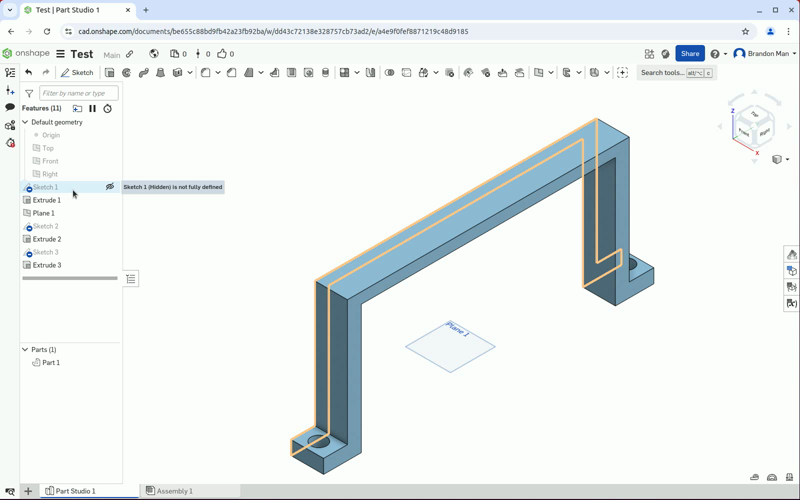
click(73, 189)